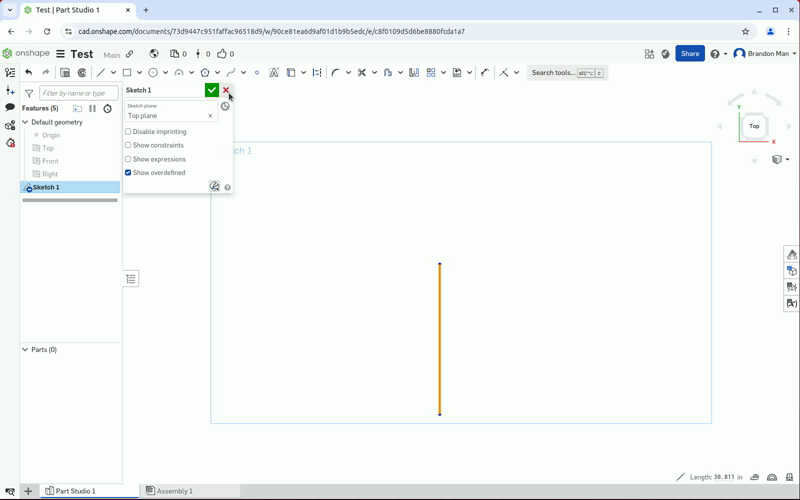
key(shift+h)
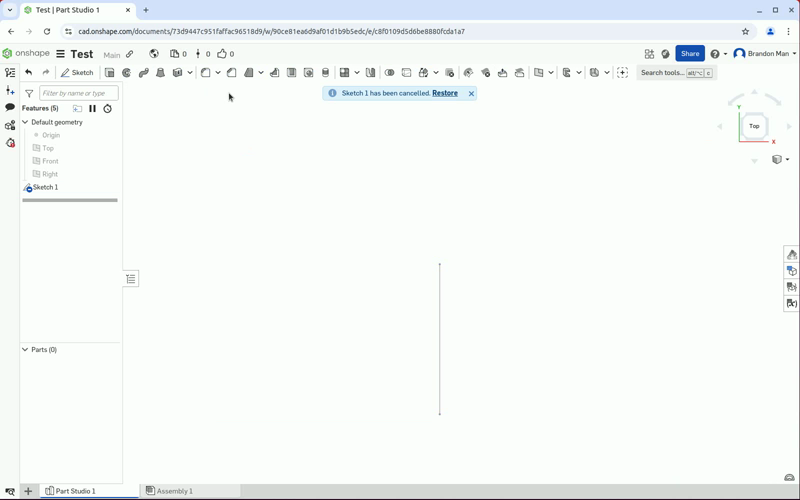
key(shift+s)
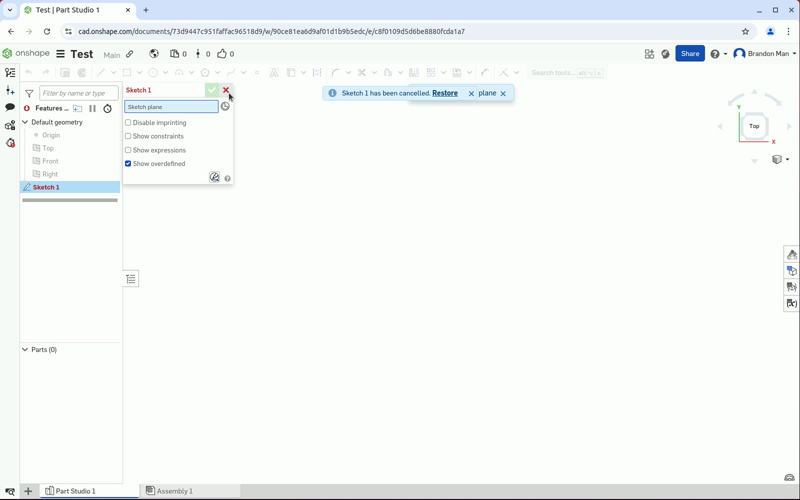
mouse_move(73, 150)
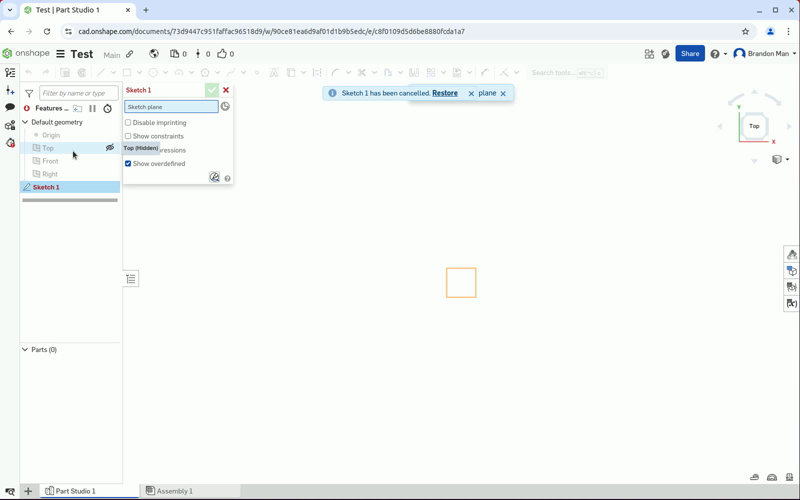
click(73, 150)
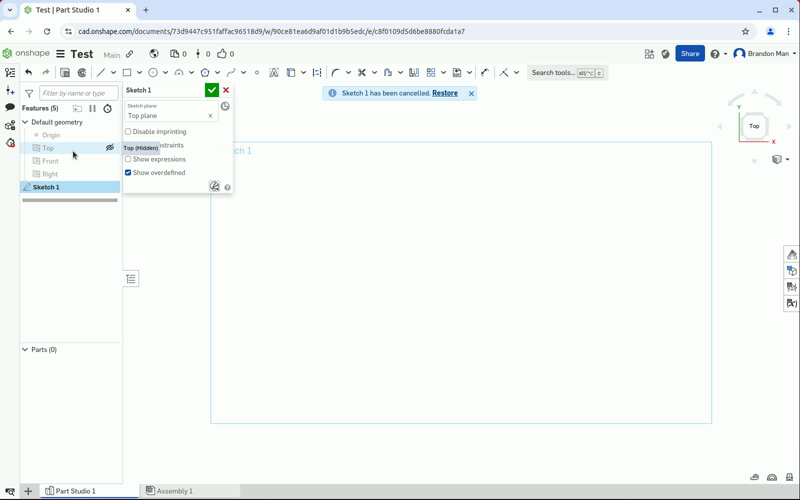
mouse_move(73, 352)
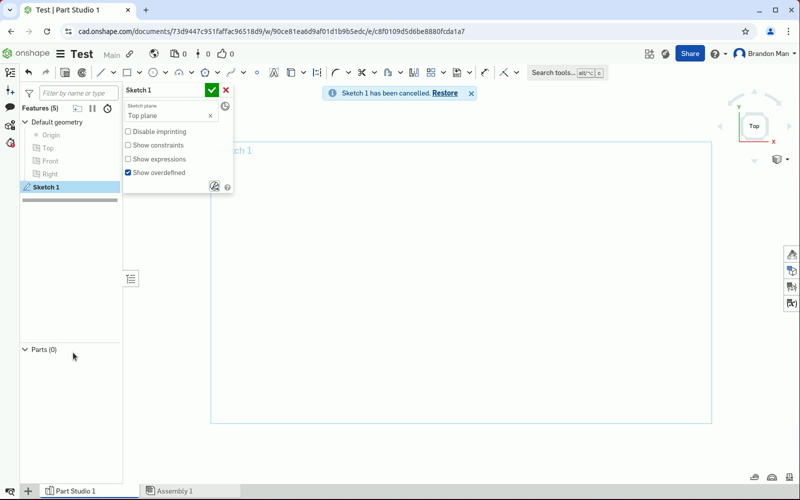
key(y)
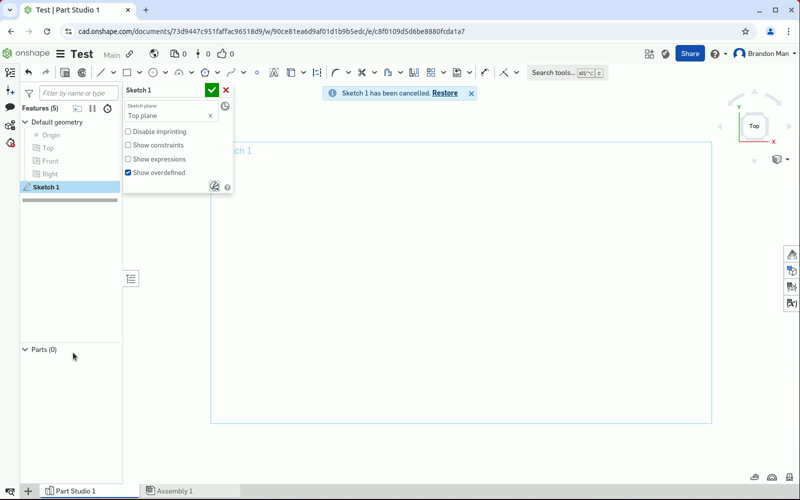
key(c)
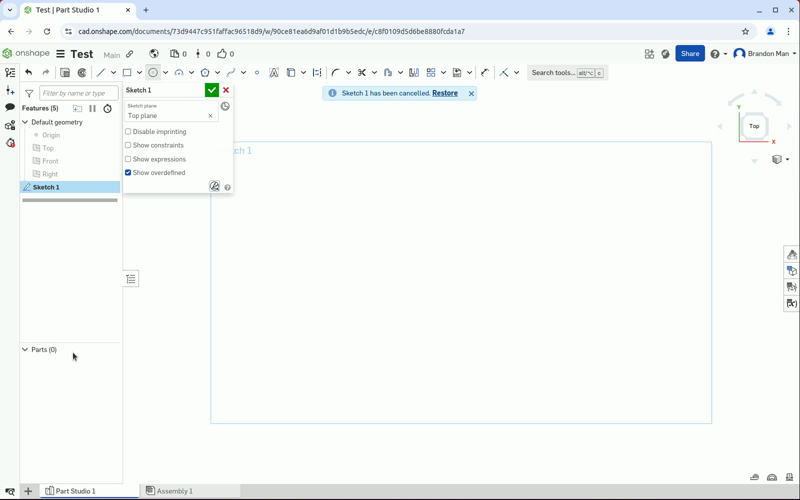
key_down(shift)
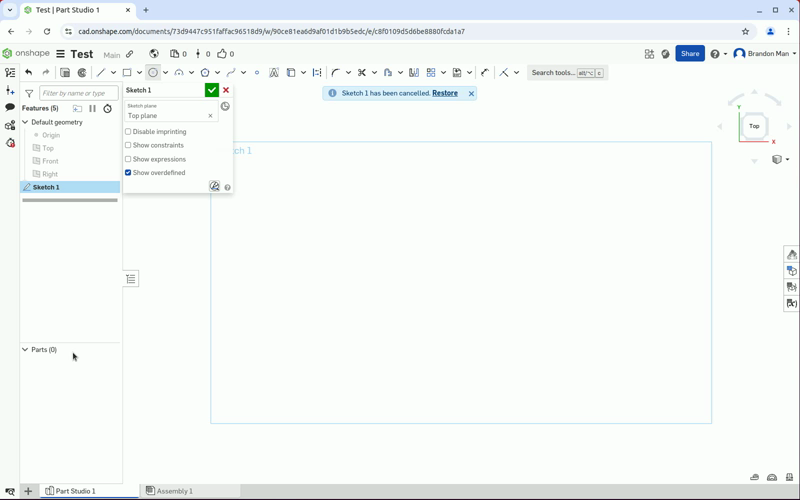
mouse_move(461, 282)
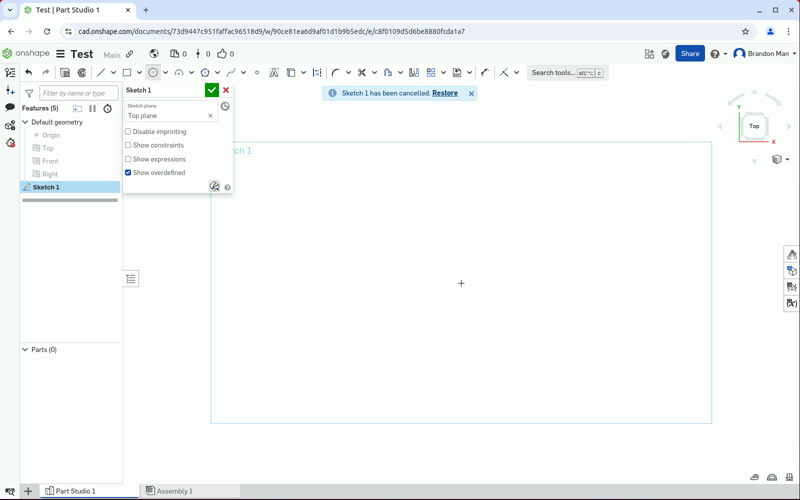
click(461, 282)
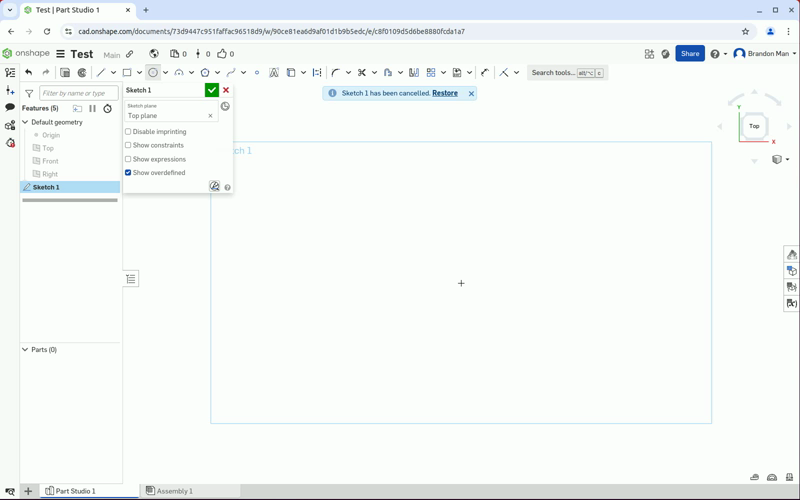
key_up(shift)
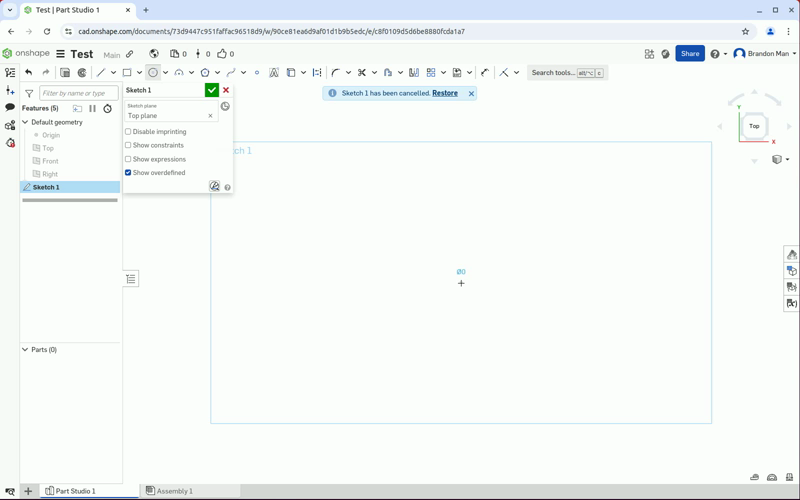
mouse_move(574, 282)
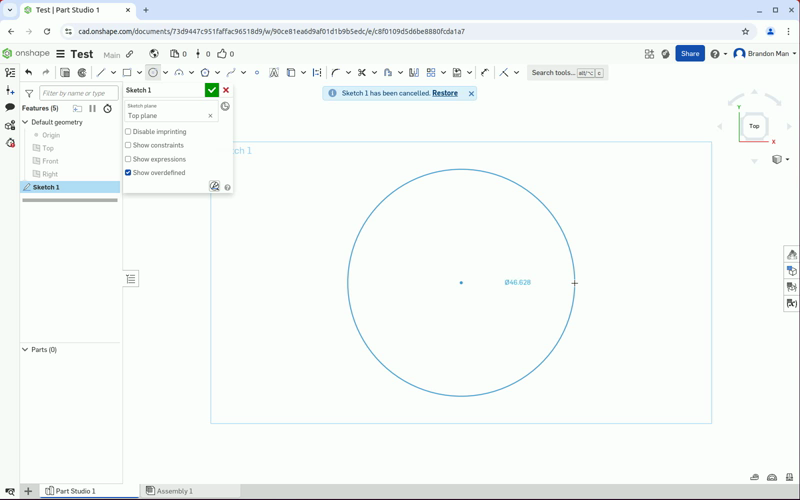
click(574, 282)
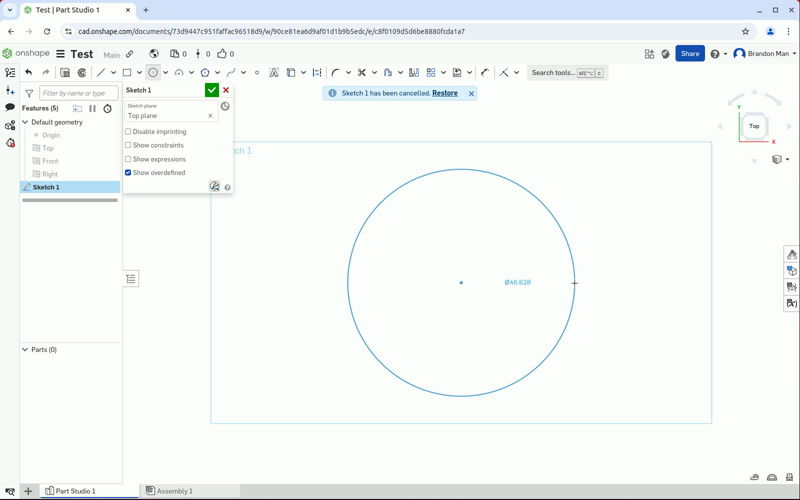
key(esc)
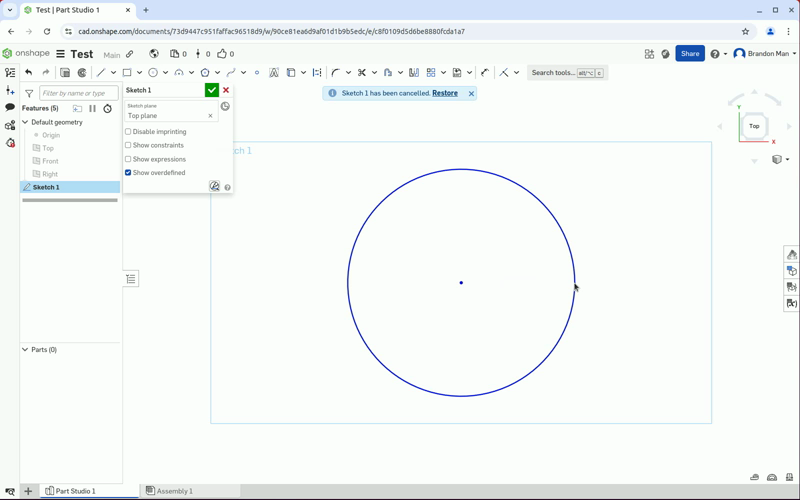
mouse_move(504, 275)
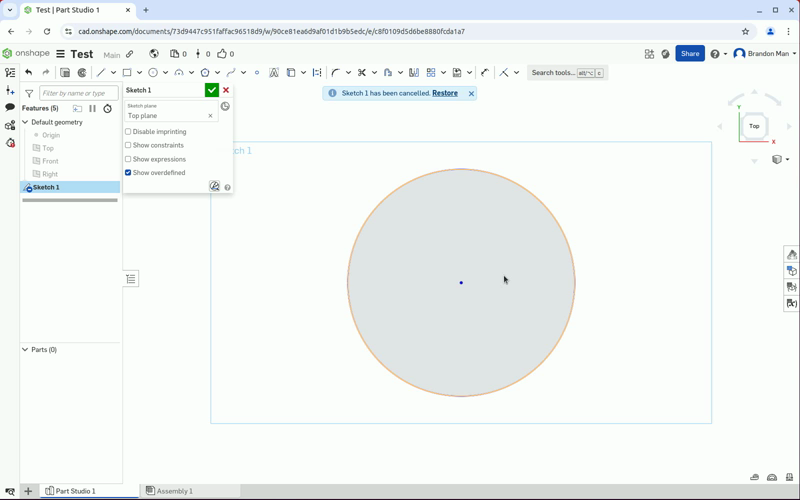
click(504, 275)
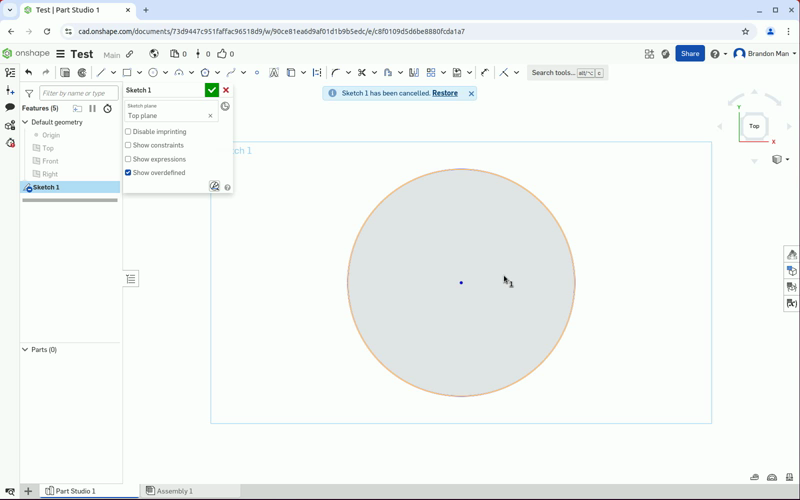
mouse_move(73, 352)
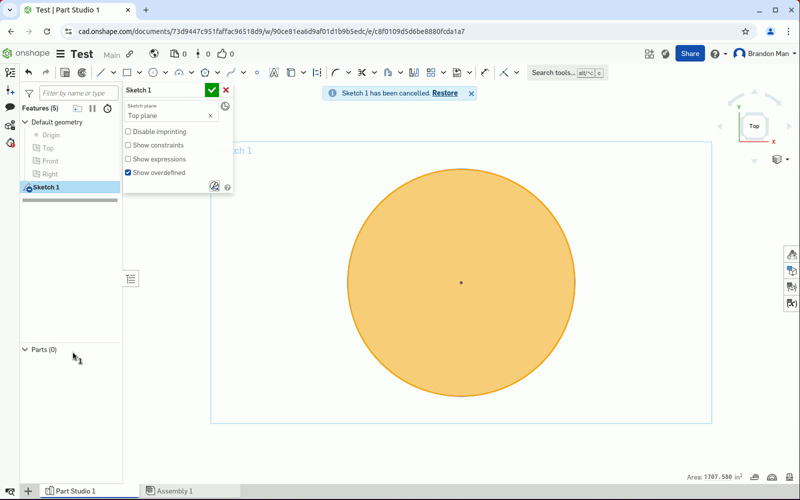
key(shift+y)
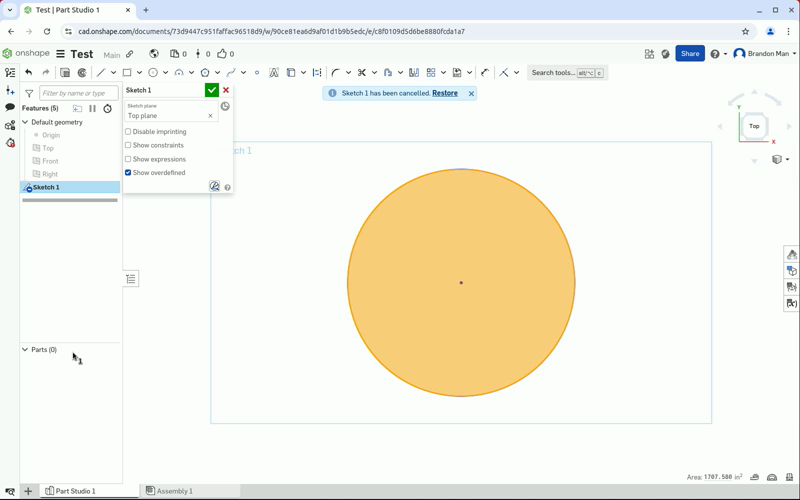
key(shift+e)
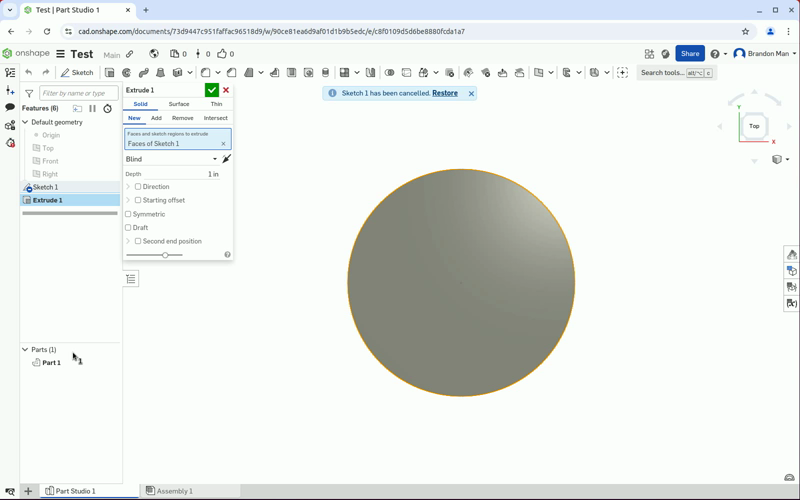
mouse_move(143, 106)
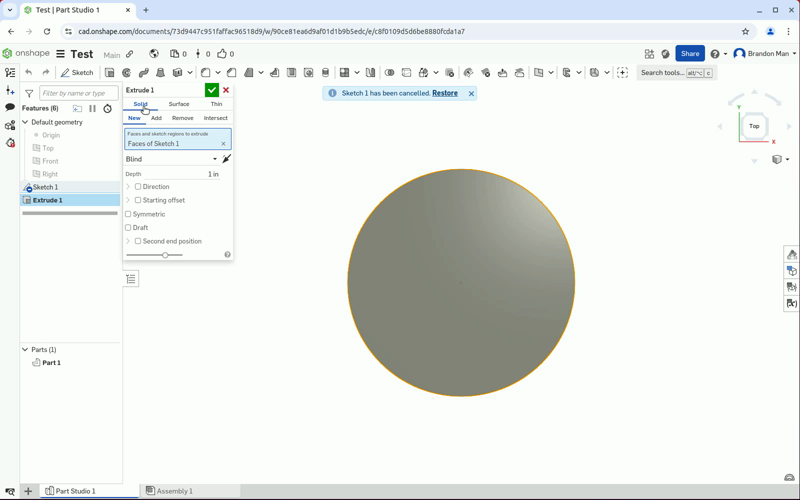
click(143, 106)
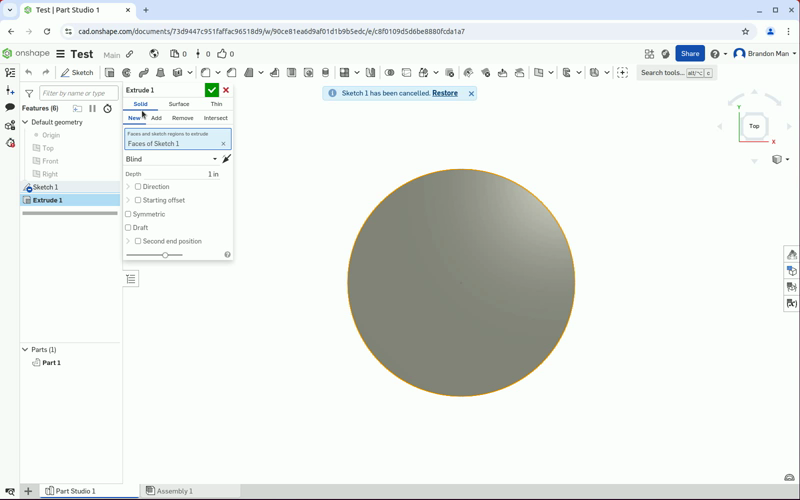
mouse_move(137, 120)
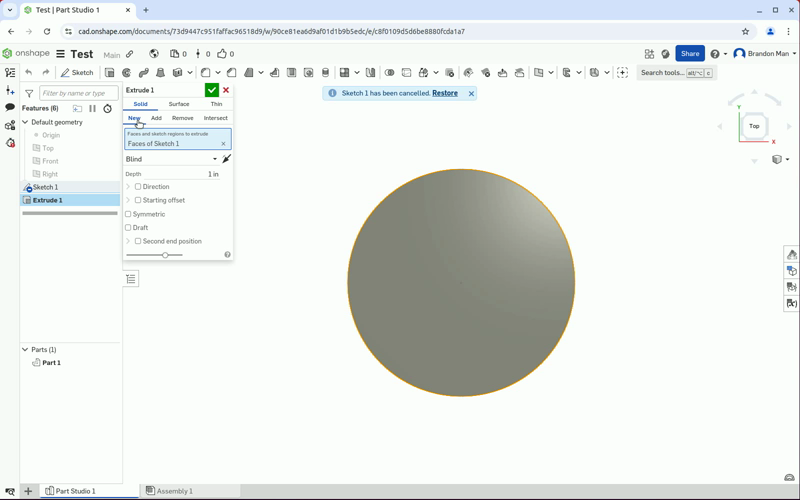
click(137, 120)
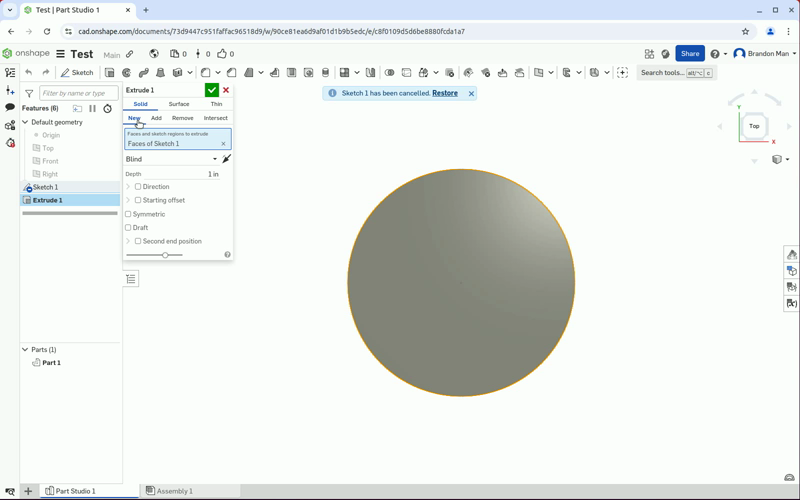
key(tab, 4)
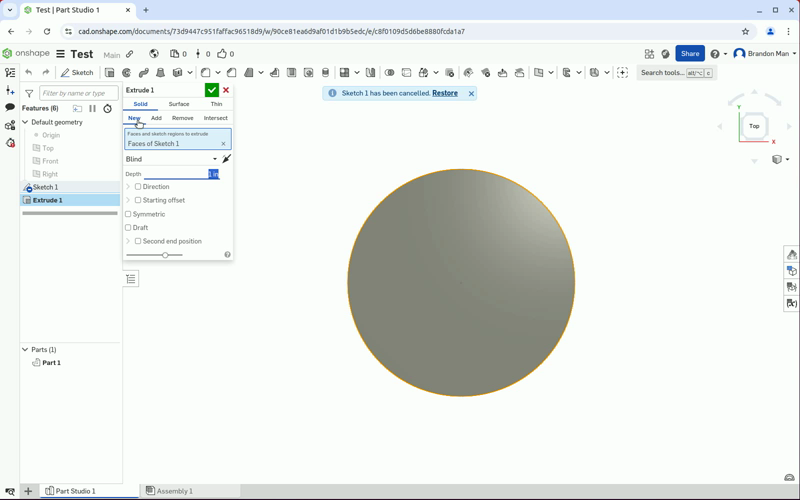
text(1.444)
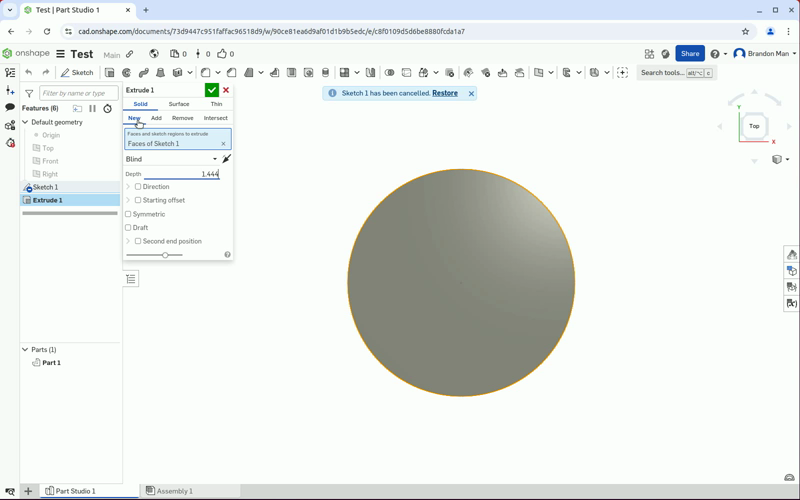
key(enter)
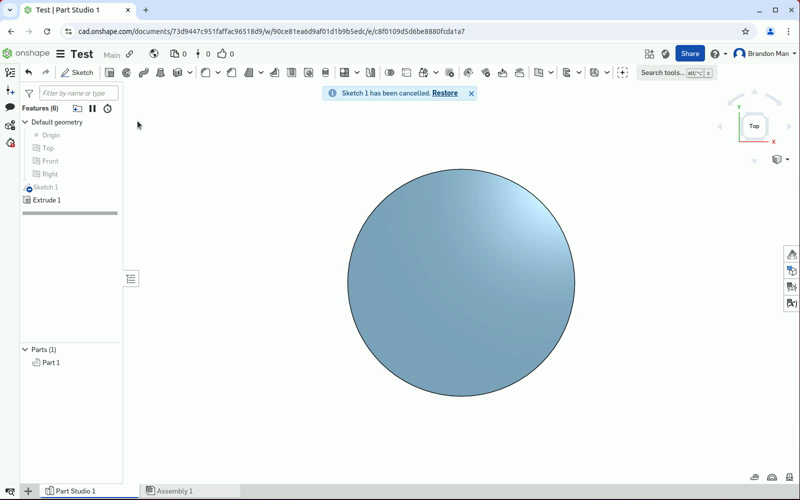
key(shift+h)
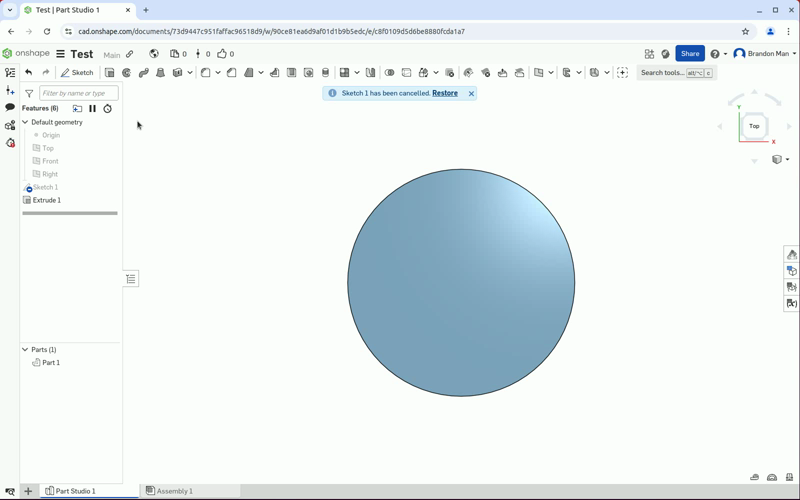
key(shift+h)
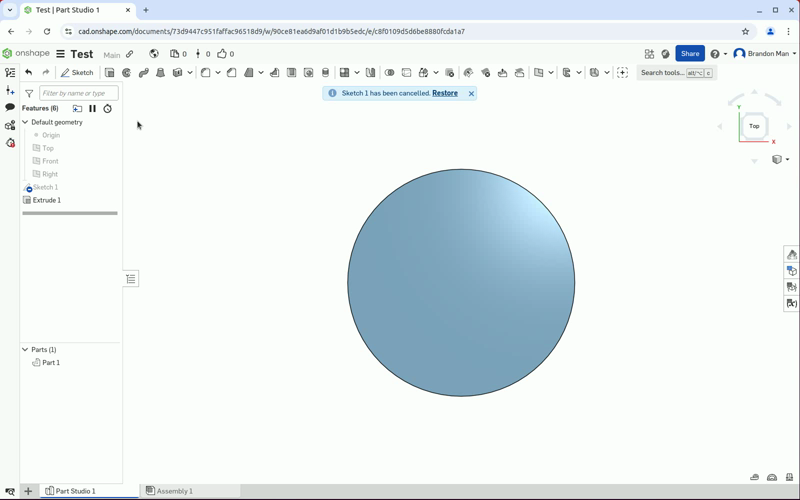
mouse_move(73, 189)
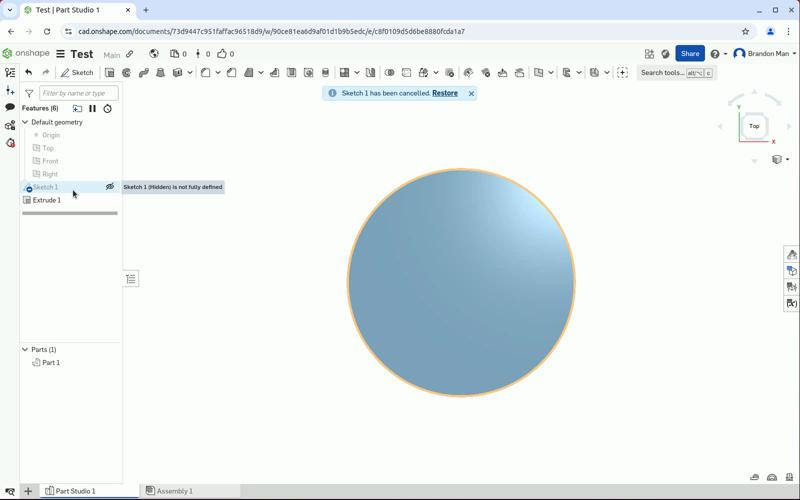
click(73, 189)
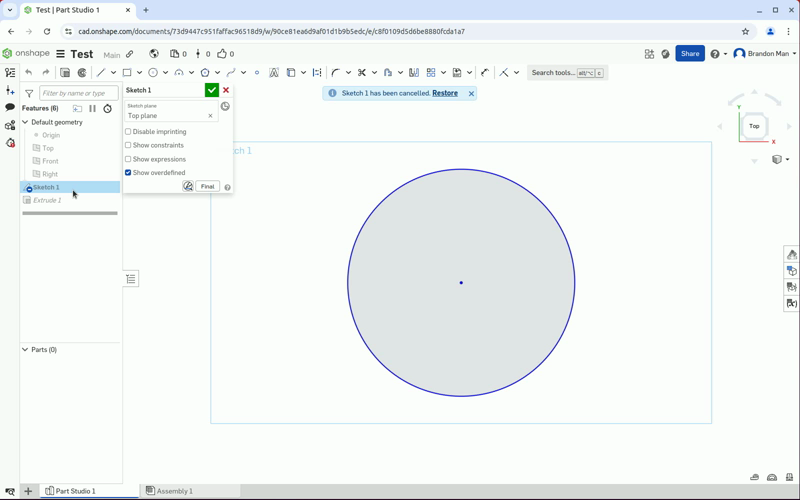
mouse_move(229, 92)
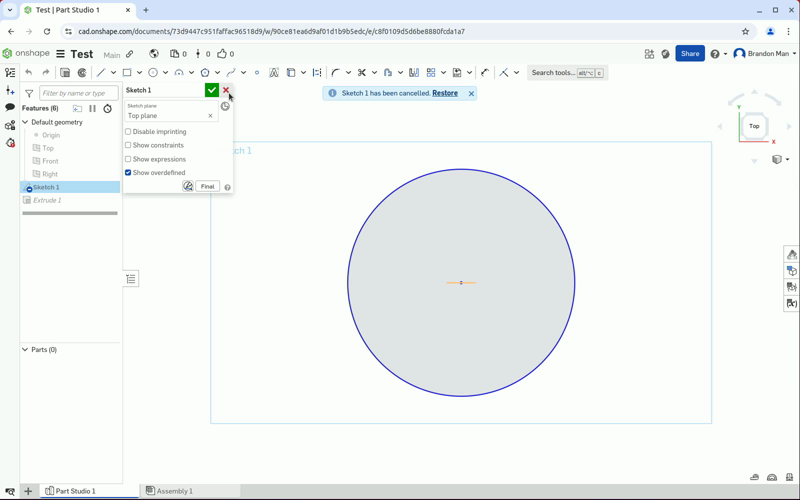
click(229, 92)
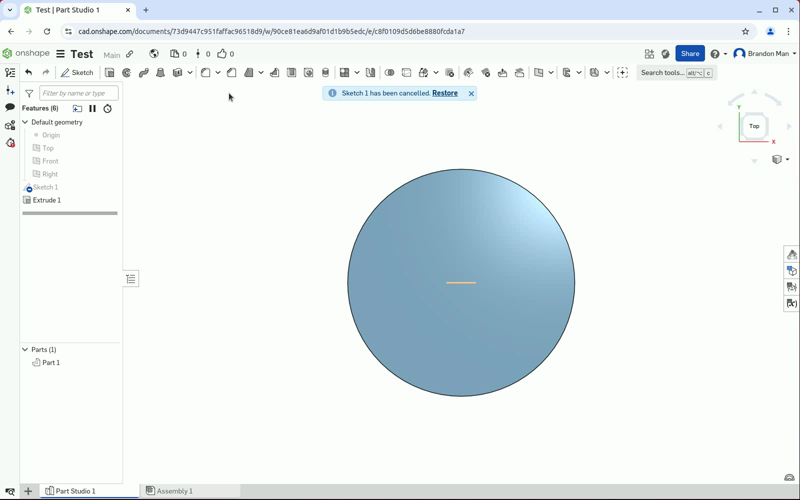
mouse_move(541, 75)
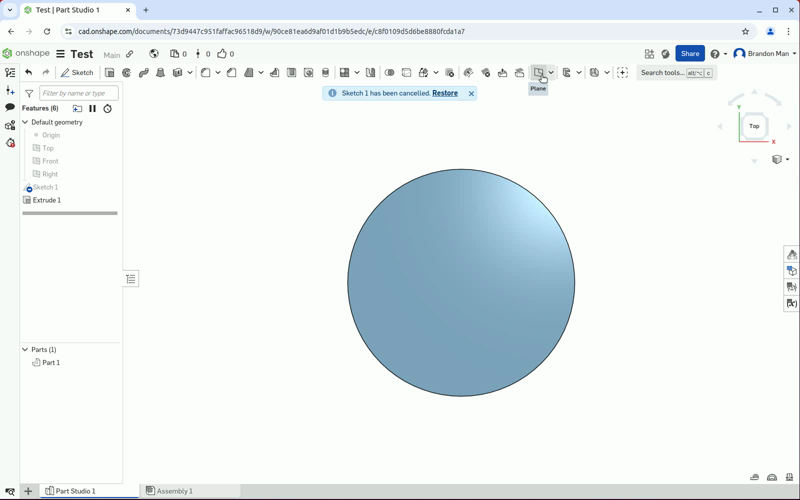
click(541, 75)
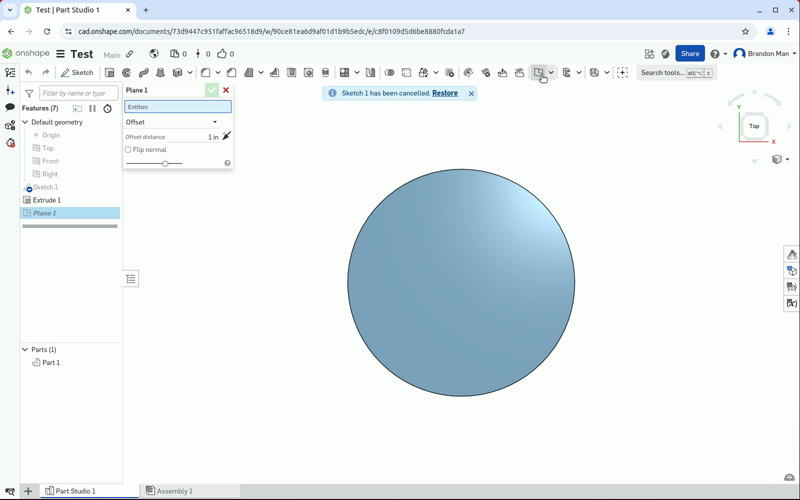
mouse_move(73, 150)
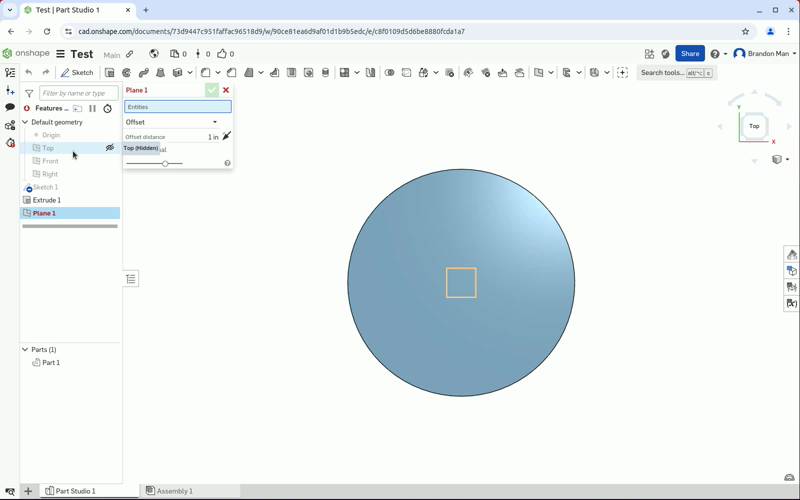
click(73, 150)
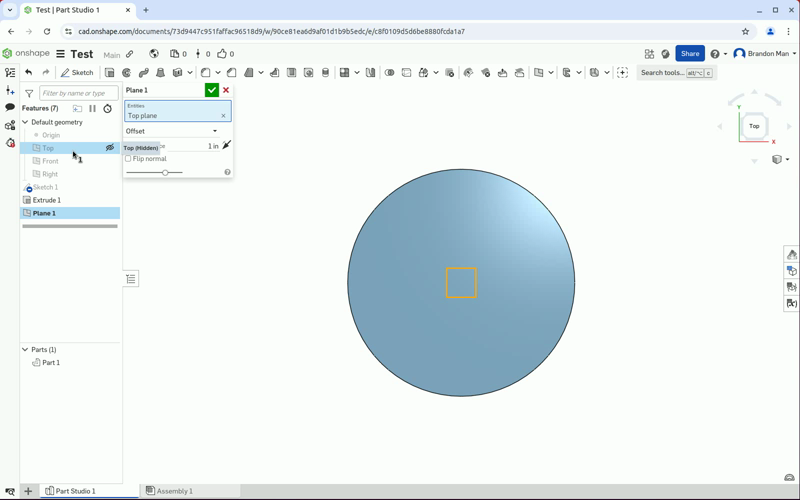
key(tab, 2)
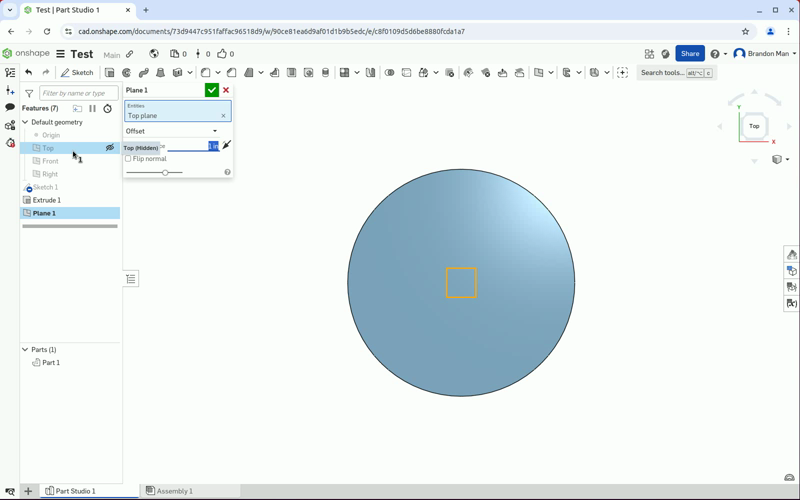
text(1.448)
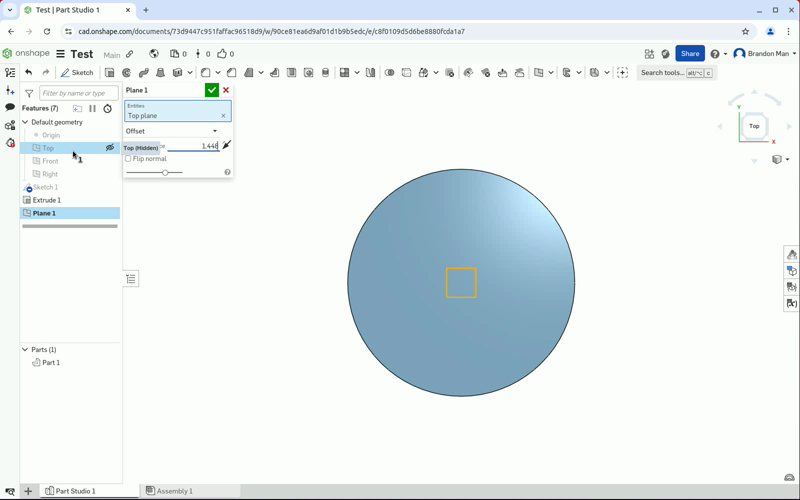
key(enter, 2)
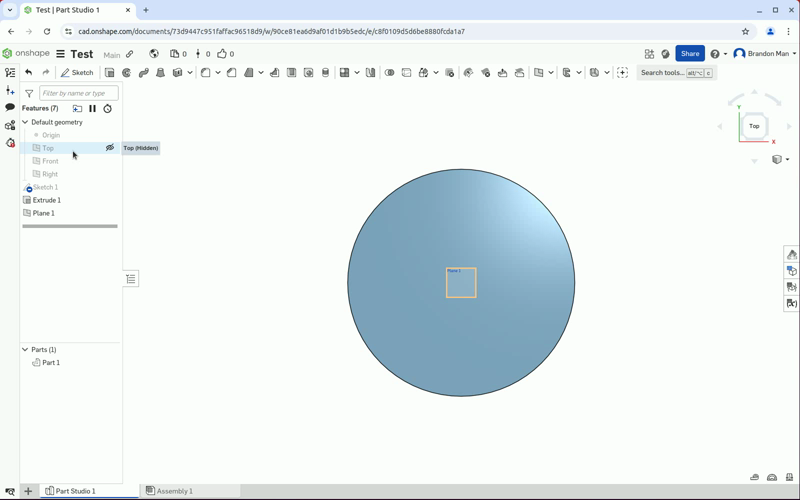
key(shift+s)
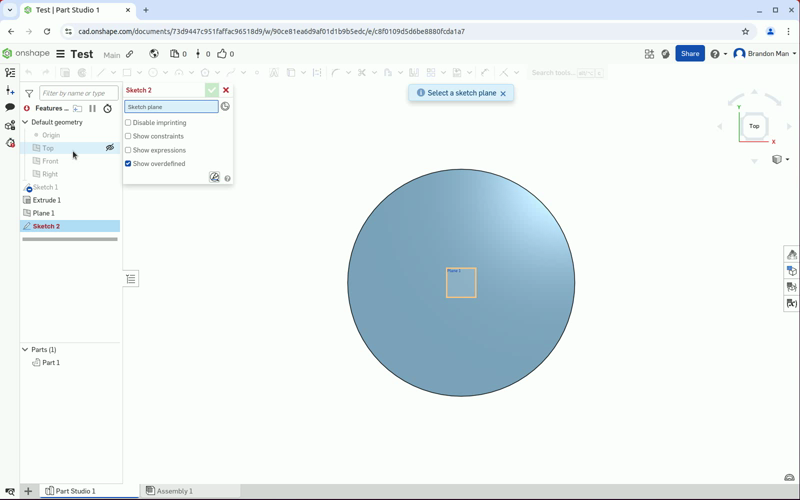
mouse_move(73, 215)
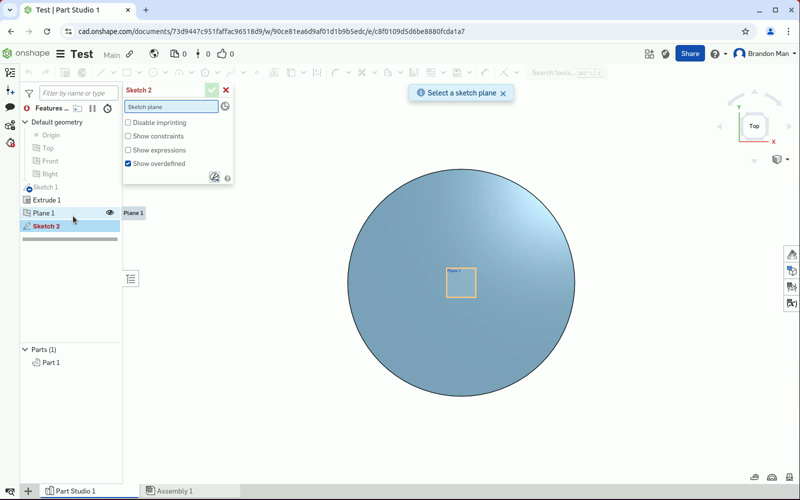
click(73, 215)
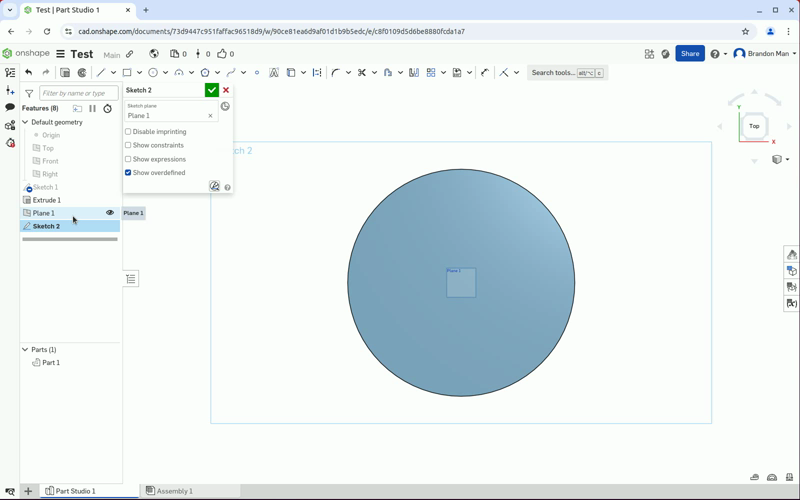
mouse_move(73, 352)
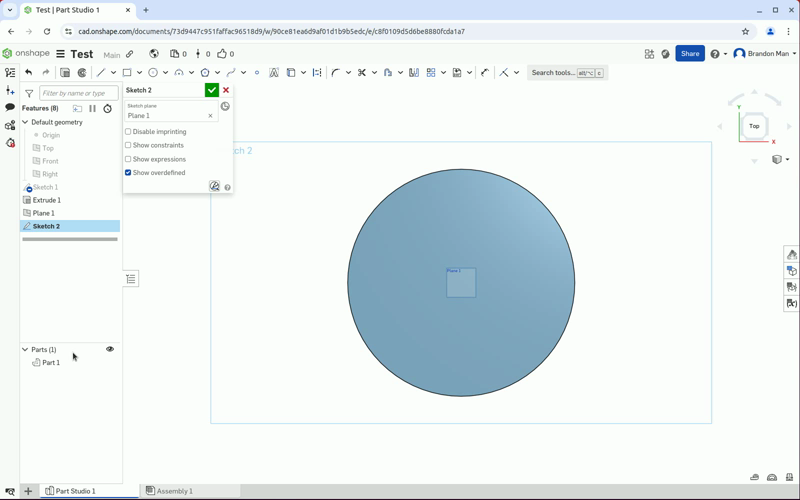
key(y)
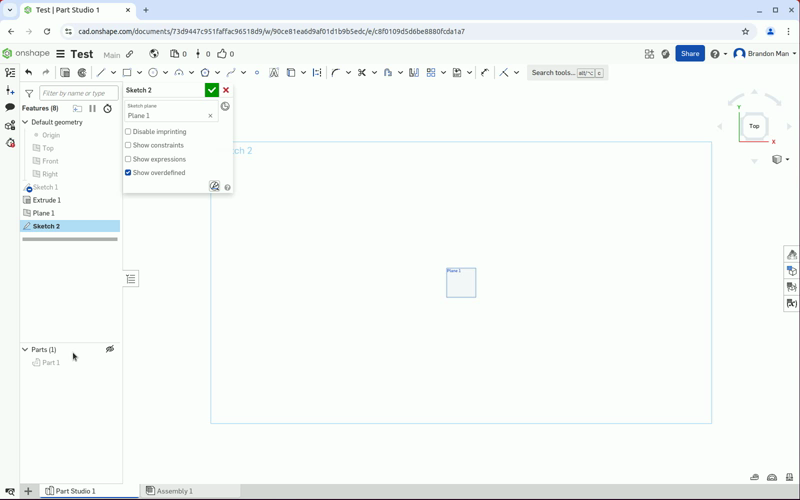
key(c)
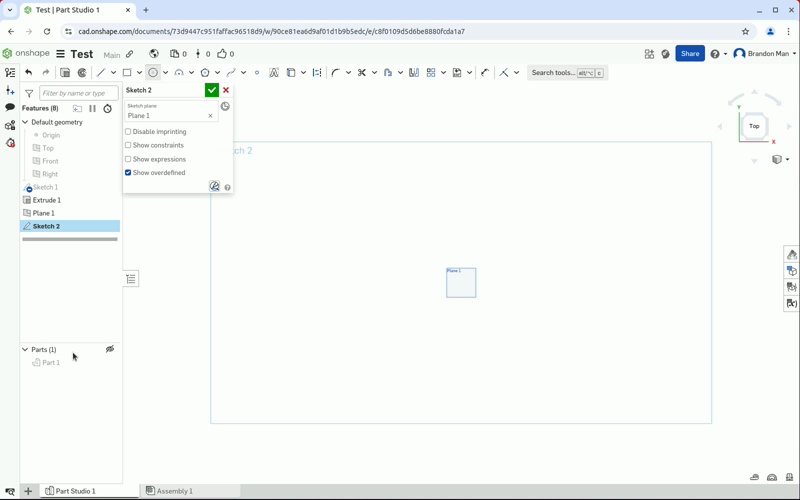
key_down(shift)
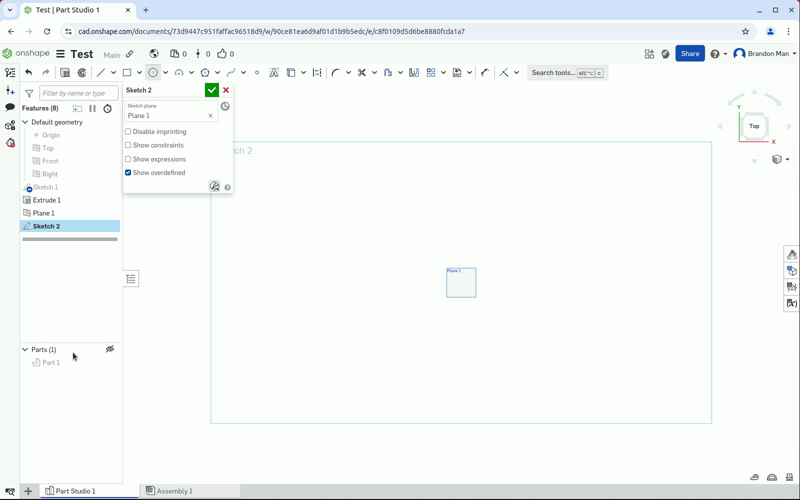
mouse_move(461, 282)
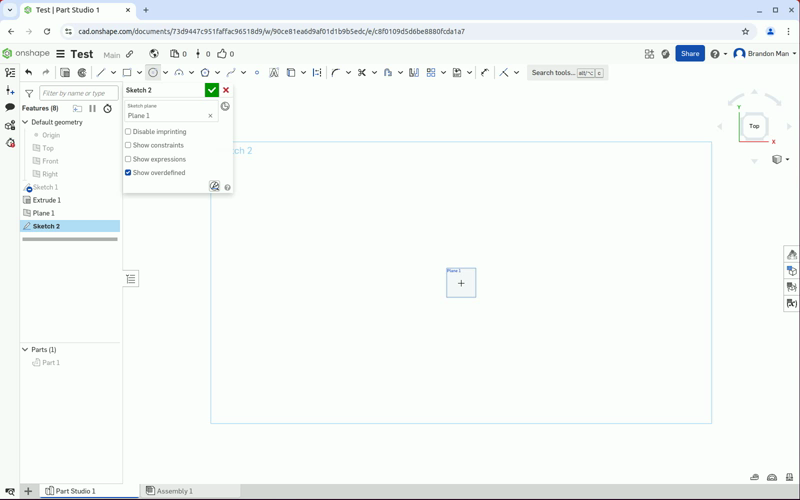
click(461, 282)
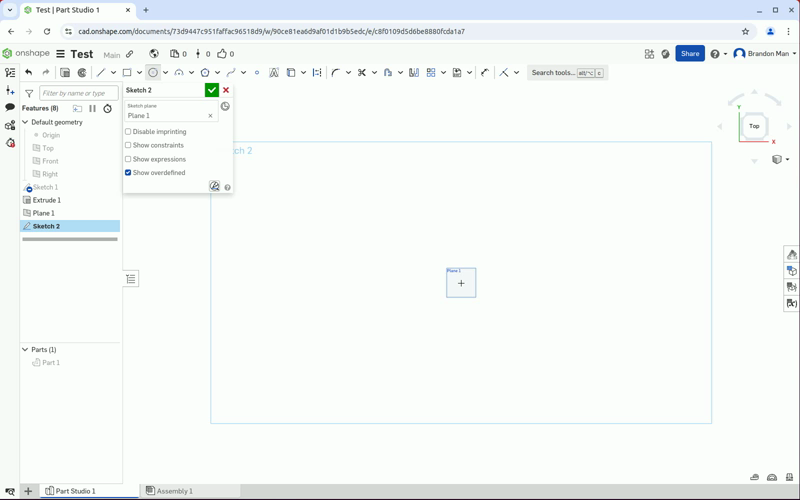
key_up(shift)
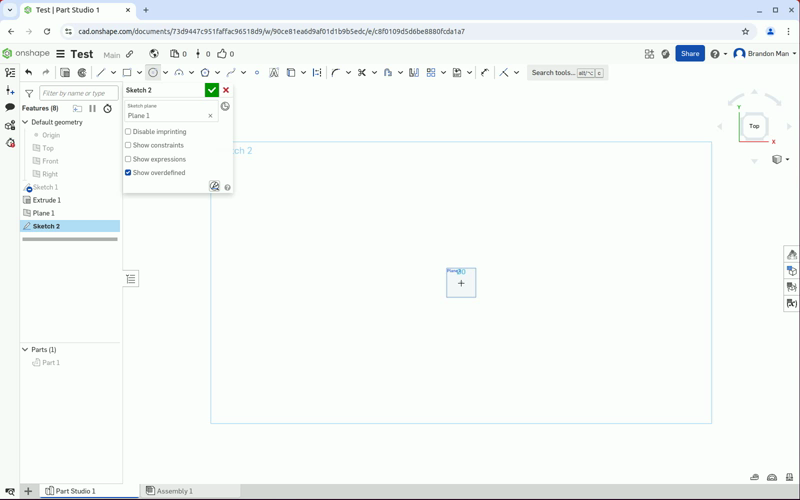
mouse_move(574, 282)
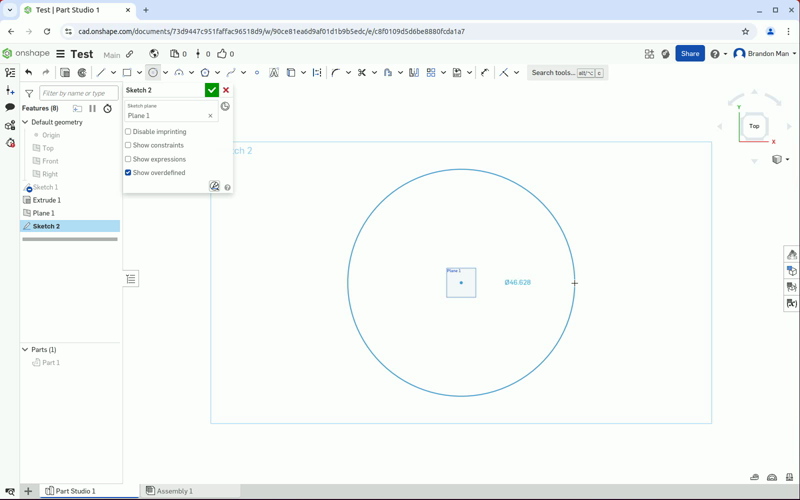
click(574, 282)
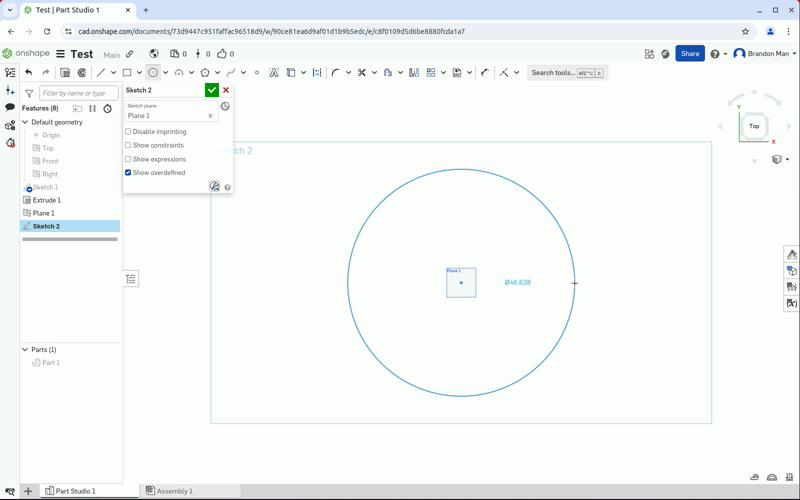
key(esc)
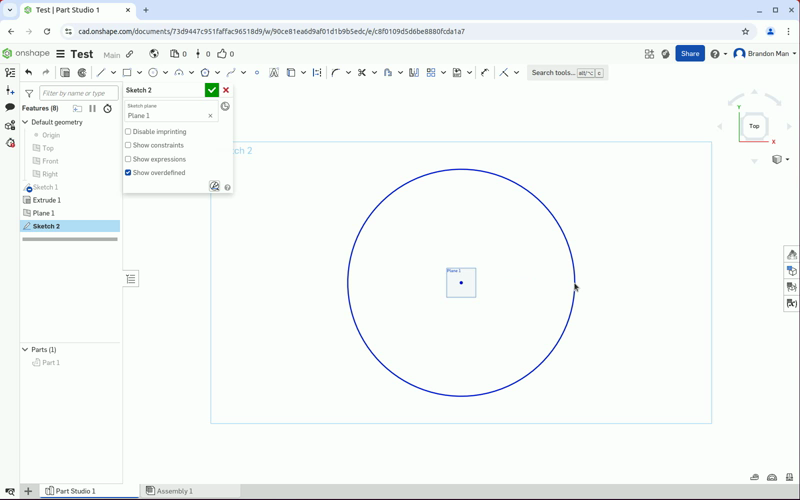
key(c)
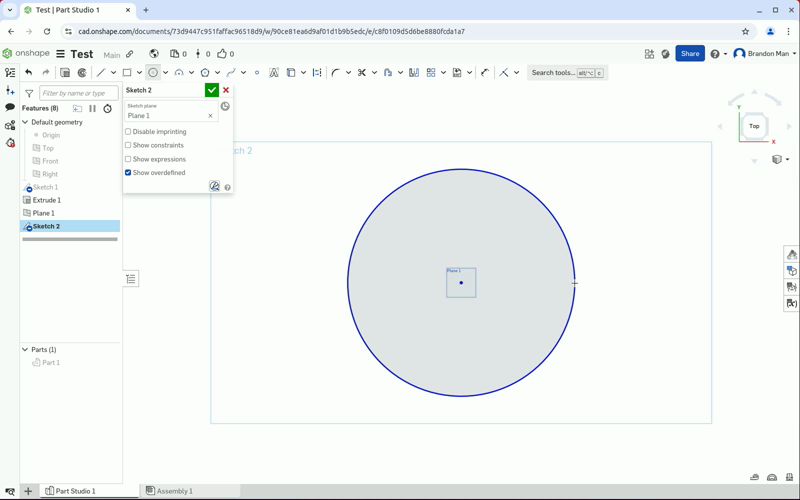
key_down(shift)
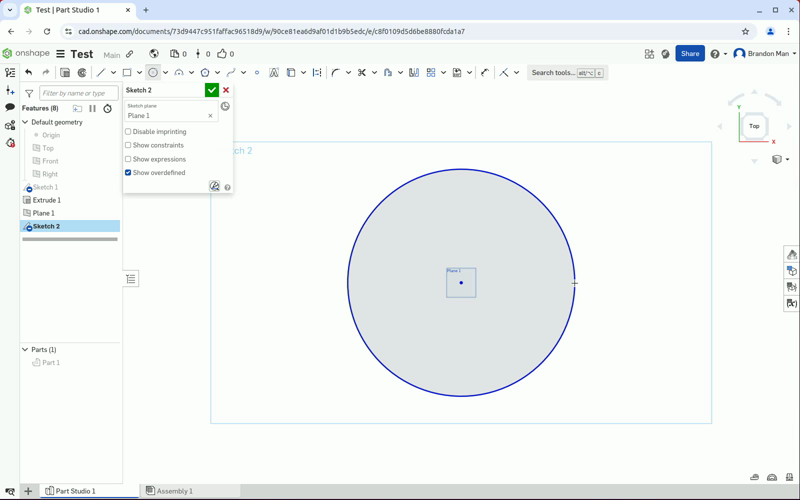
mouse_move(461, 282)
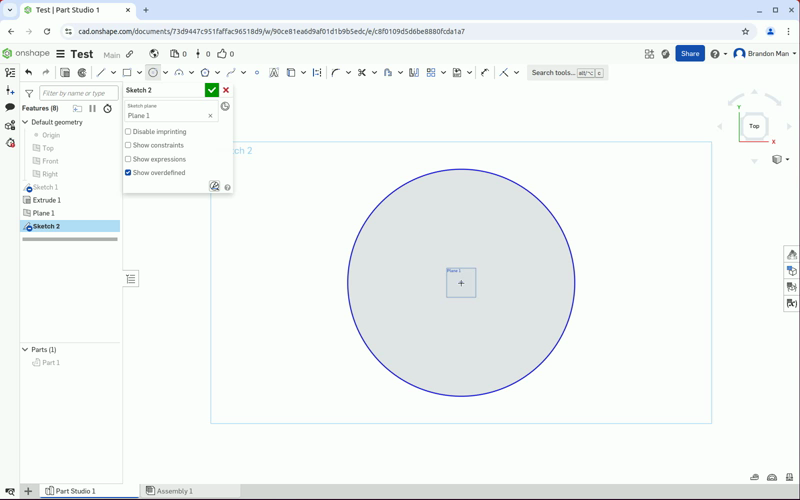
click(461, 282)
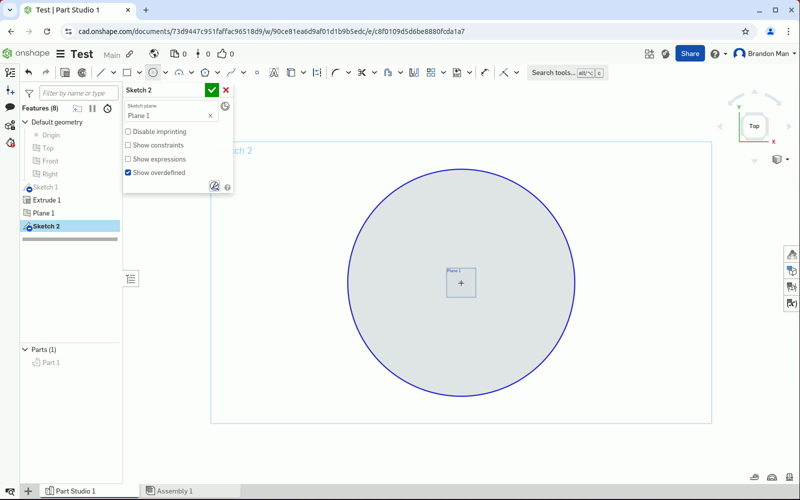
key_up(shift)
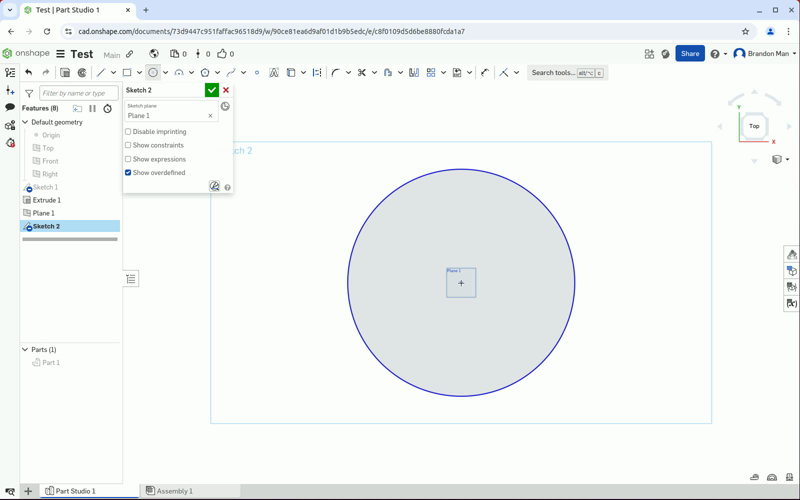
mouse_move(565, 282)
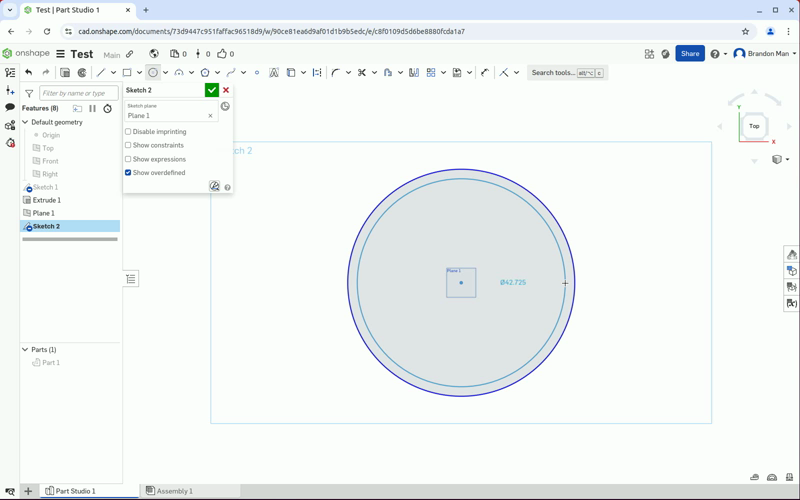
click(565, 282)
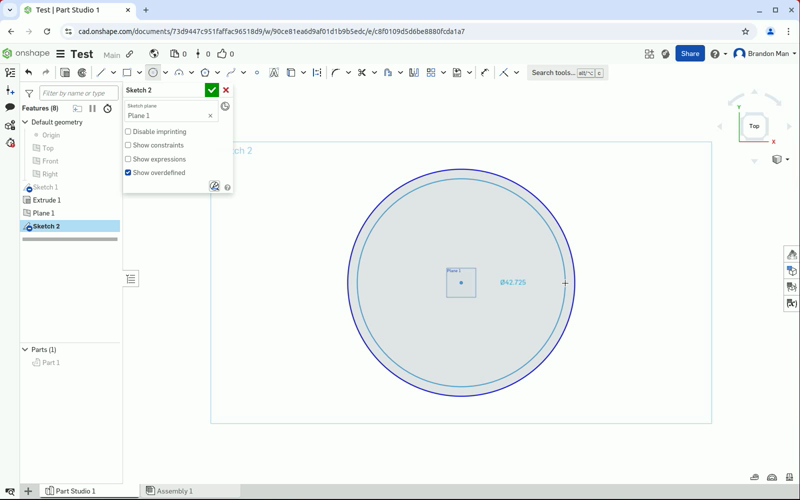
key(esc)
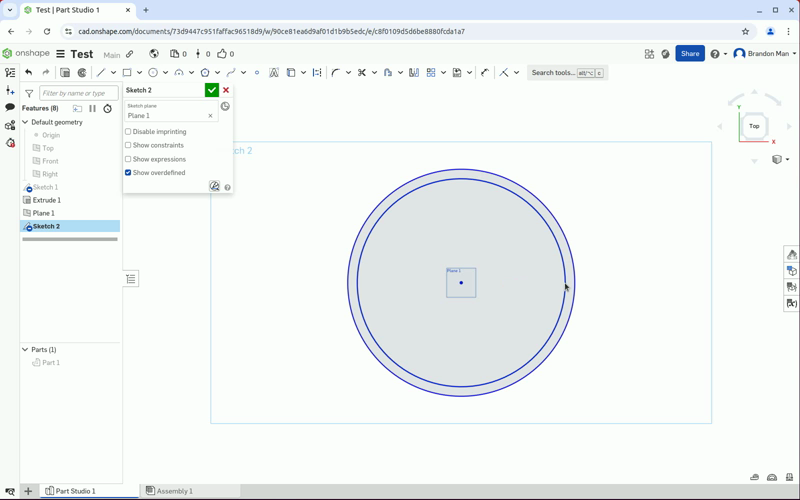
mouse_move(562, 323)
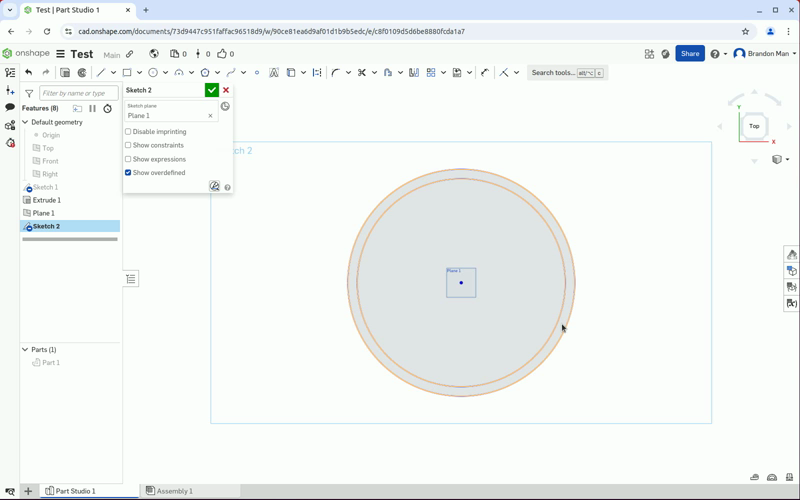
click(562, 323)
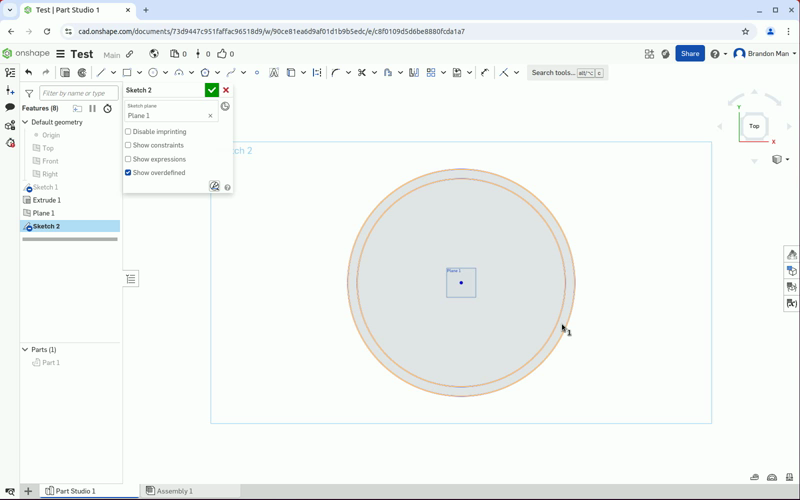
mouse_move(73, 352)
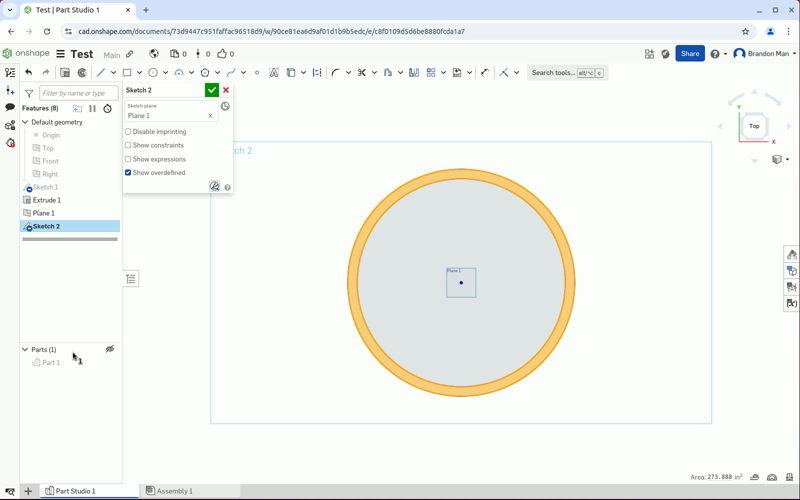
key(shift+y)
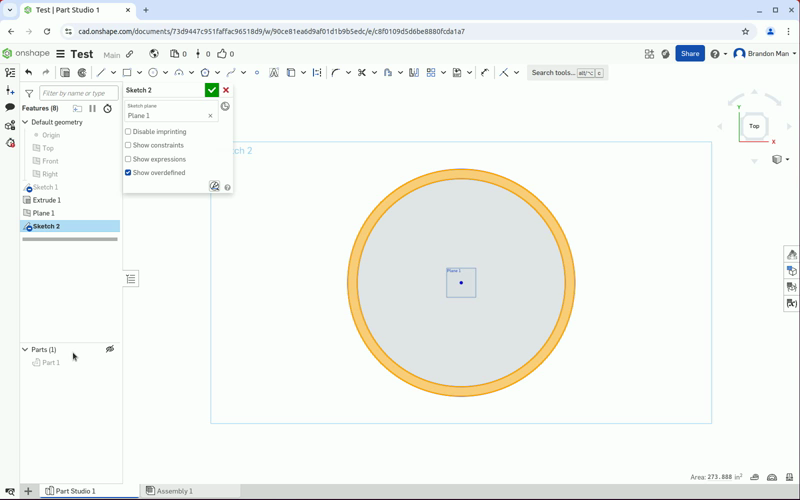
key(shift+e)
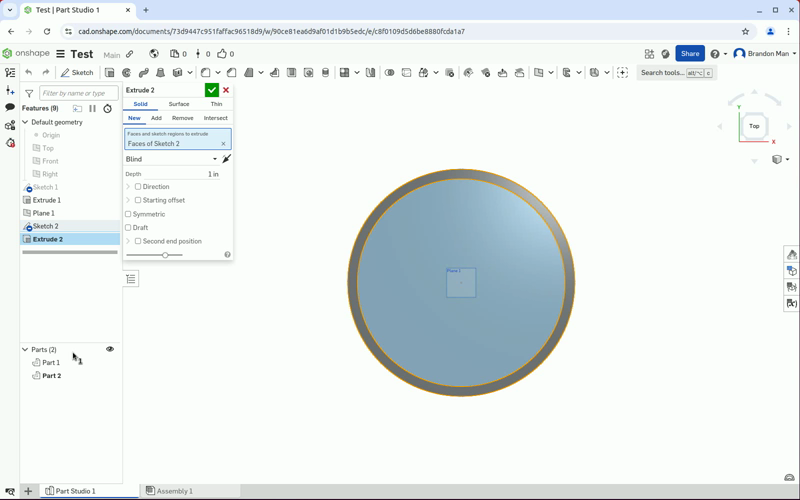
mouse_move(143, 106)
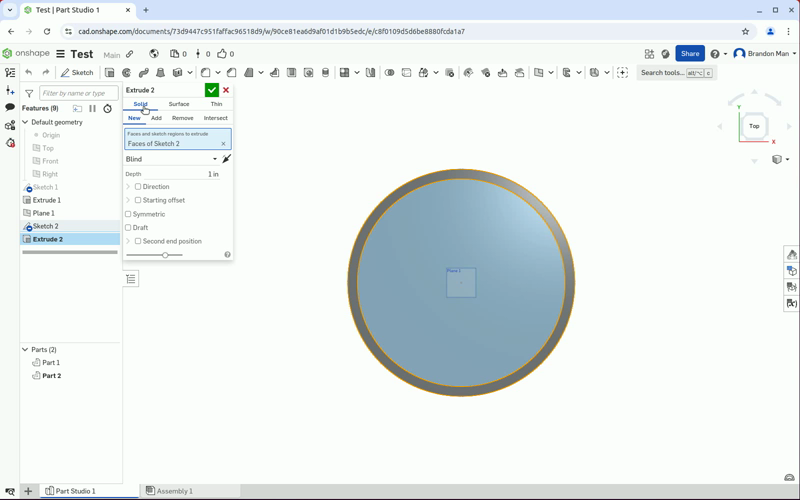
click(143, 106)
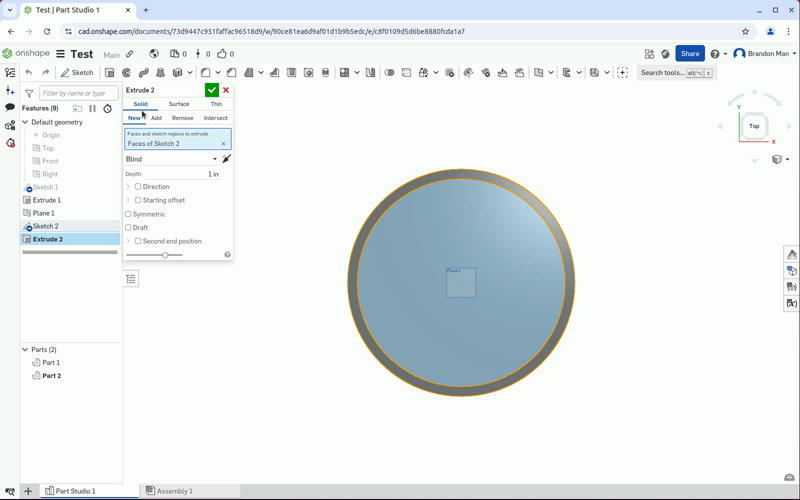
mouse_move(137, 120)
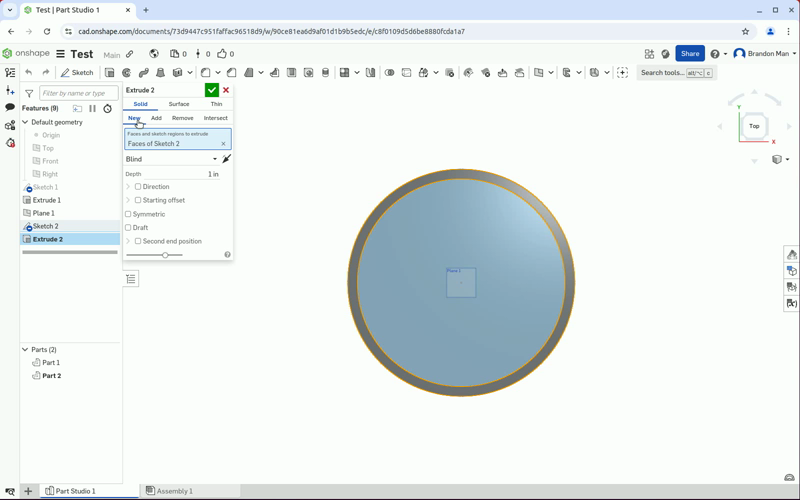
click(137, 120)
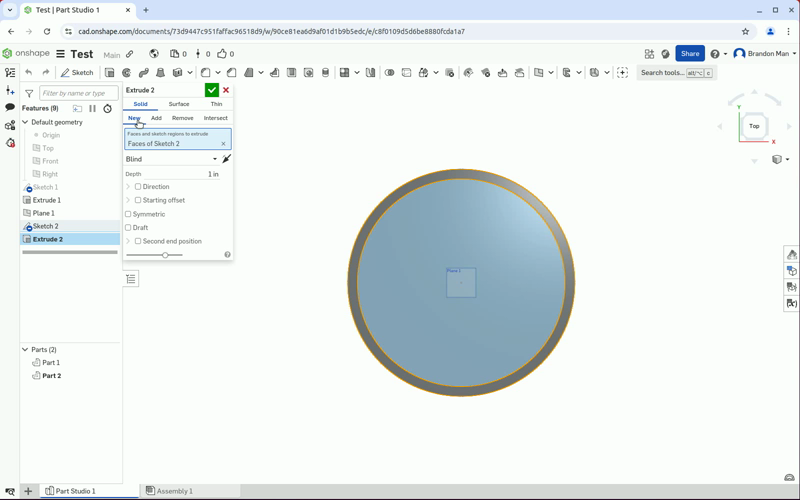
key(tab, 4)
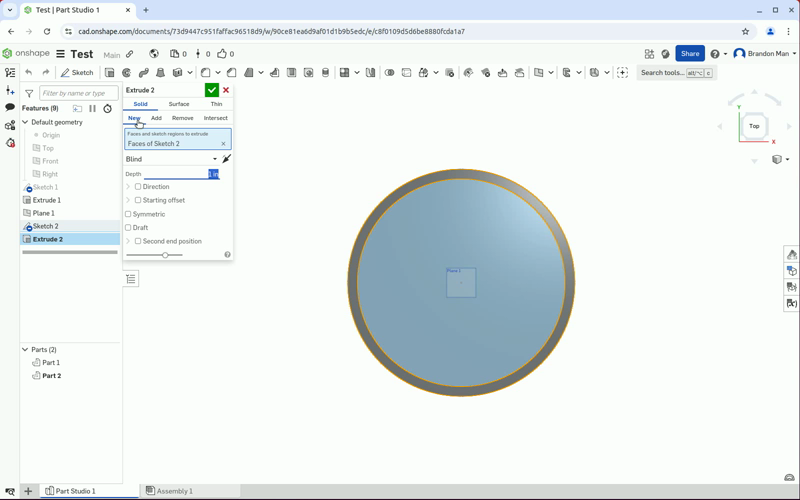
text(0.963)
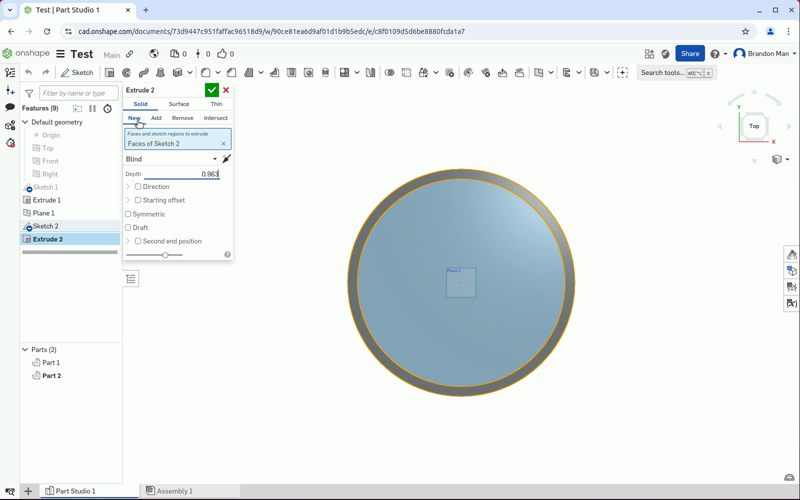
key(enter)
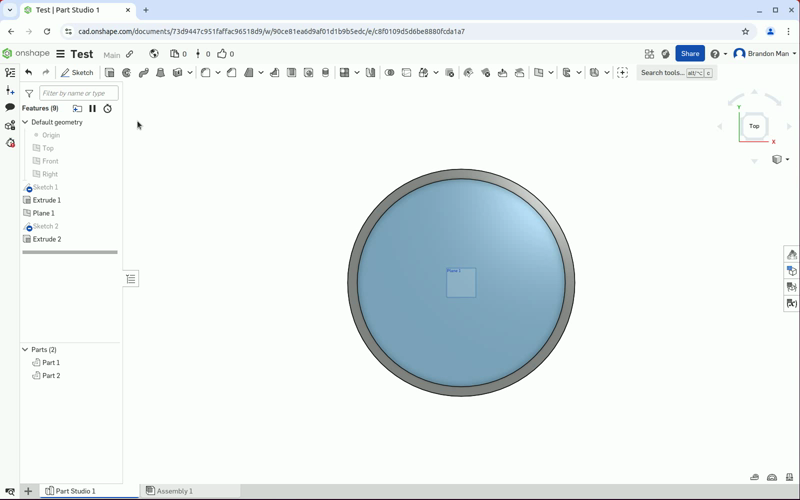
key(shift+h)
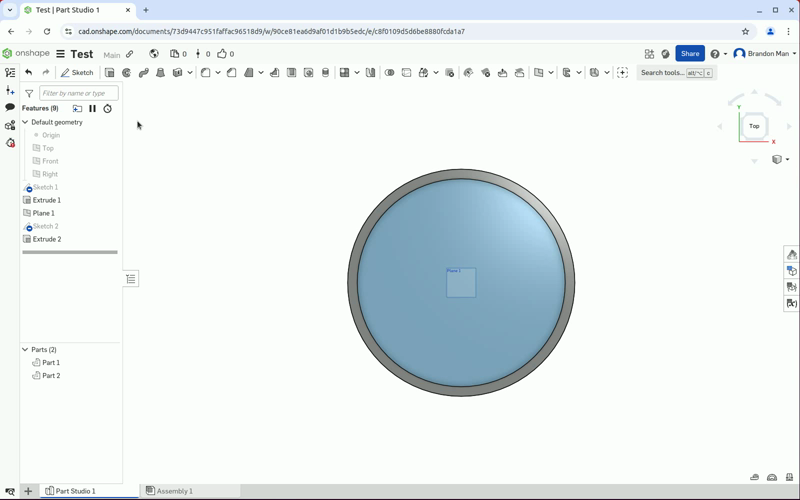
key(shift+h)
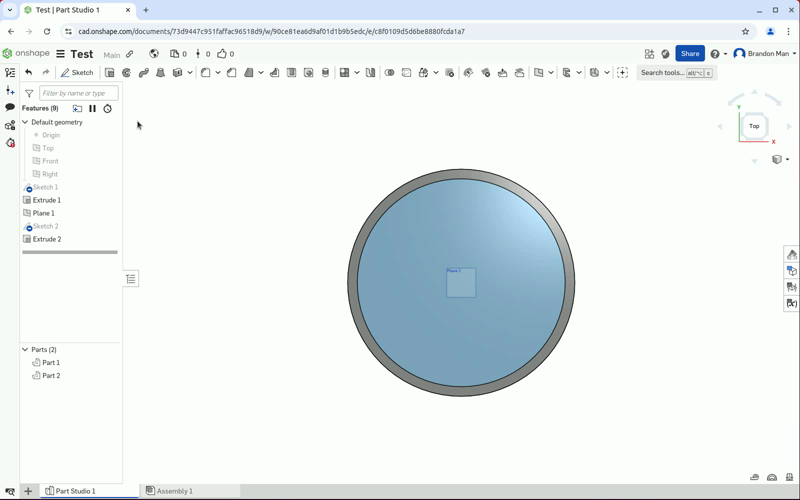
mouse_move(73, 189)
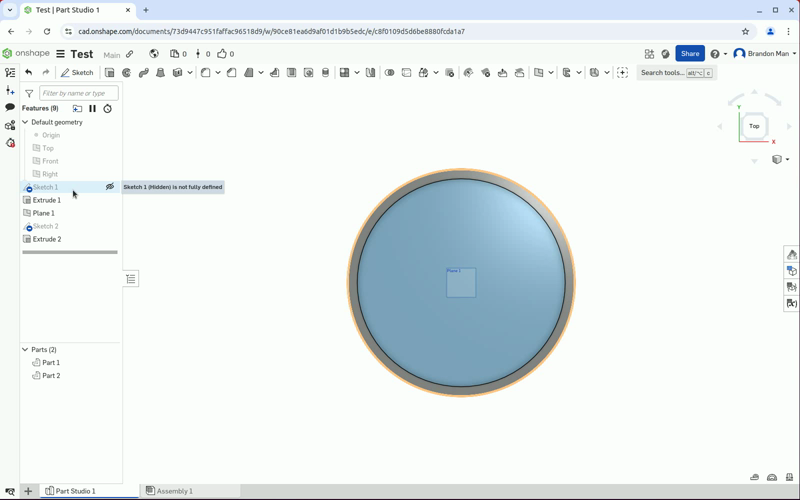
click(73, 189)
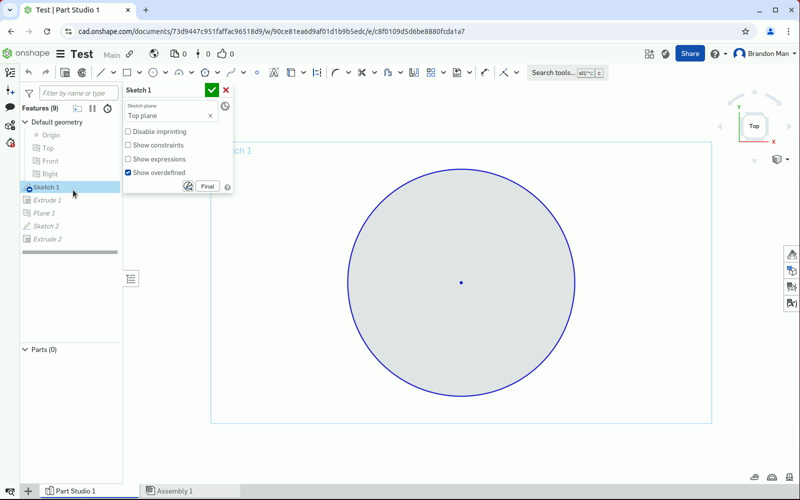
mouse_move(229, 92)
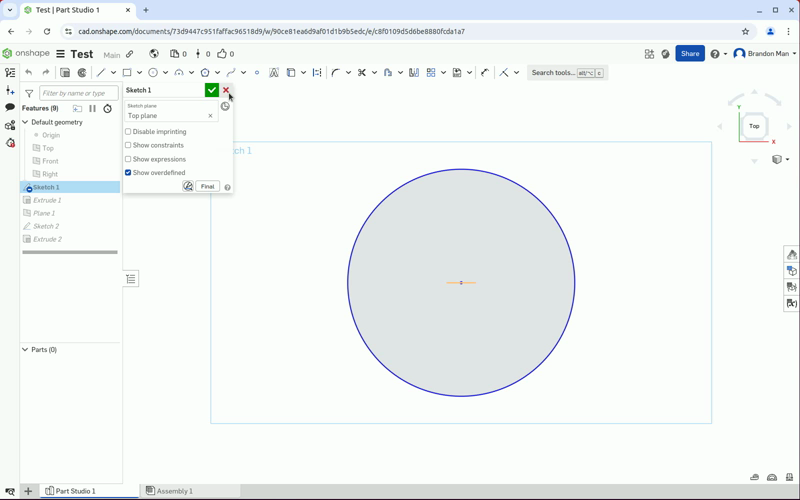
click(229, 92)
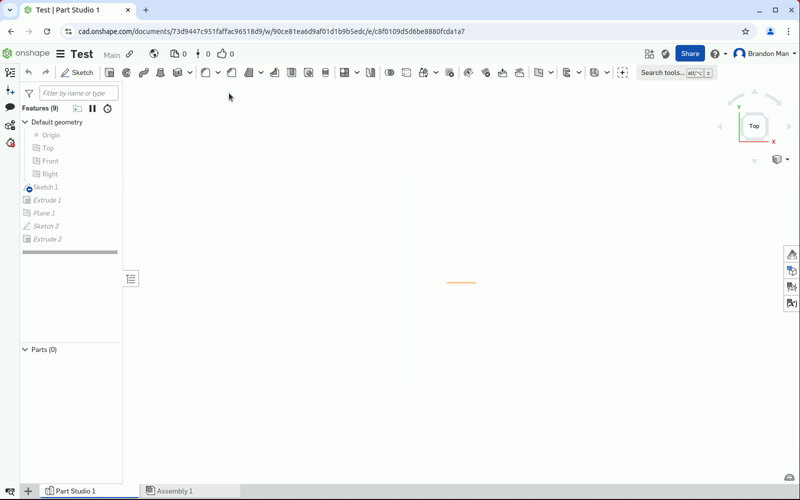
key(shift+s)
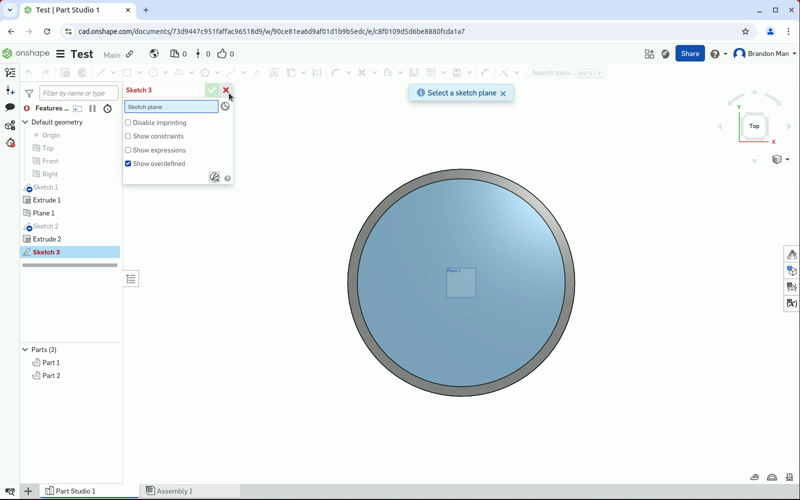
mouse_move(73, 215)
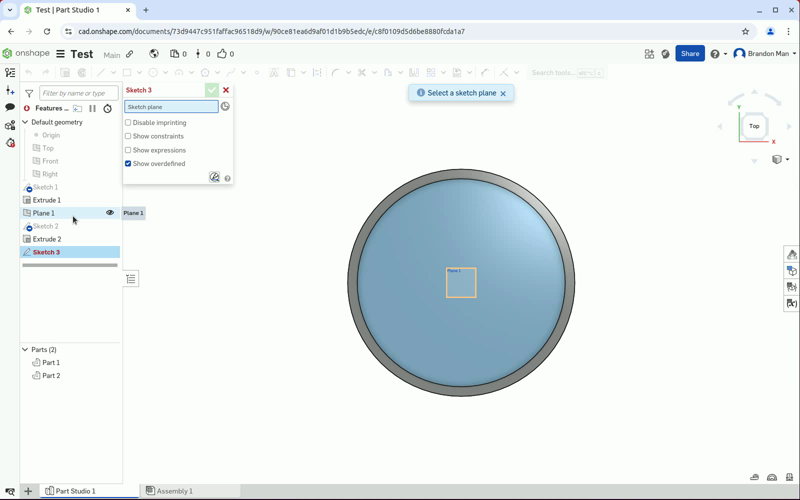
click(73, 215)
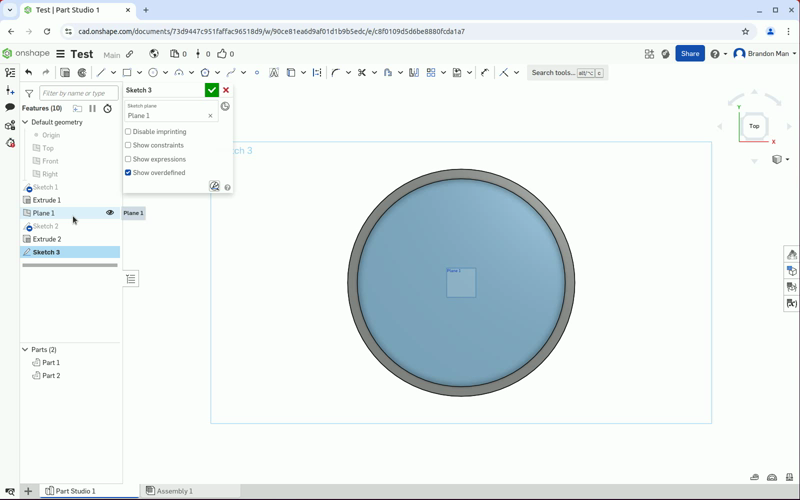
mouse_move(73, 352)
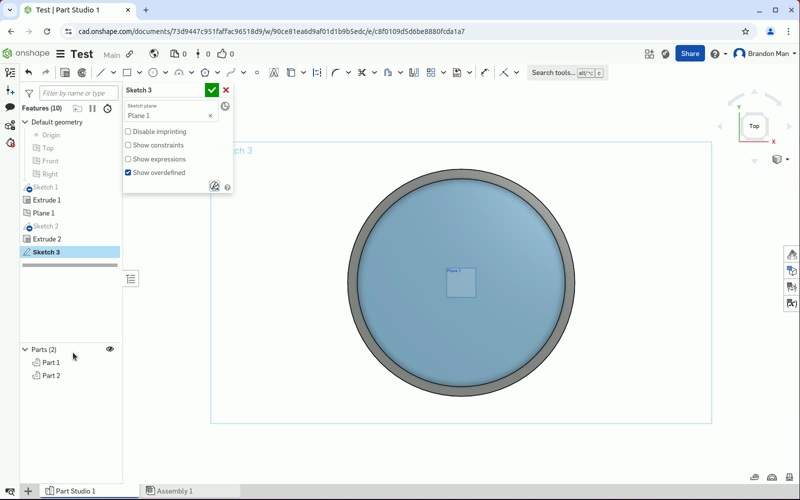
key(y)
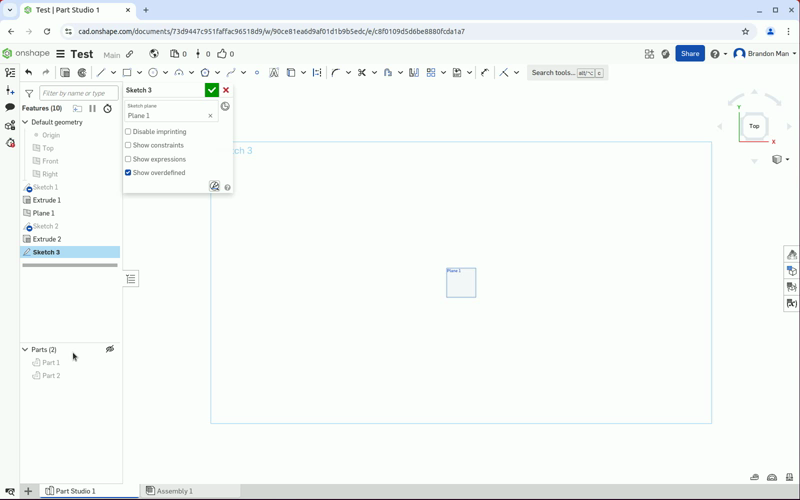
key(l)
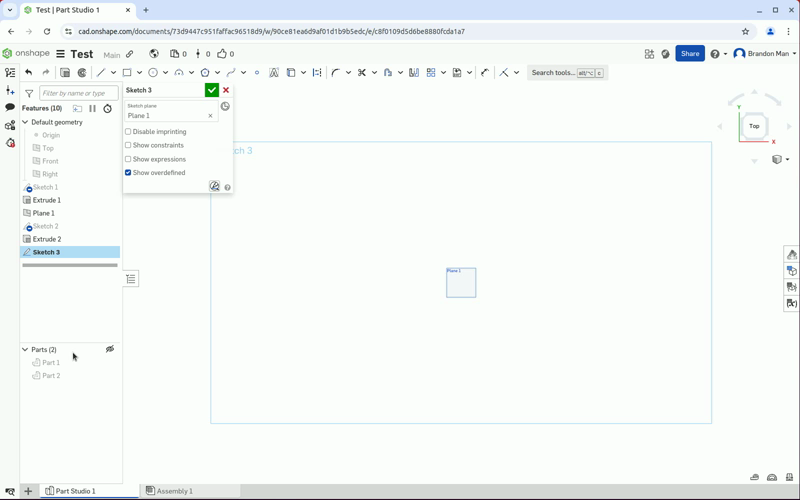
key_down(shift)
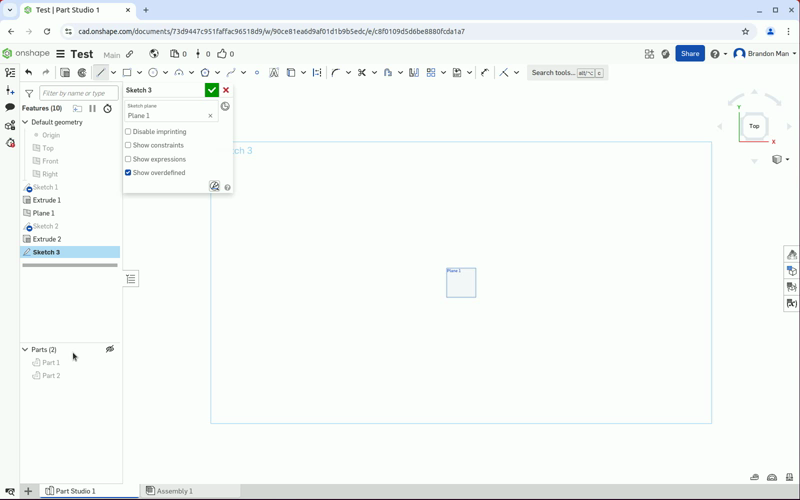
mouse_move(378, 348)
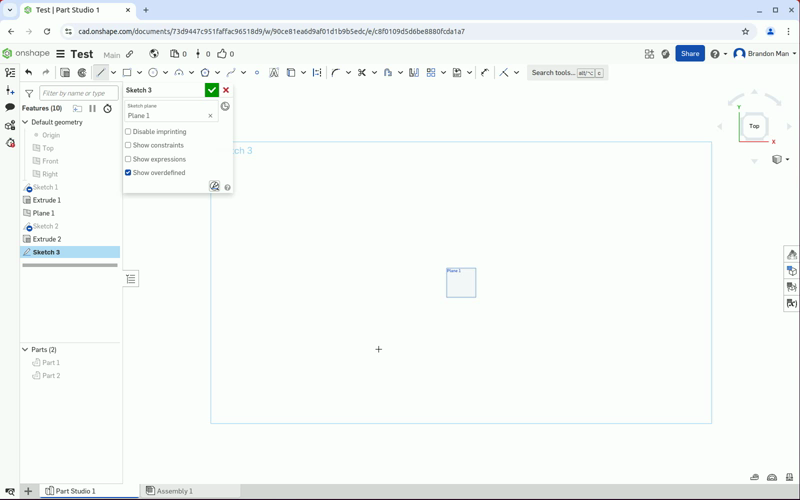
click(378, 348)
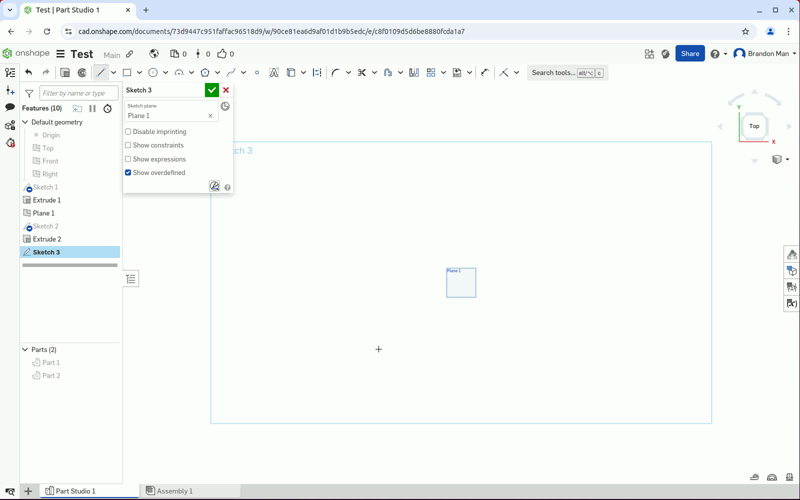
key_up(shift)
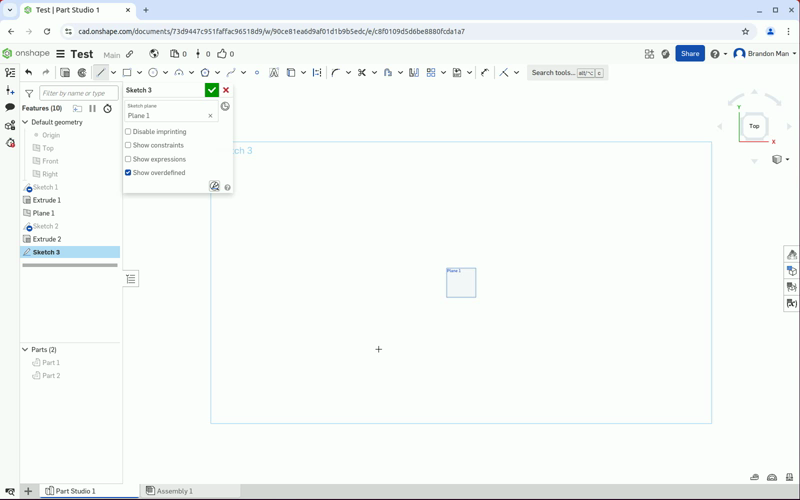
key_down(shift)
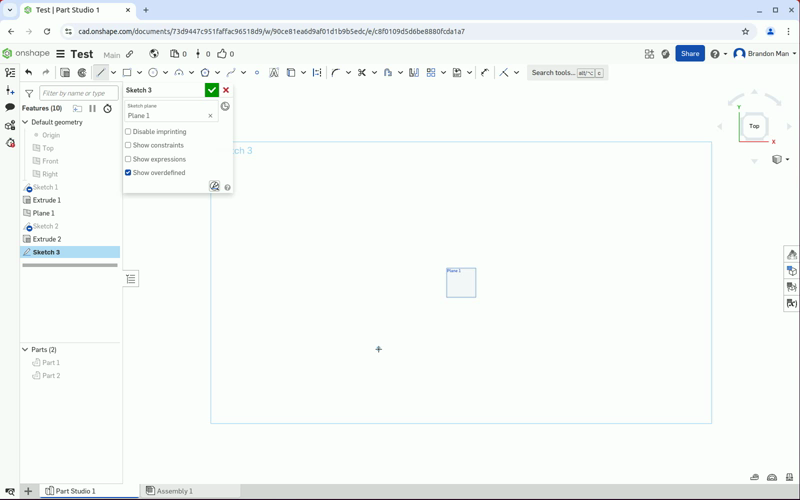
mouse_move(408, 348)
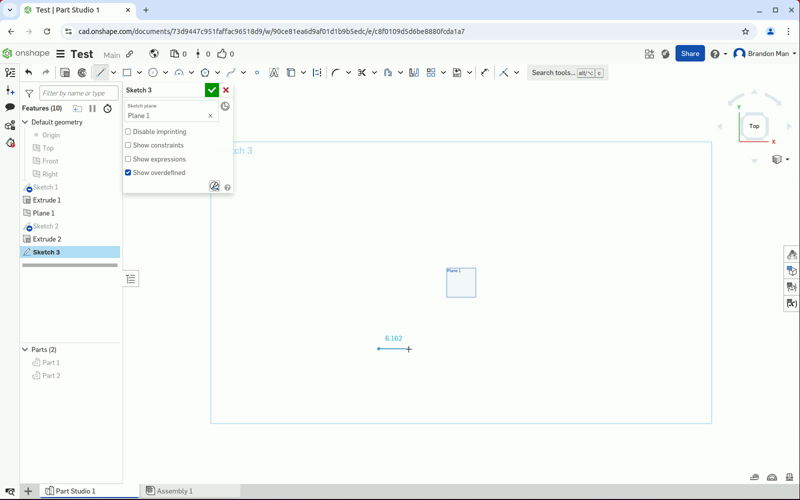
mouse_move(396, 366)
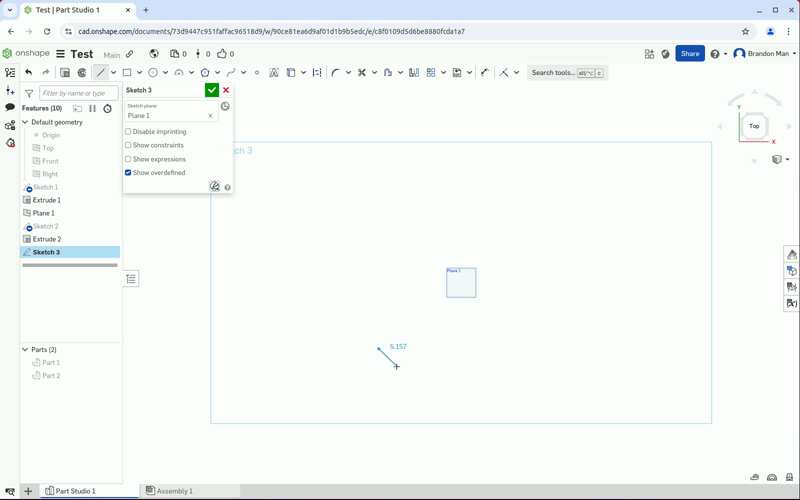
click(396, 366)
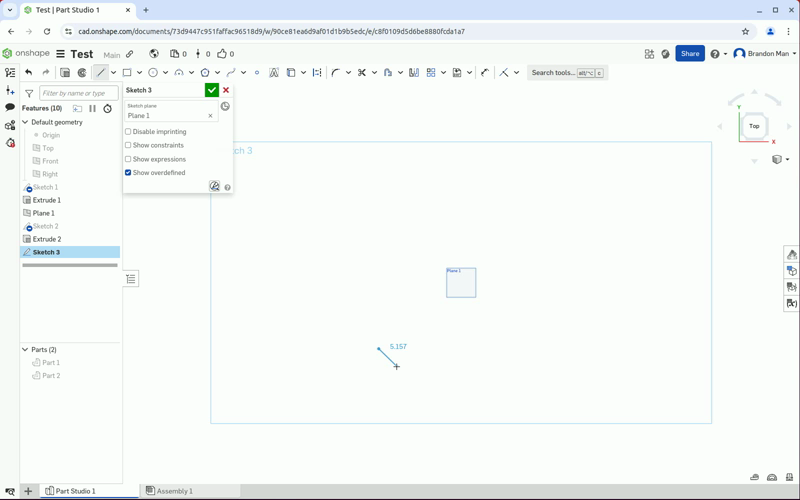
key_up(shift)
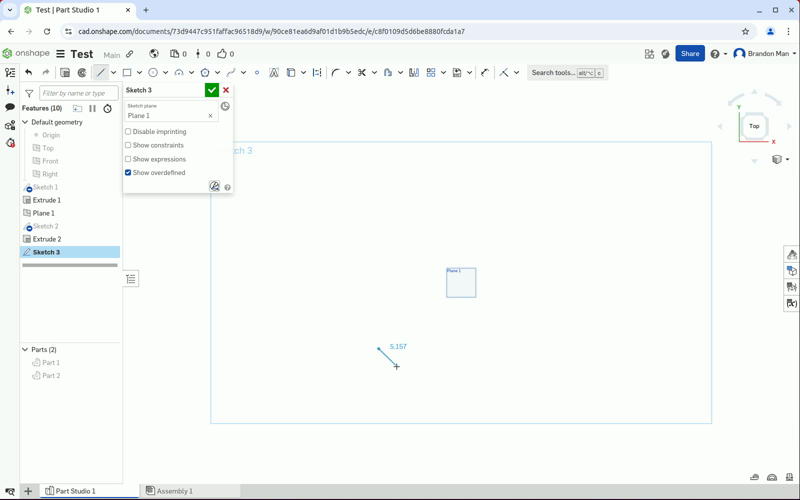
key_down(shift)
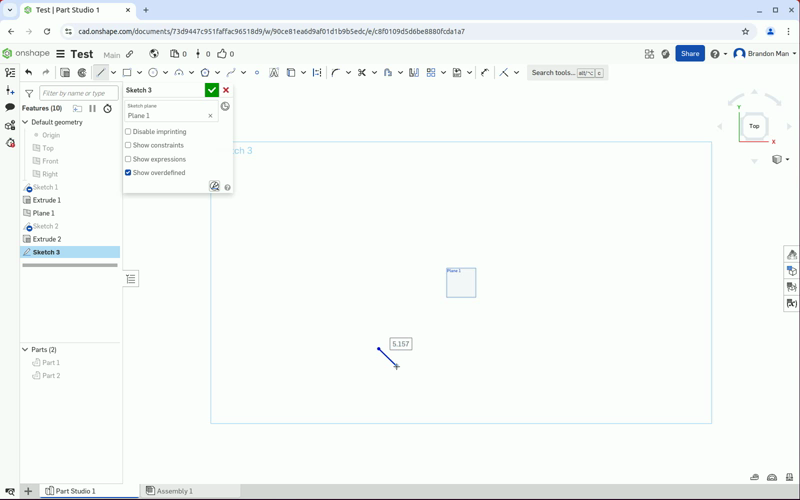
mouse_move(446, 303)
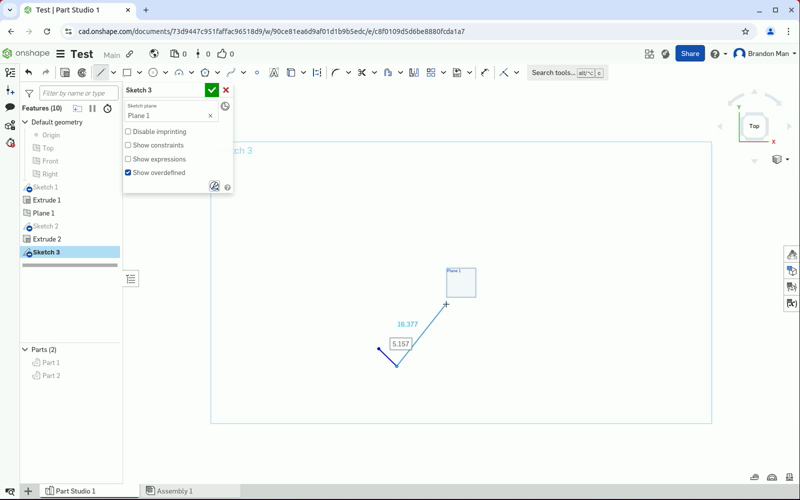
click(446, 303)
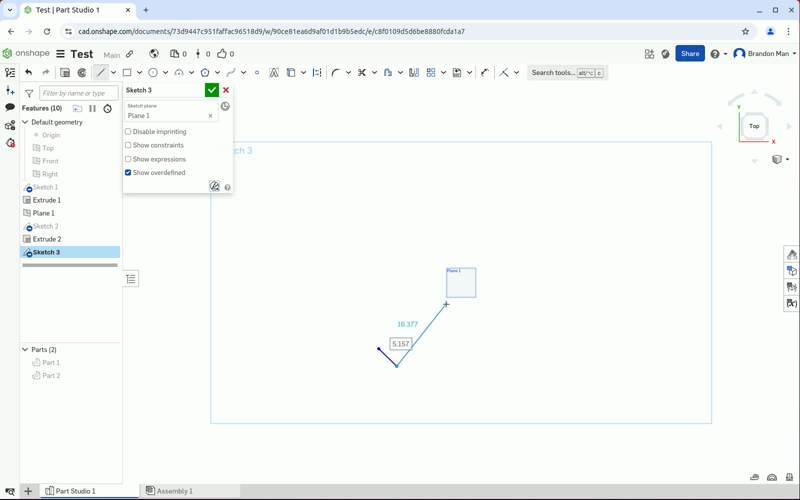
key_up(shift)
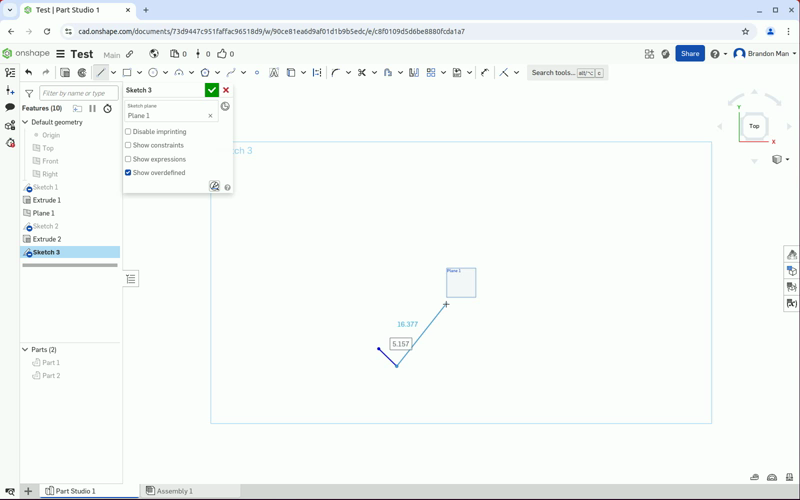
key_down(shift)
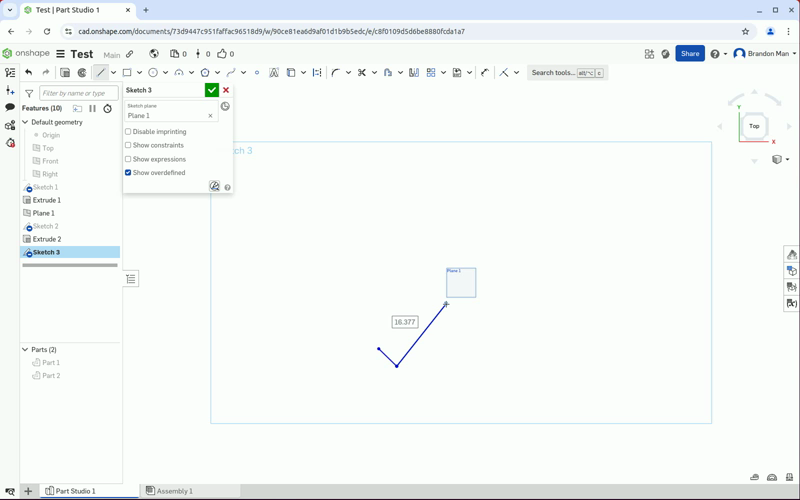
mouse_move(446, 387)
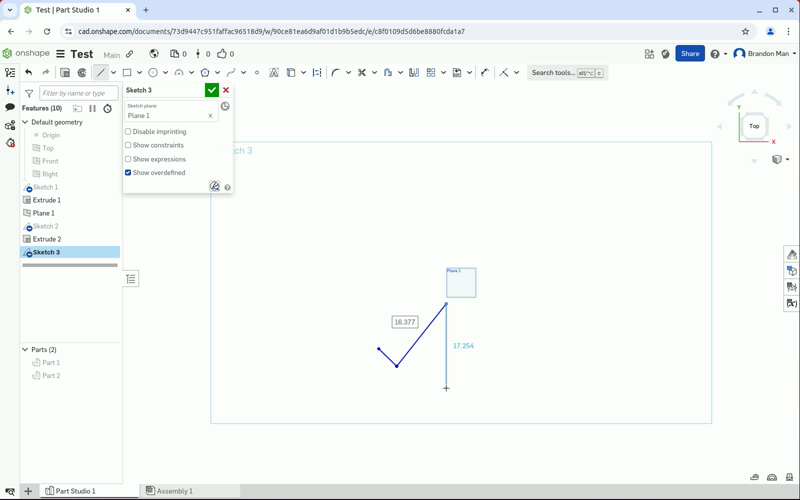
click(446, 387)
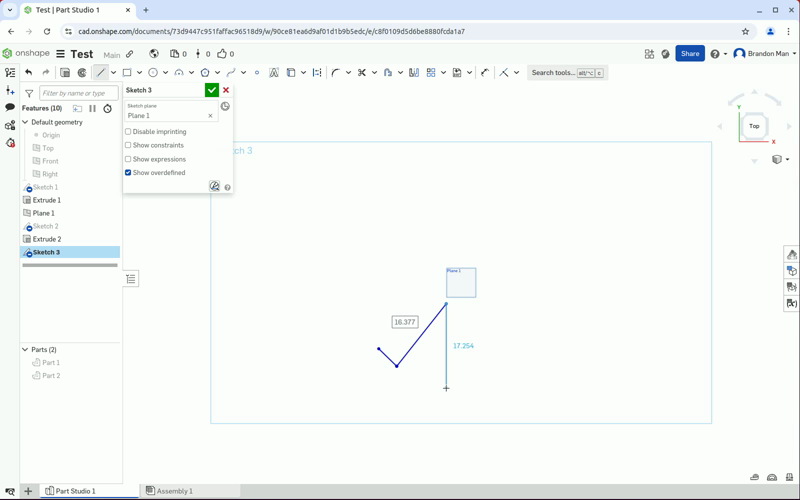
key_up(shift)
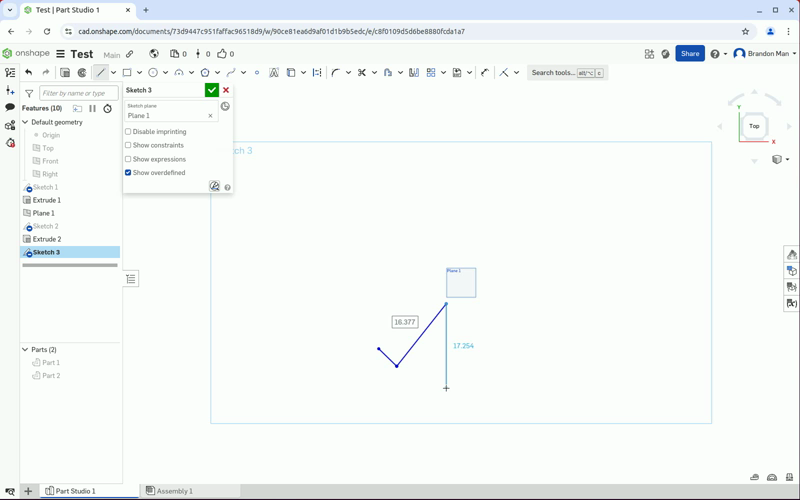
key_down(shift)
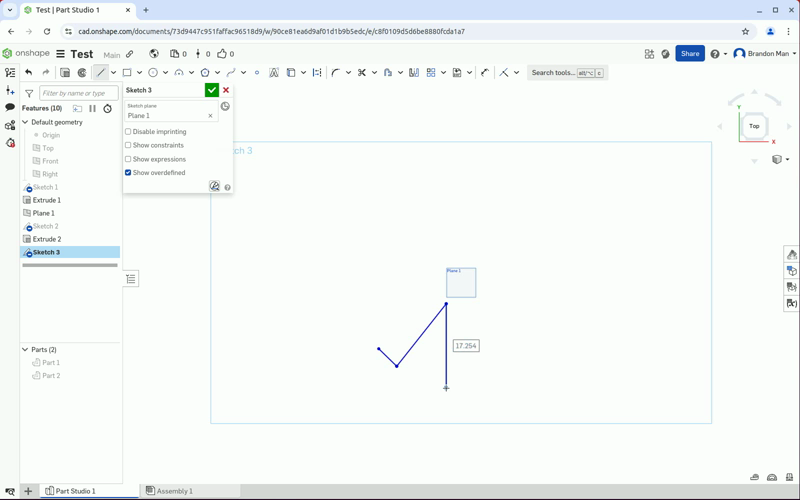
mouse_move(476, 387)
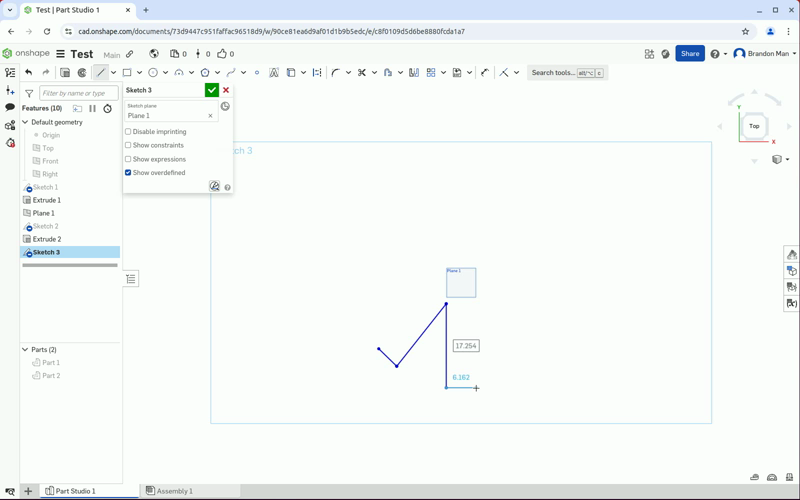
mouse_move(471, 387)
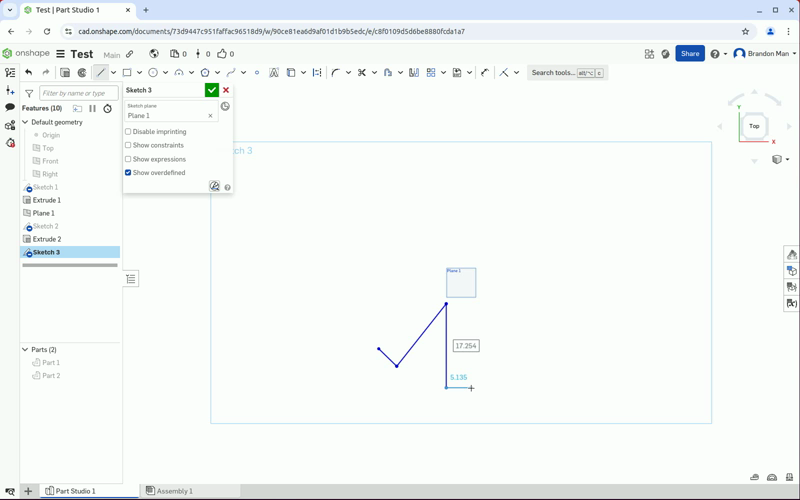
click(471, 387)
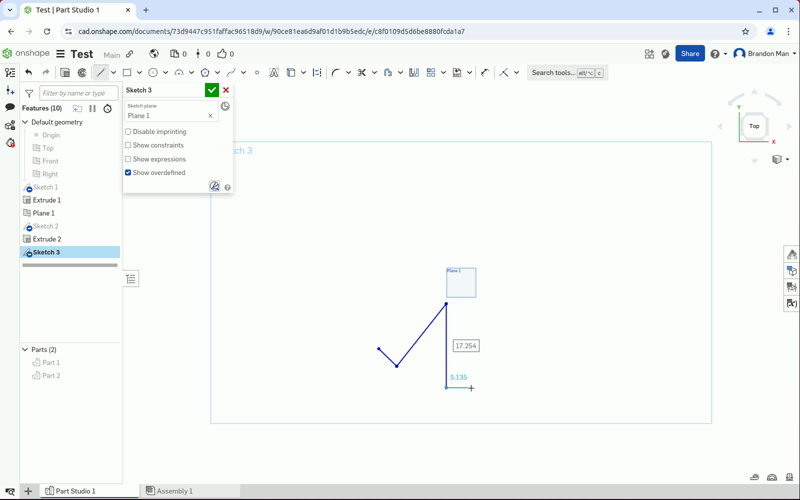
key_up(shift)
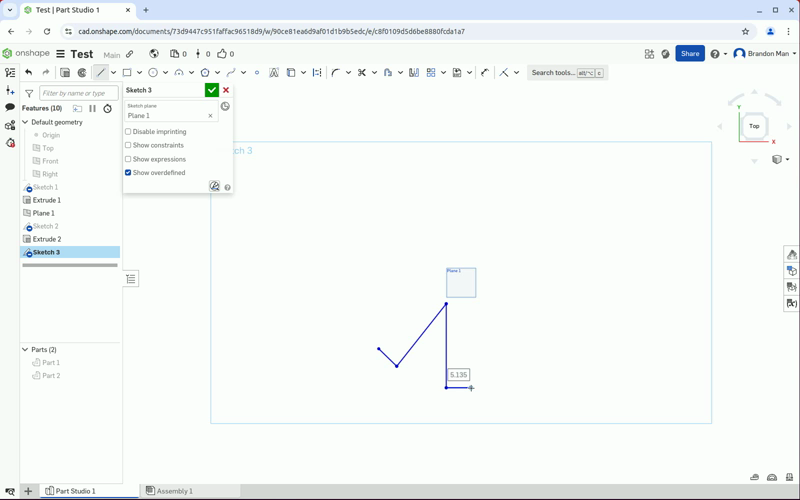
key_down(shift)
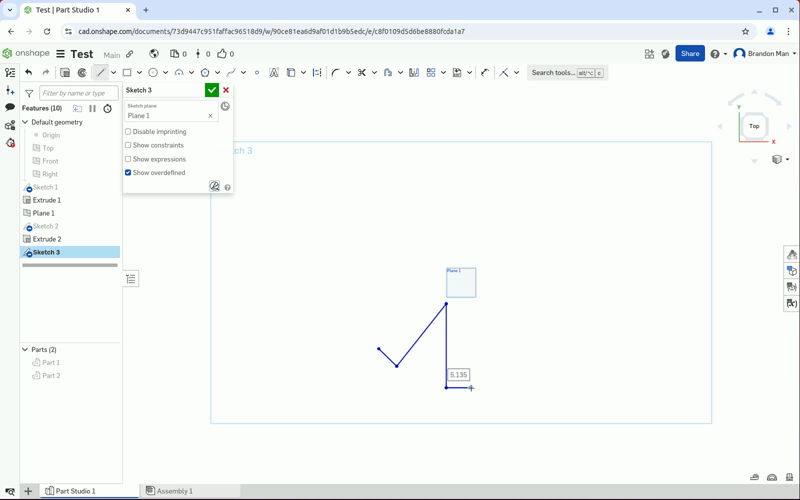
mouse_move(471, 303)
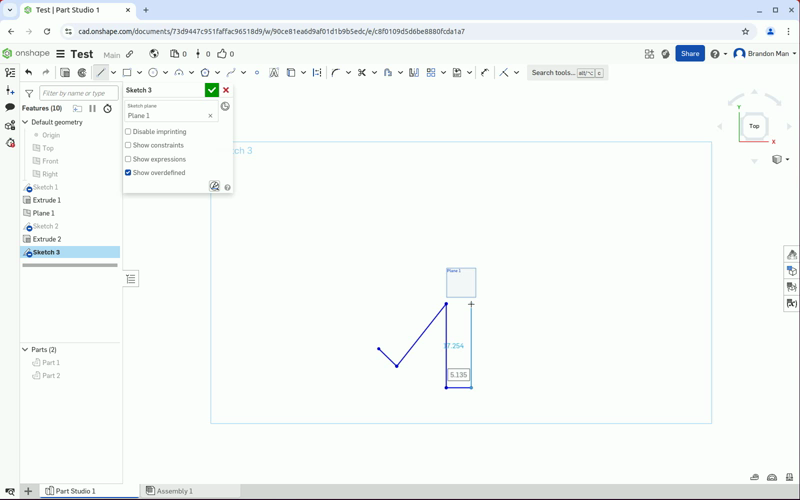
click(471, 303)
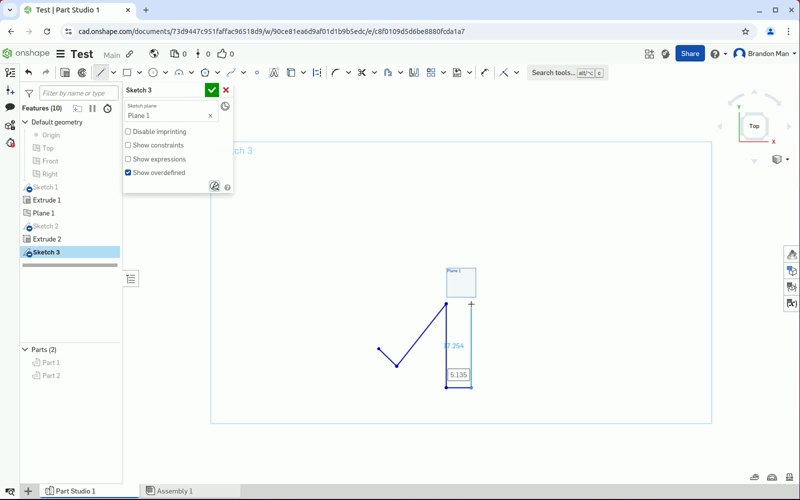
key_up(shift)
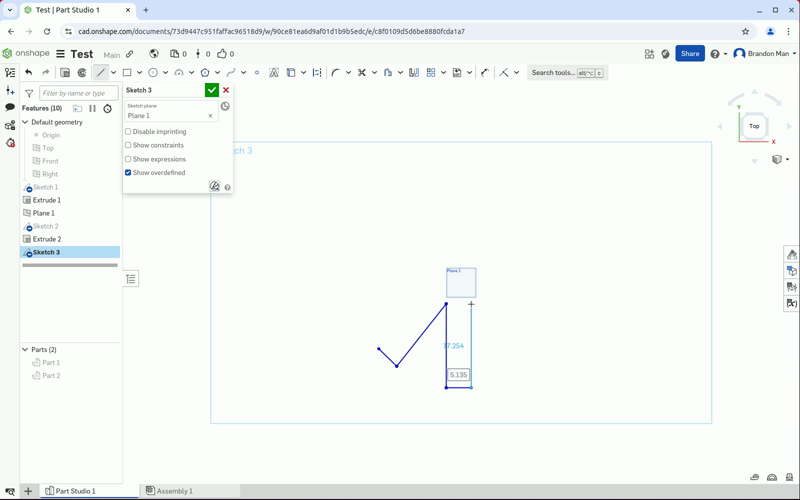
key_down(shift)
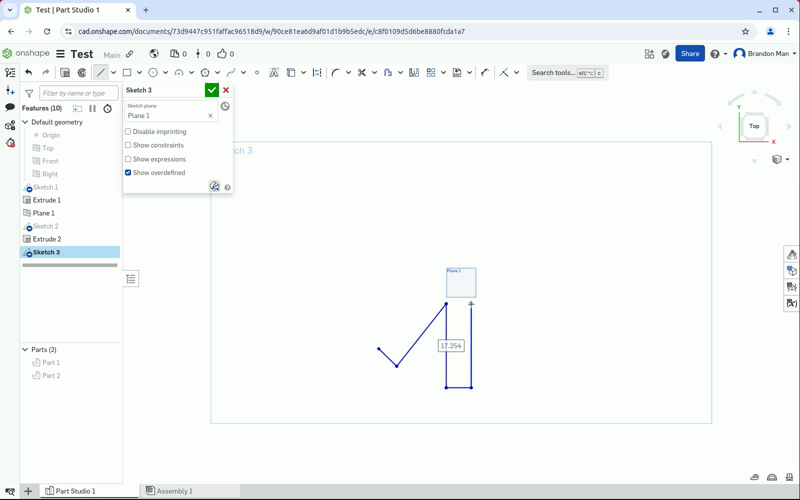
mouse_move(525, 366)
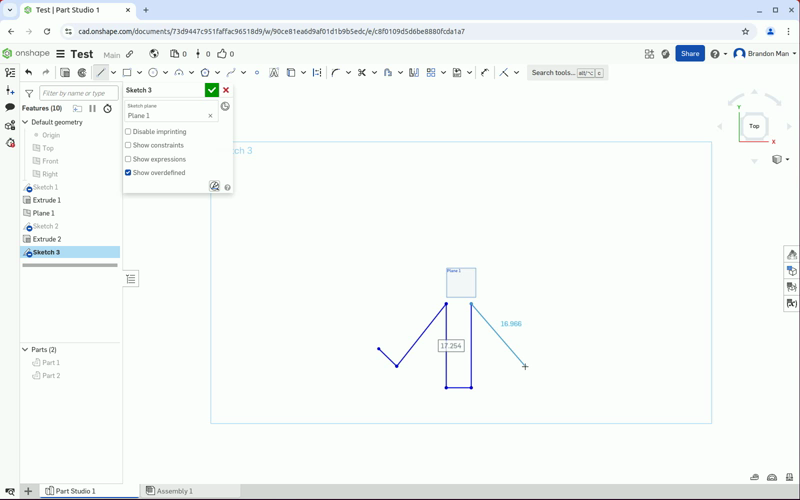
click(525, 366)
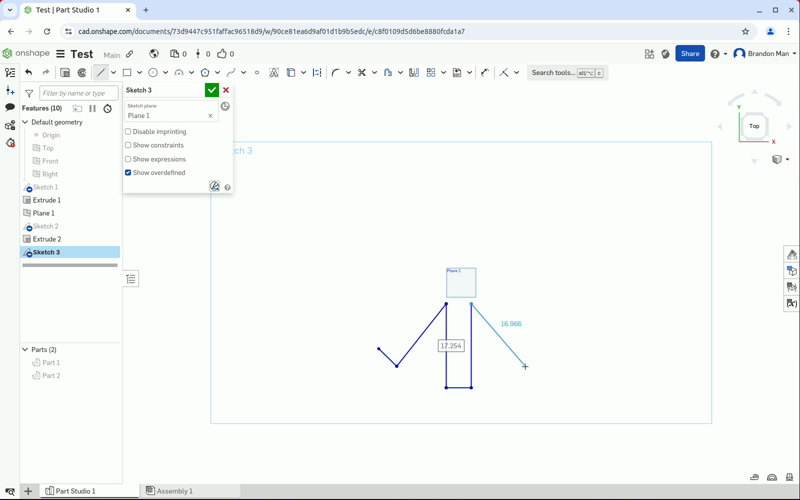
key_up(shift)
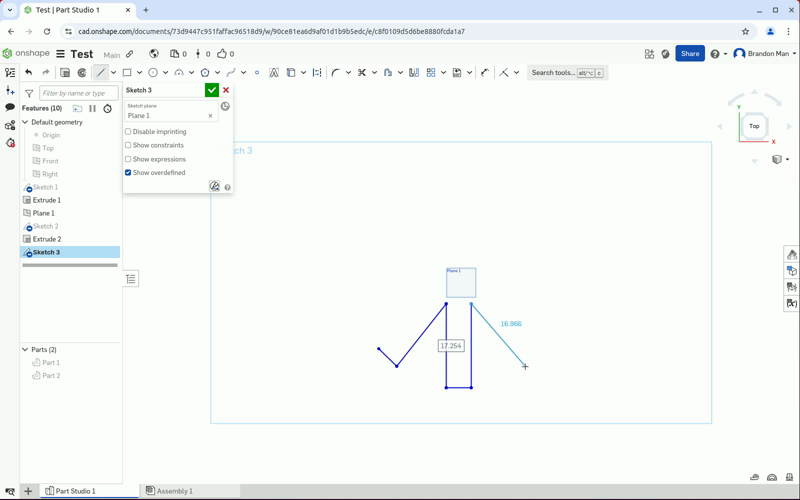
key_down(shift)
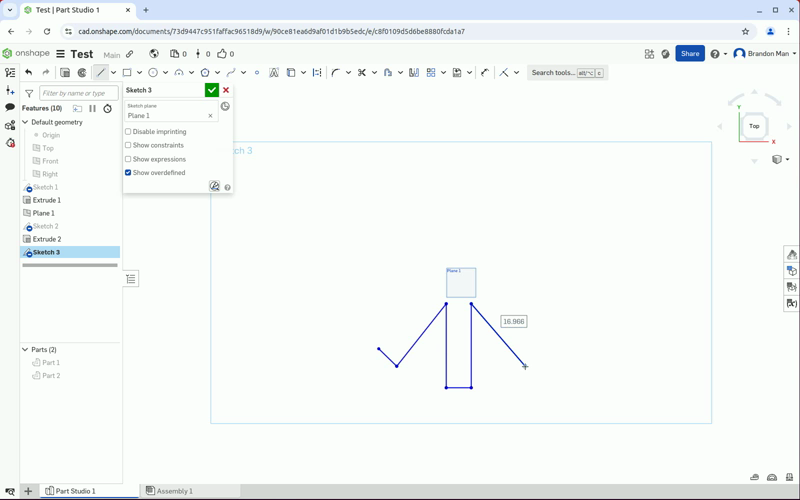
mouse_move(555, 366)
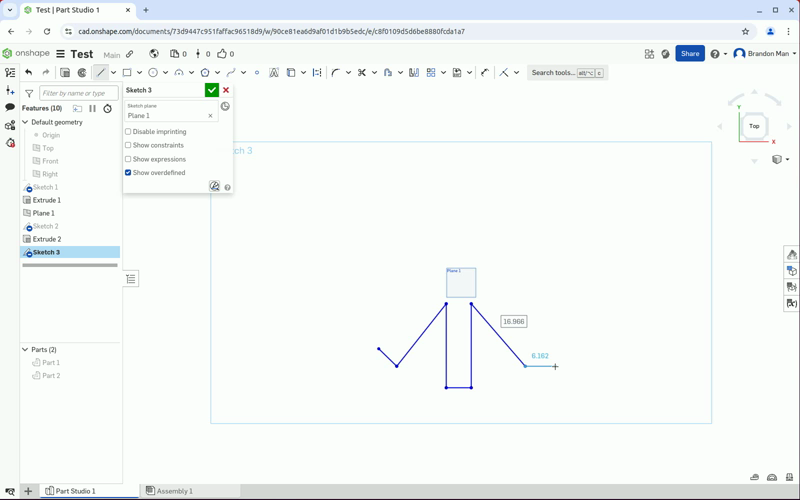
mouse_move(542, 348)
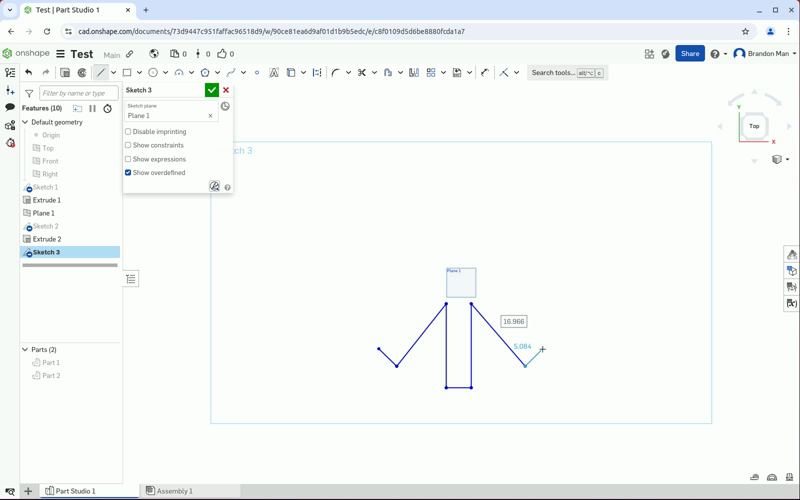
click(542, 348)
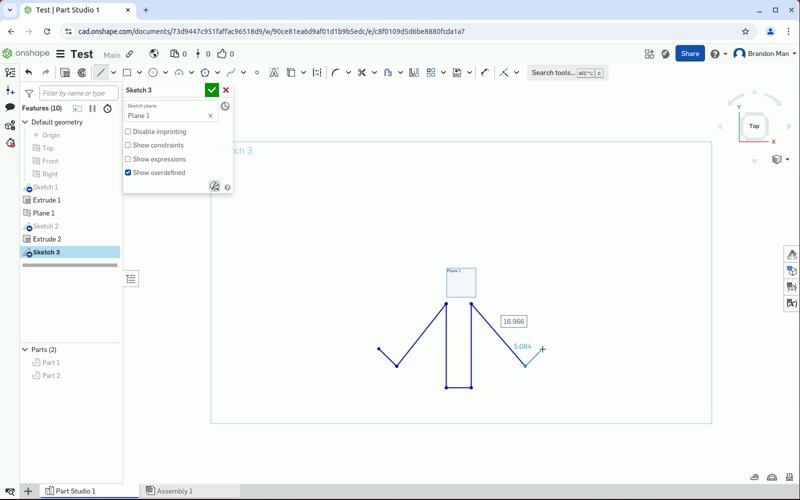
key_up(shift)
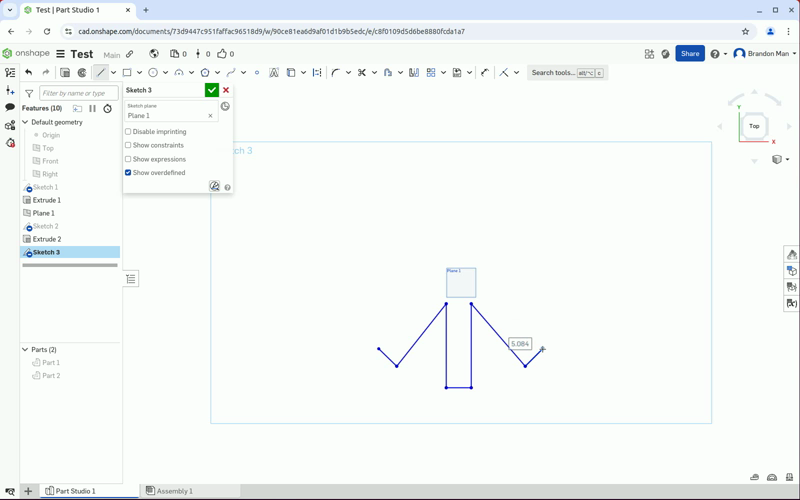
key_down(shift)
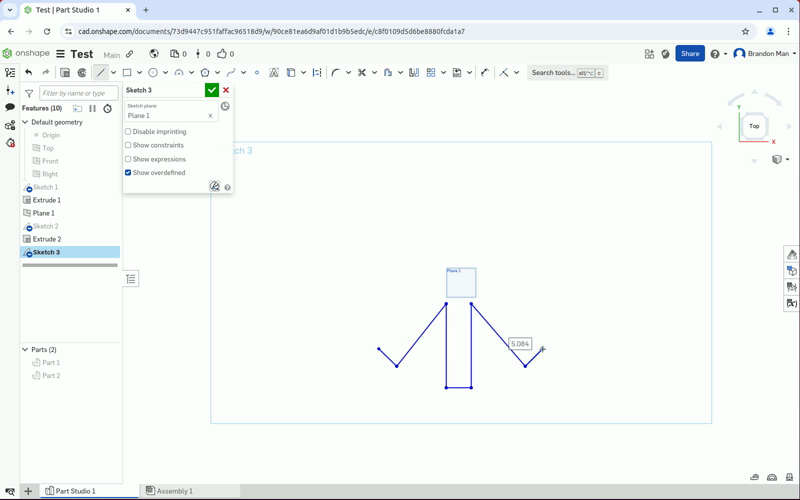
mouse_move(471, 272)
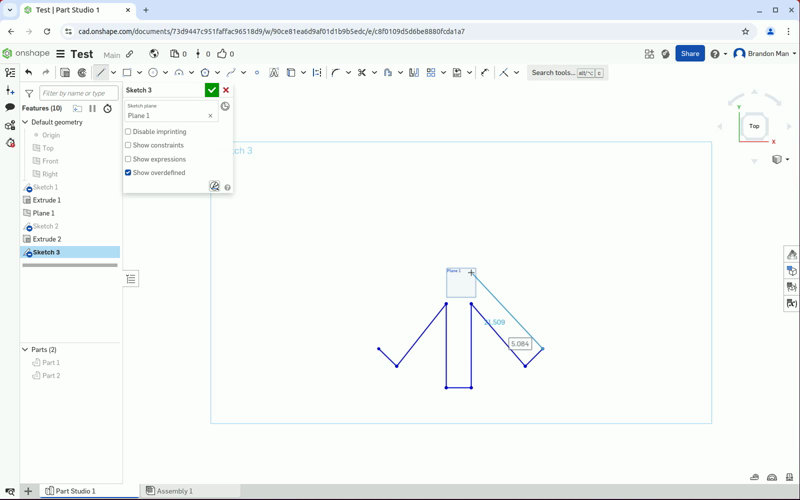
click(471, 272)
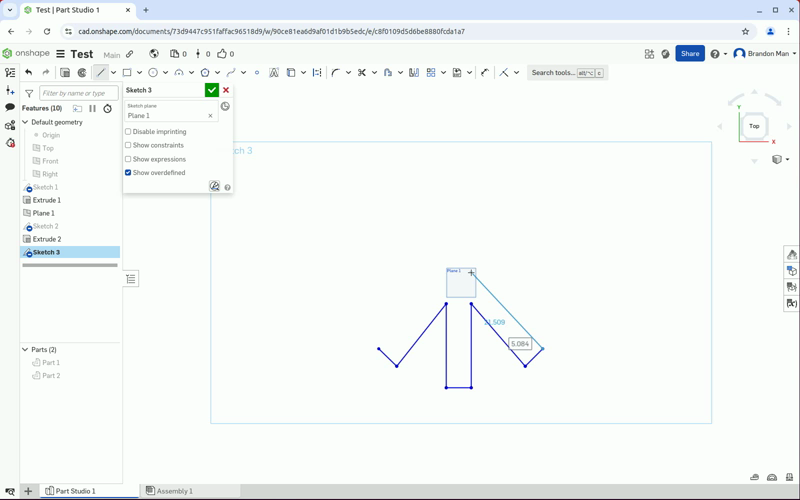
key_up(shift)
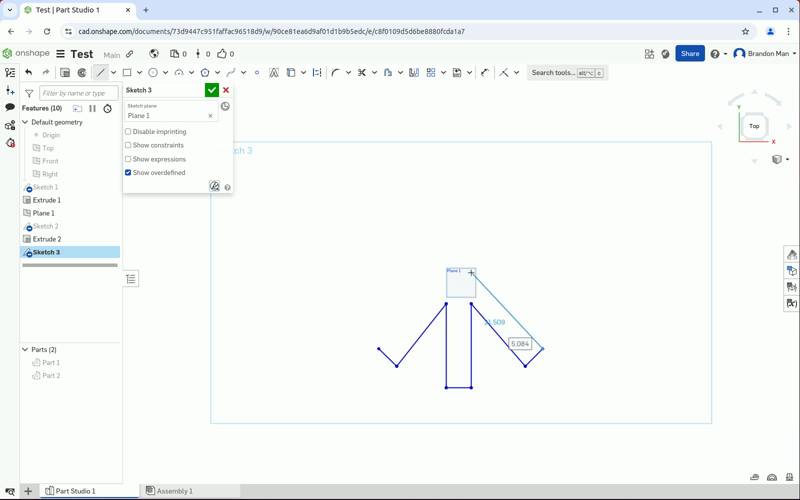
key_down(shift)
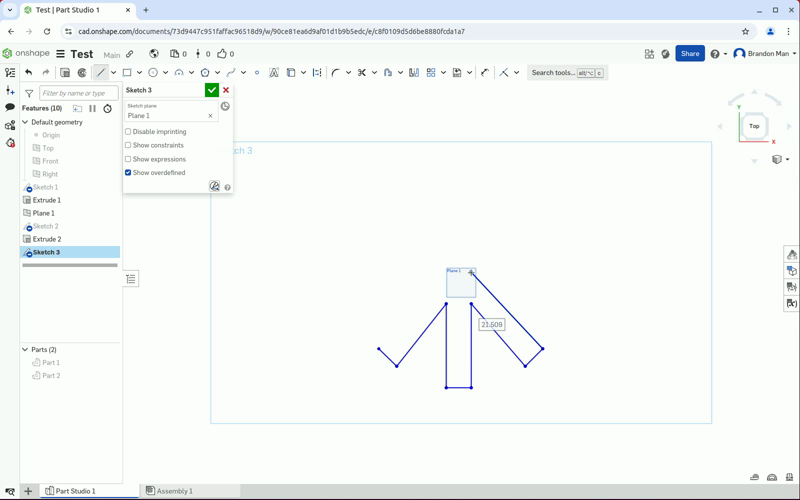
mouse_move(471, 179)
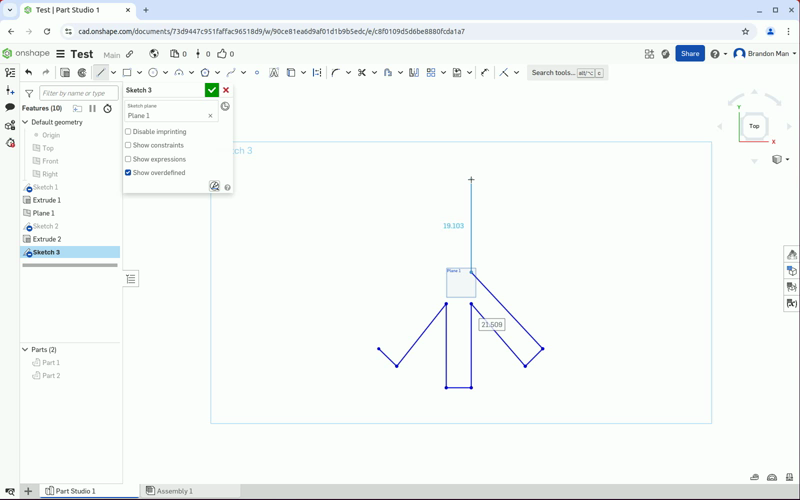
click(471, 179)
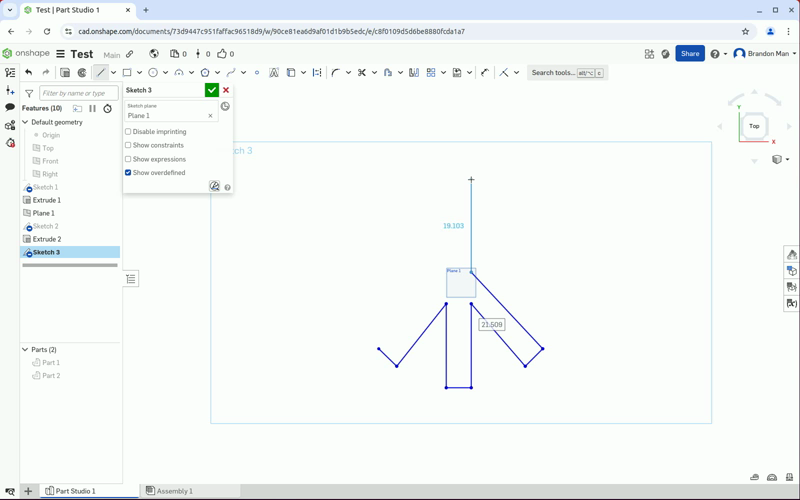
key_up(shift)
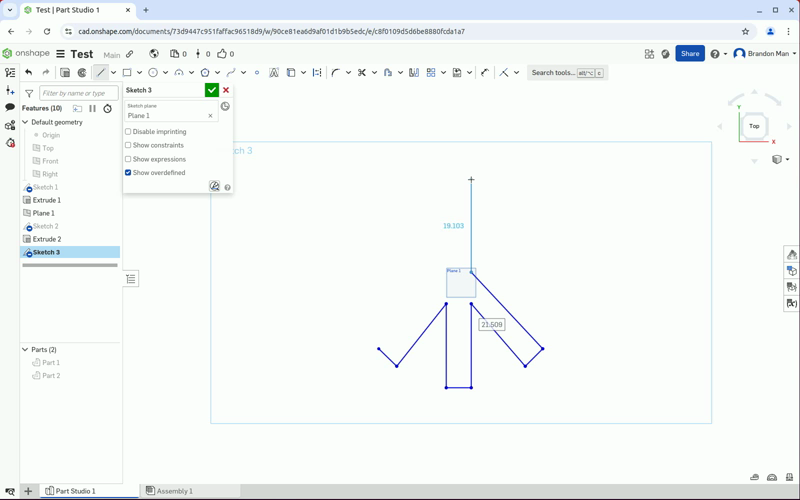
key_down(shift)
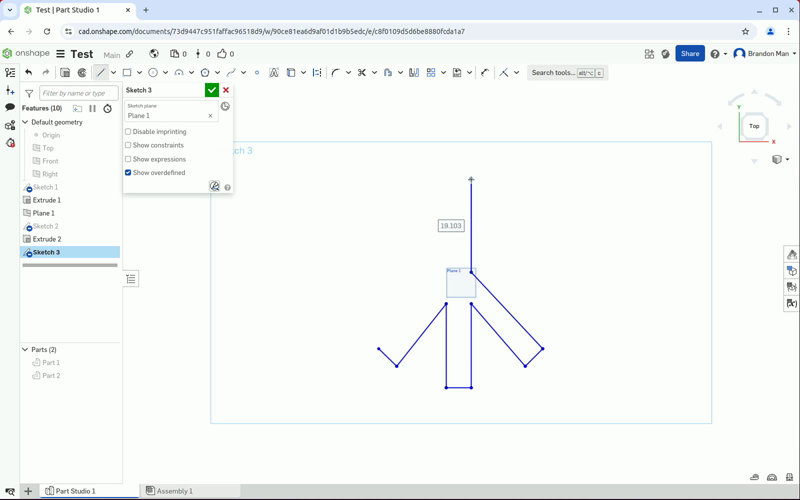
mouse_move(501, 179)
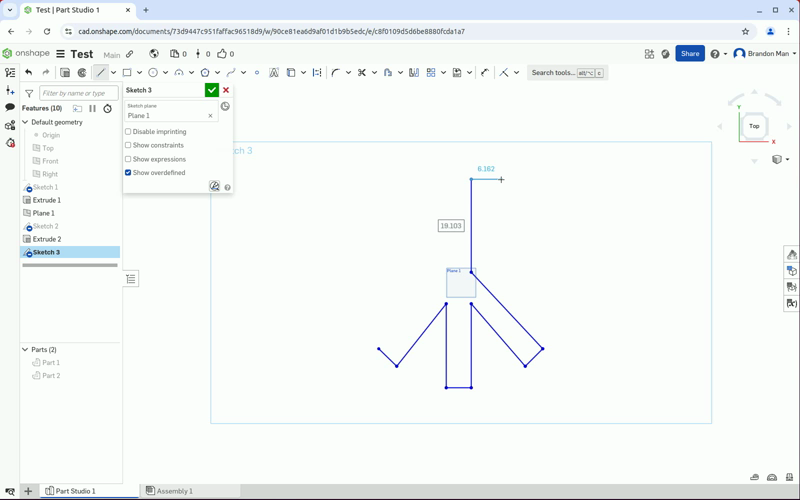
mouse_move(446, 179)
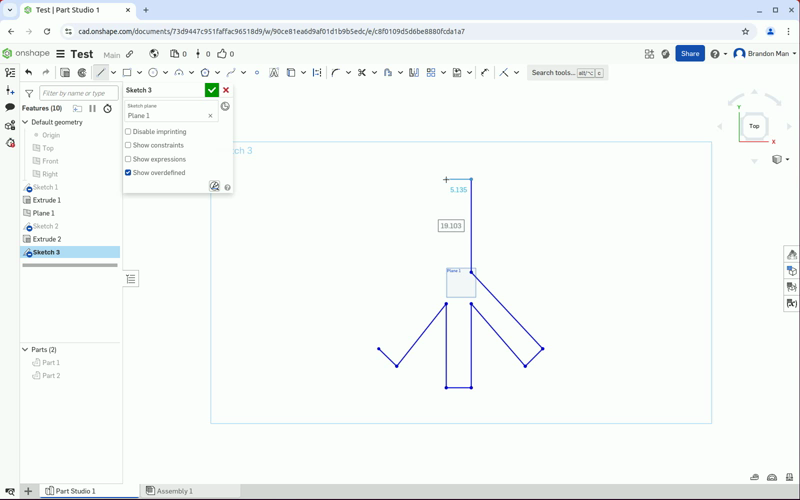
click(446, 179)
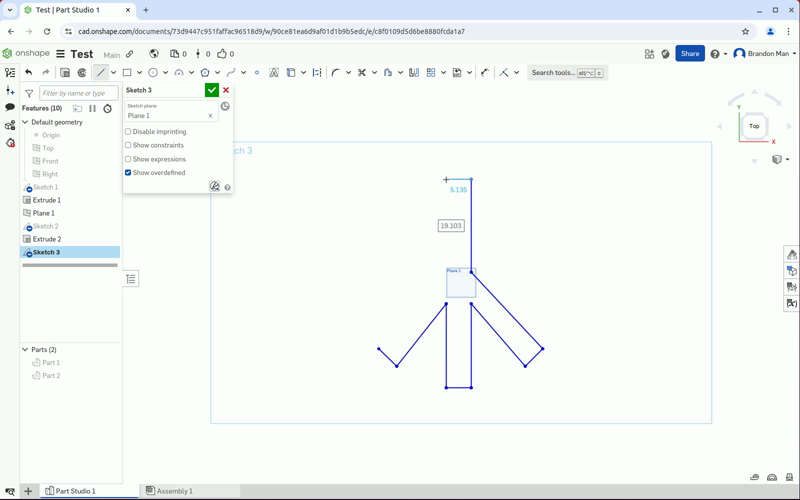
key_up(shift)
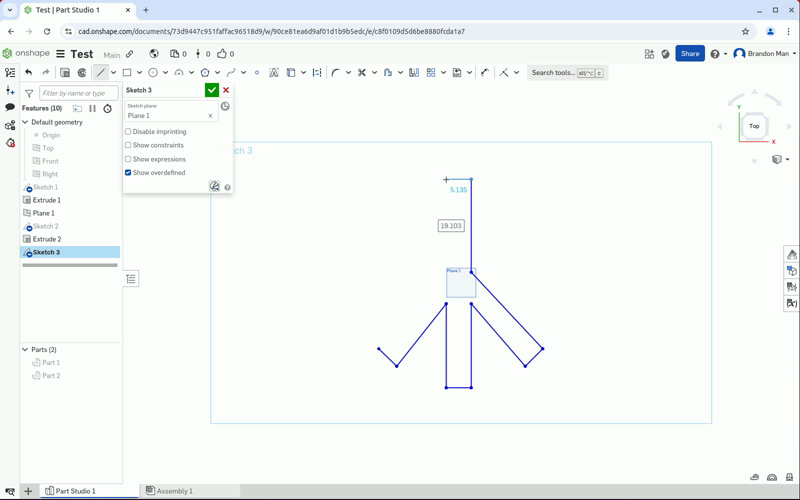
key_down(shift)
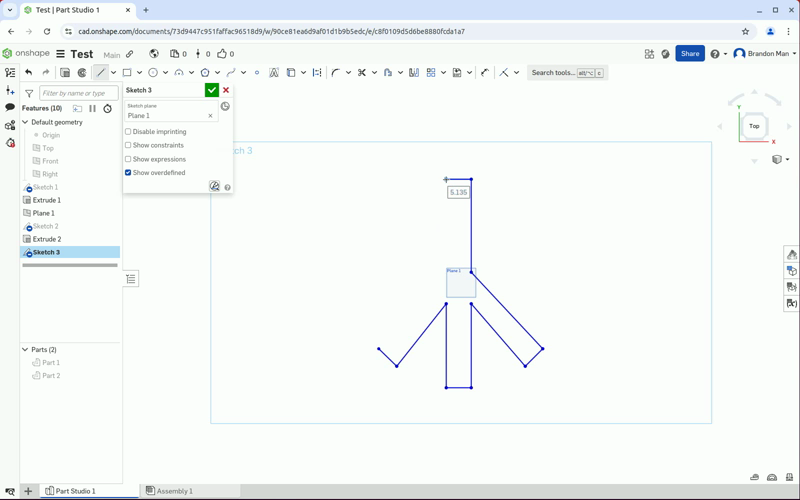
mouse_move(446, 273)
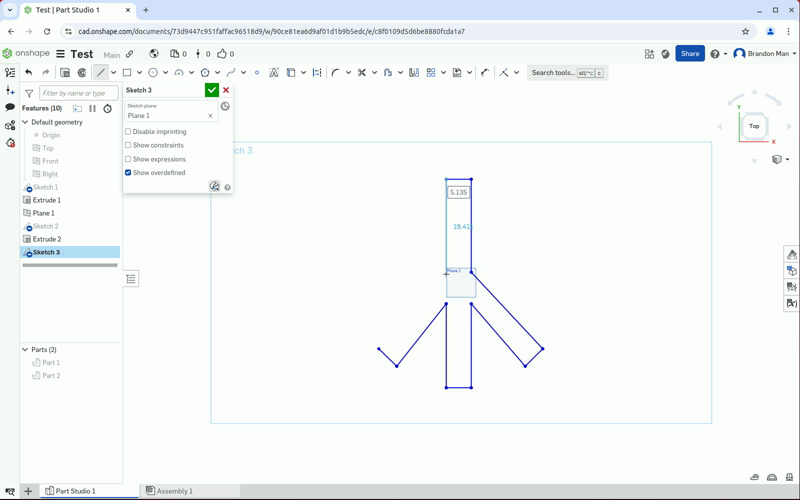
click(446, 273)
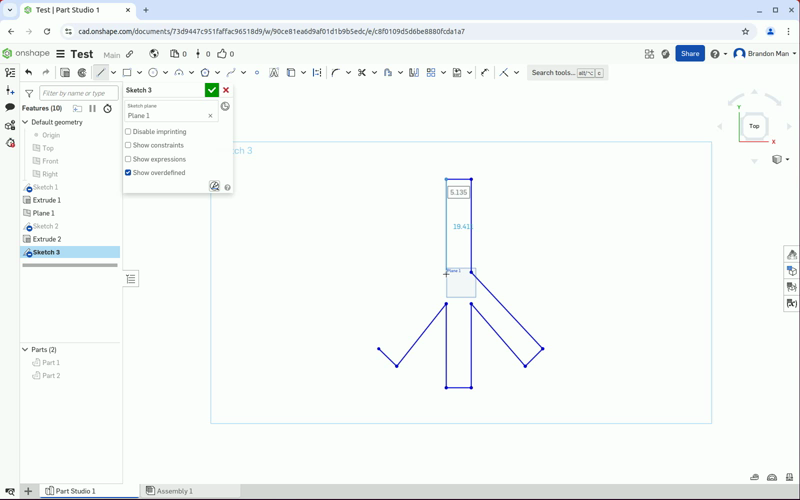
key_up(shift)
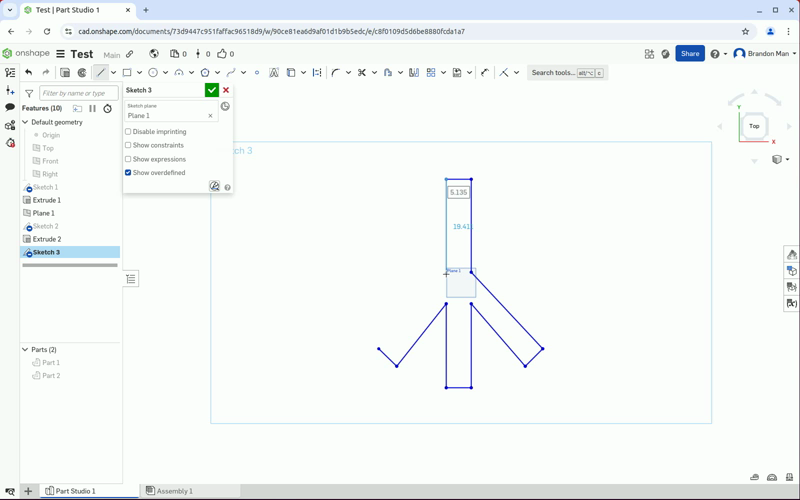
key_down(shift)
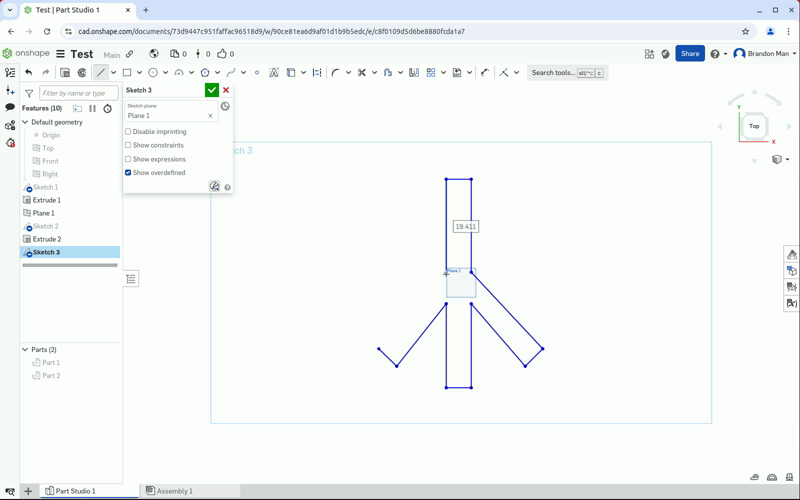
mouse_move(378, 348)
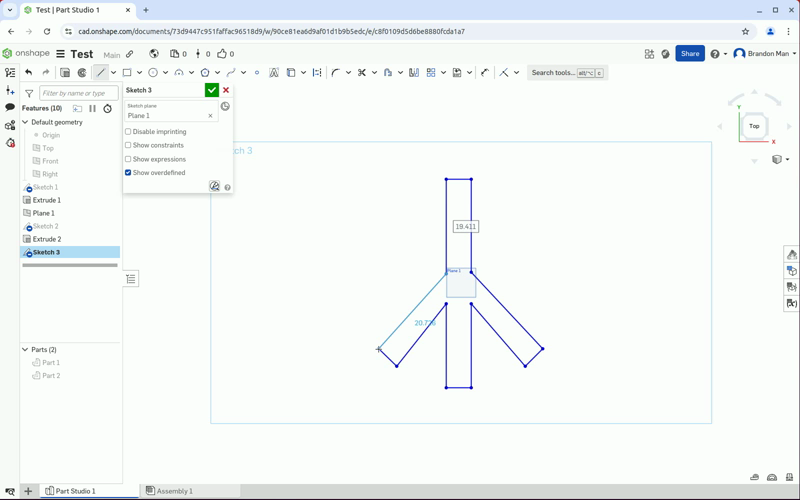
key_up(shift)
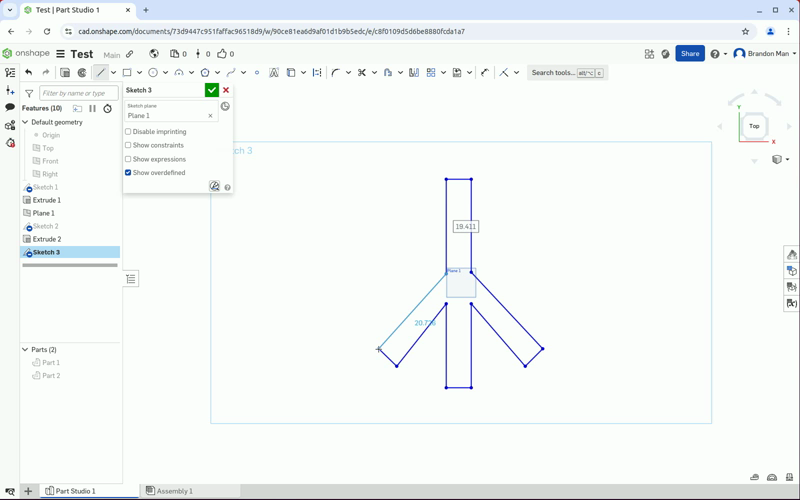
click(378, 348)
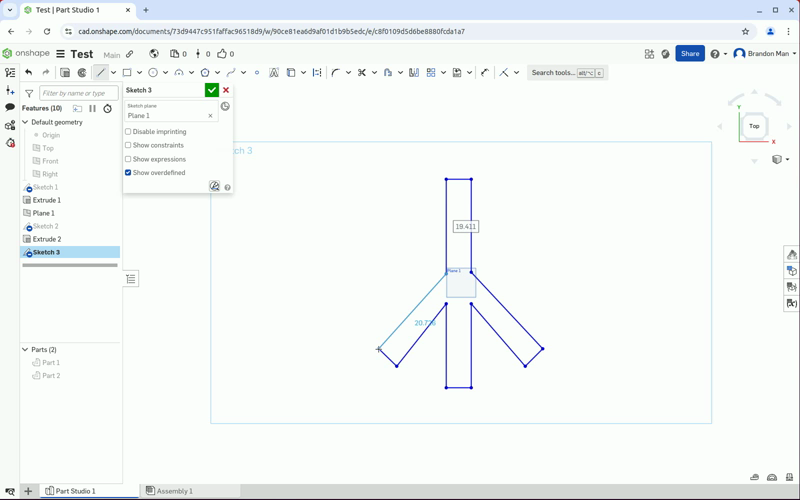
key(esc)
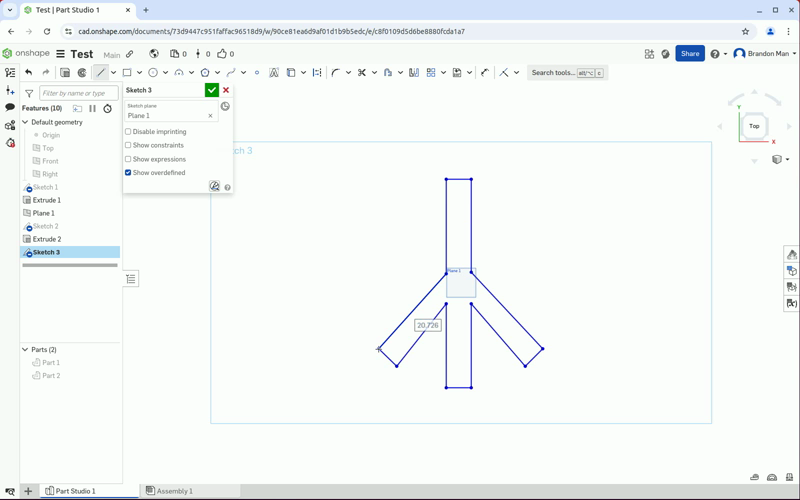
mouse_move(462, 226)
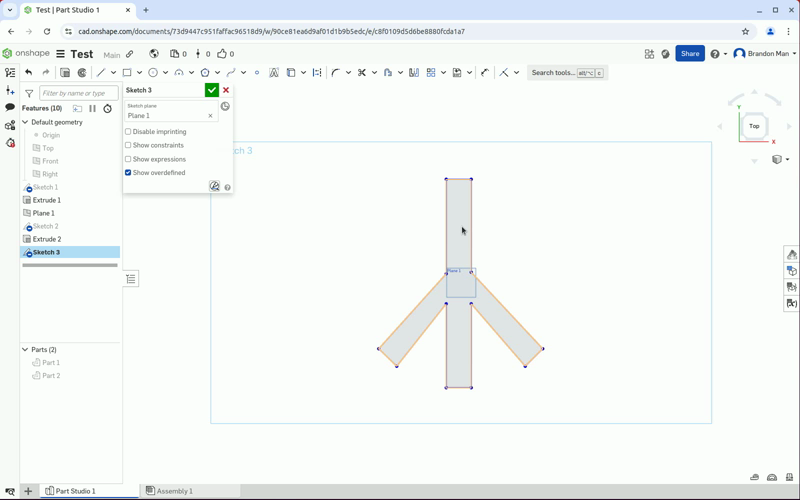
click(462, 226)
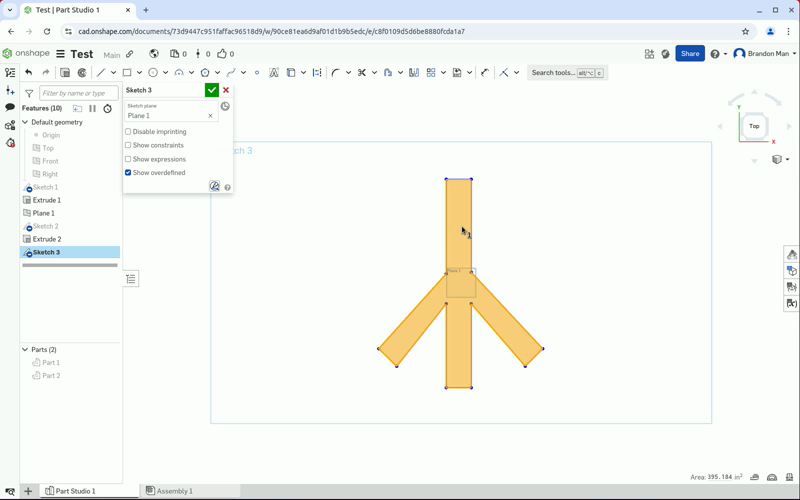
mouse_move(73, 352)
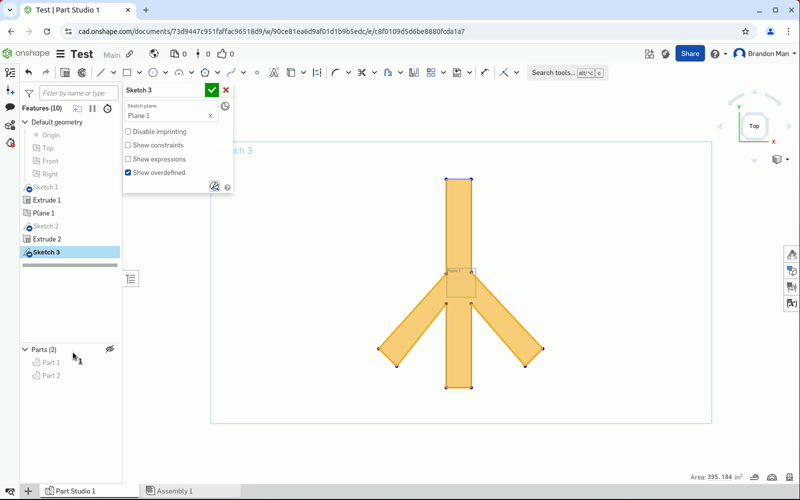
key(shift+y)
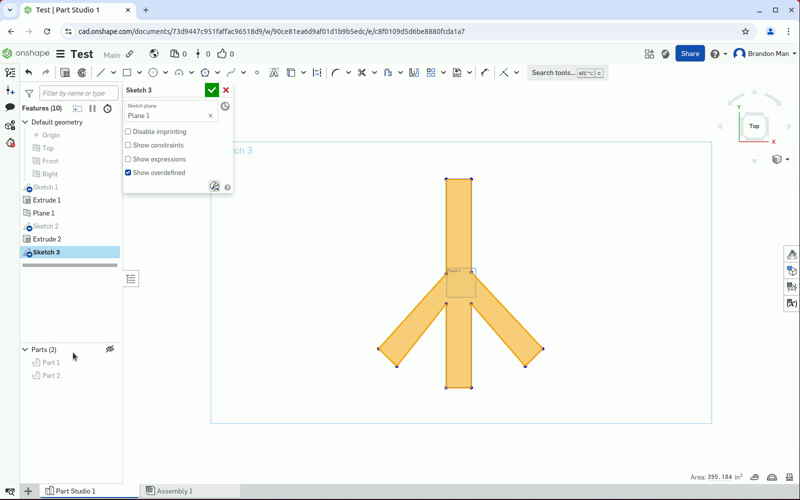
key(shift+e)
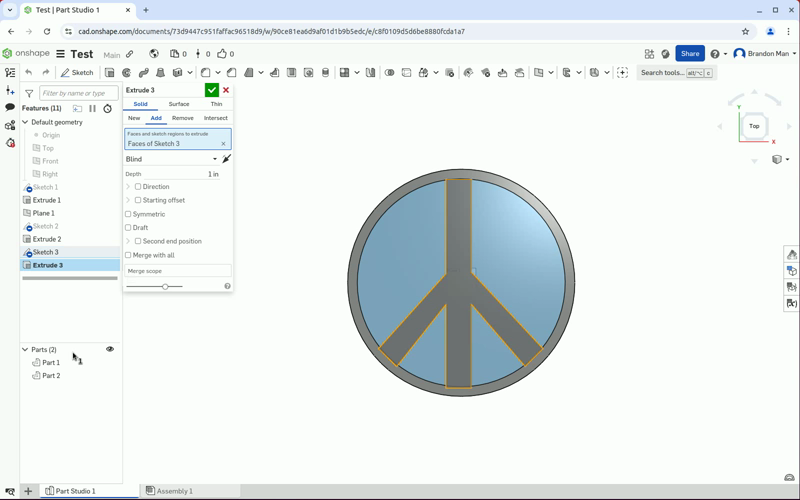
mouse_move(143, 106)
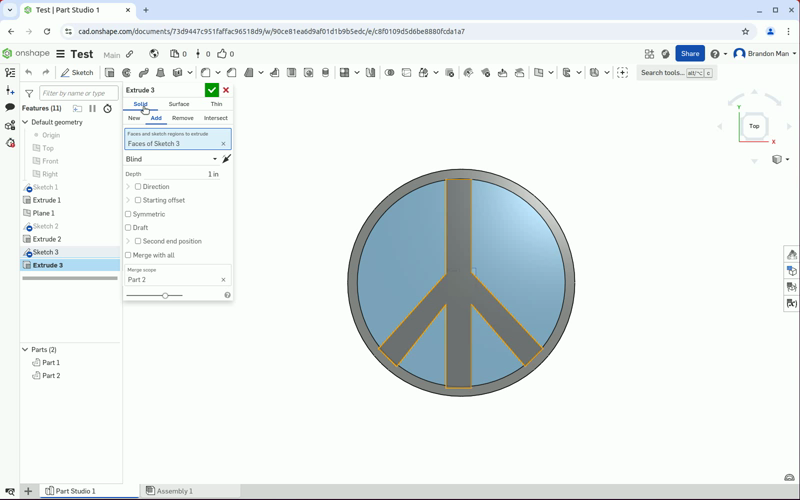
click(143, 106)
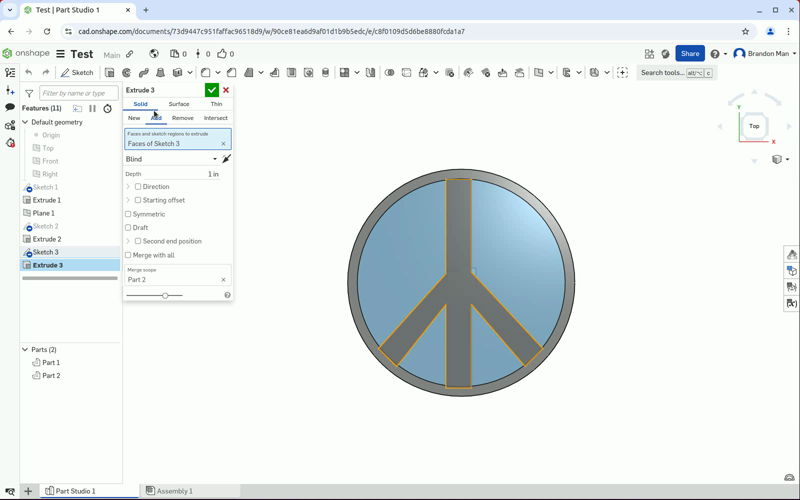
mouse_move(186, 120)
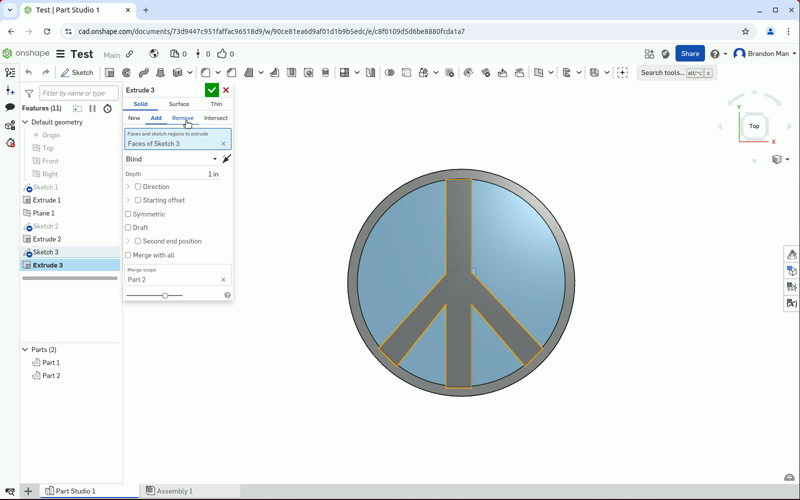
click(186, 120)
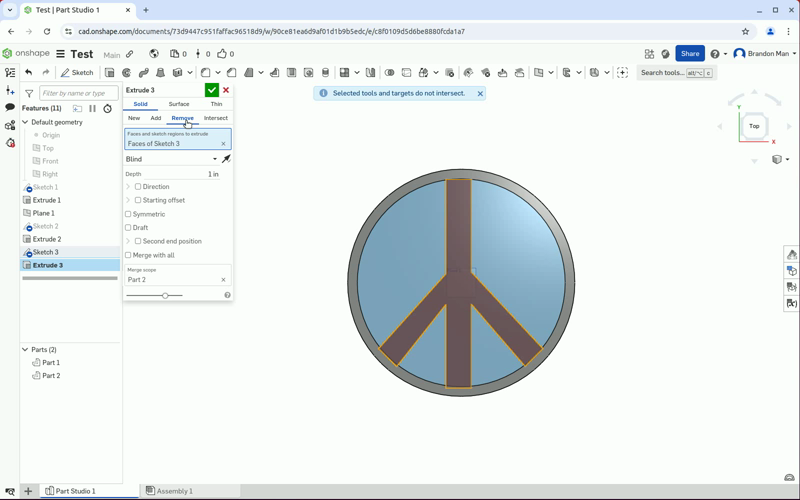
key(tab, 4)
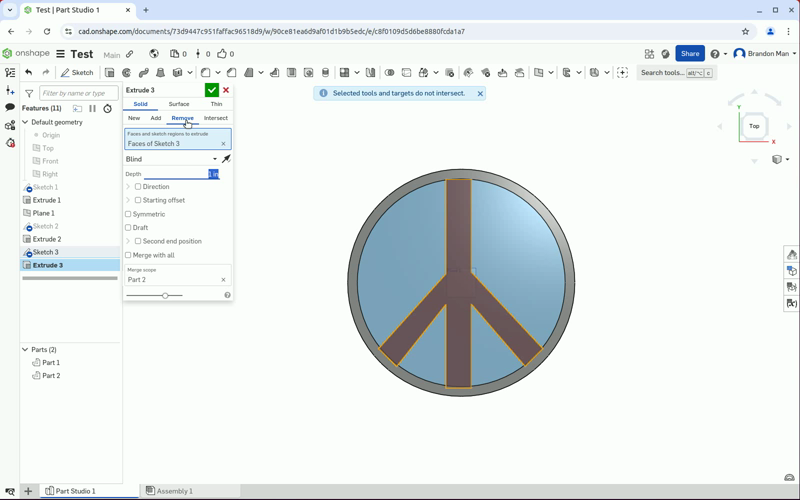
text(0.963)
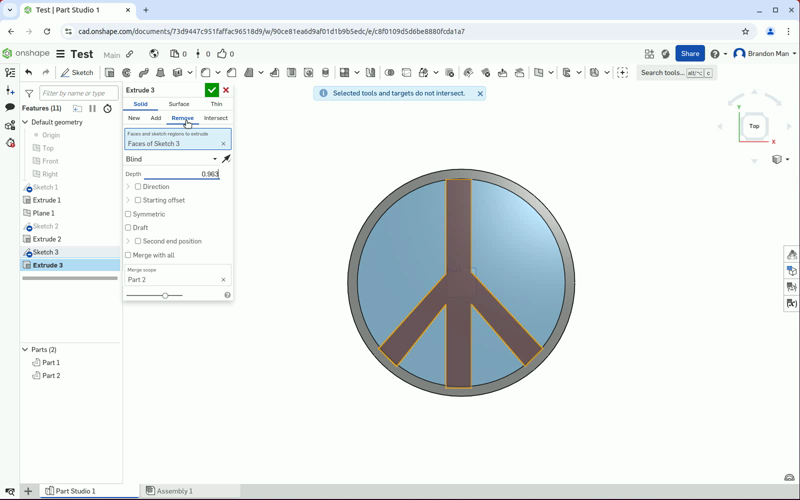
key(tab, 6)
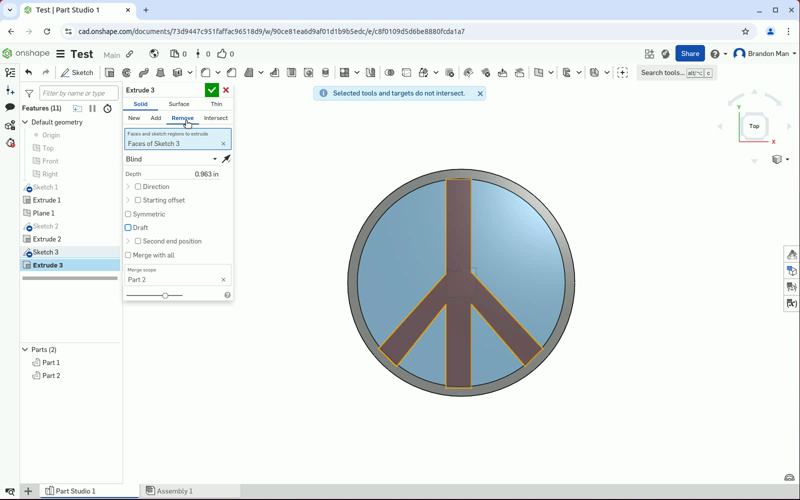
key(space)
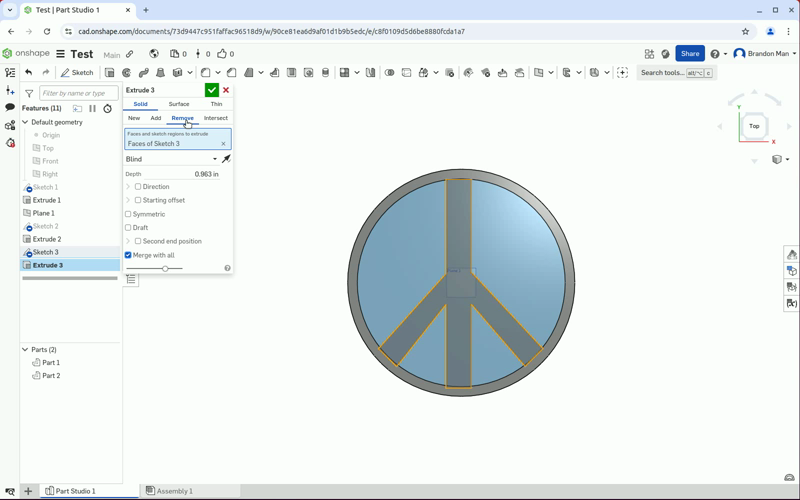
key(enter)
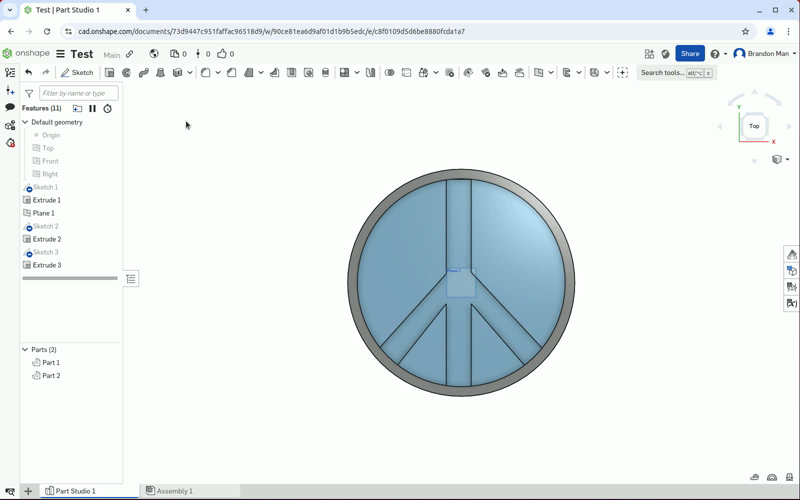
key(shift+h)
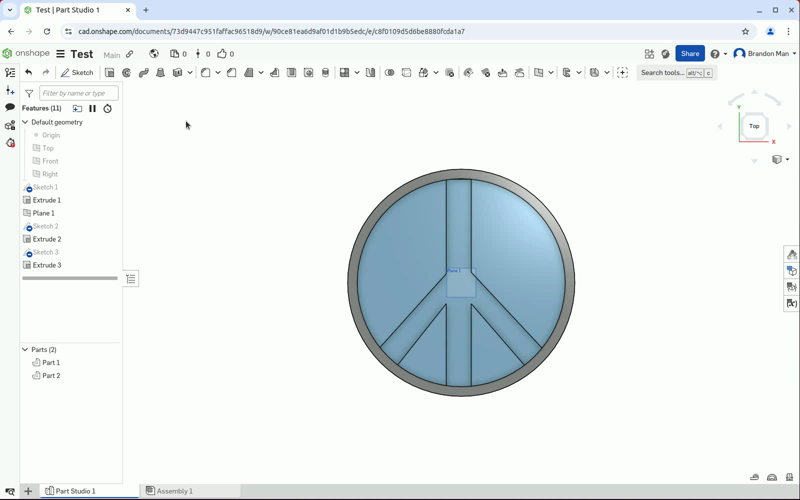
key(shift+h)
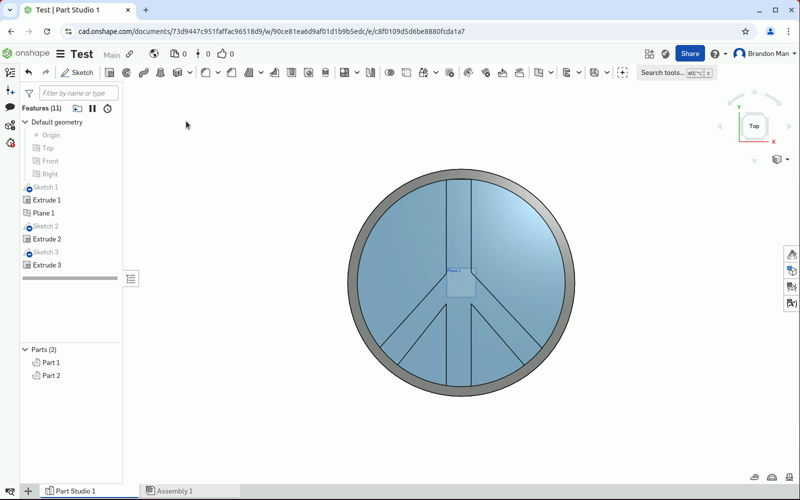
mouse_move(73, 189)
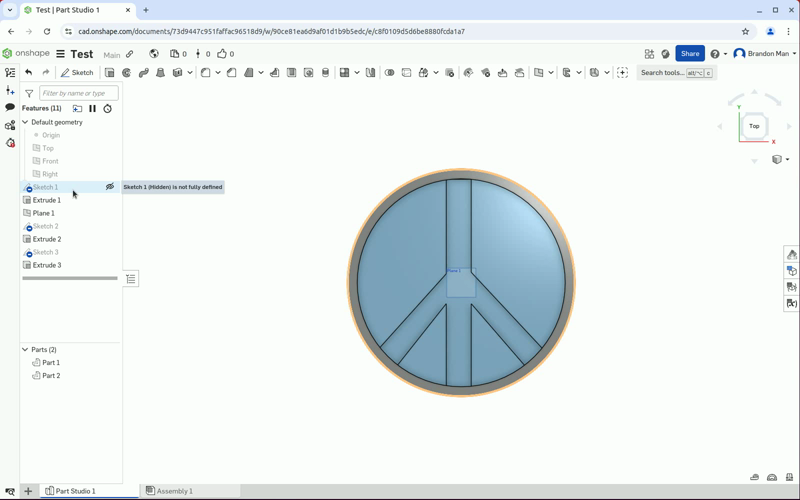
click(73, 189)
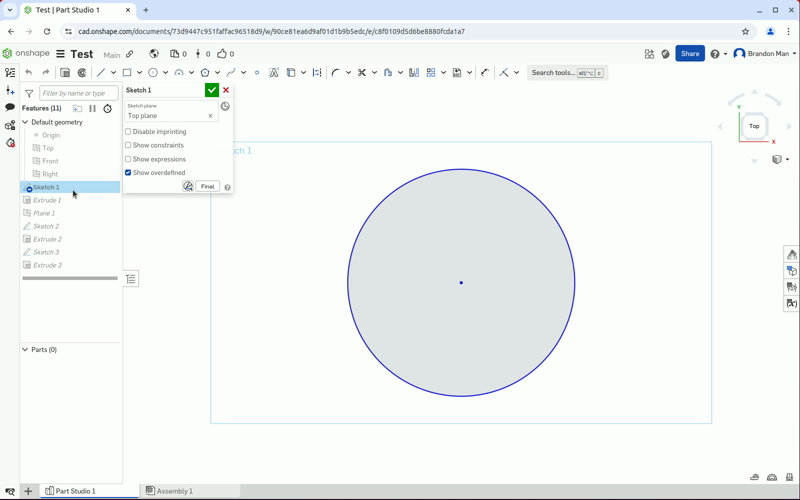
mouse_move(229, 92)
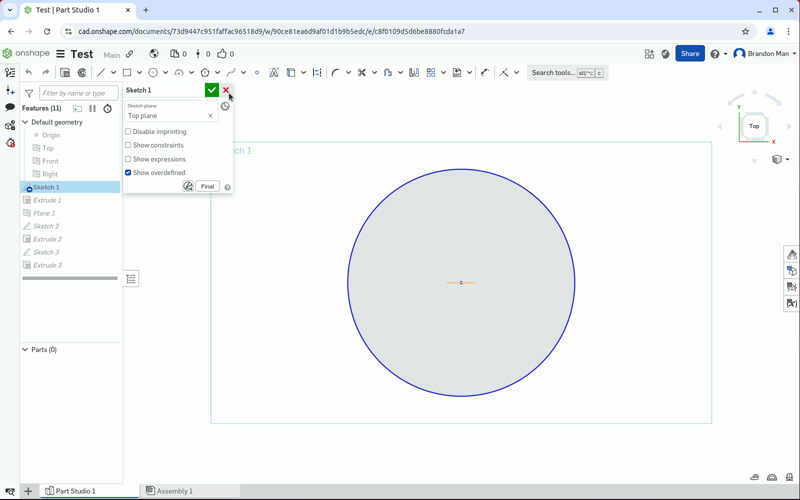
click(229, 92)
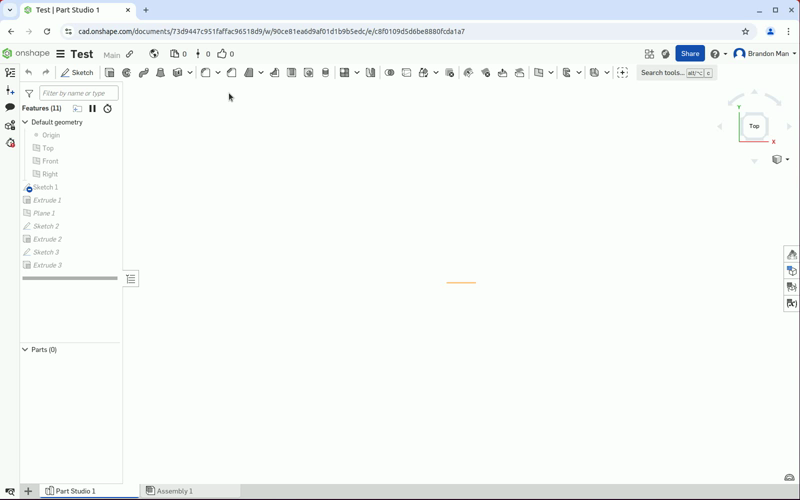
key(shift+s)
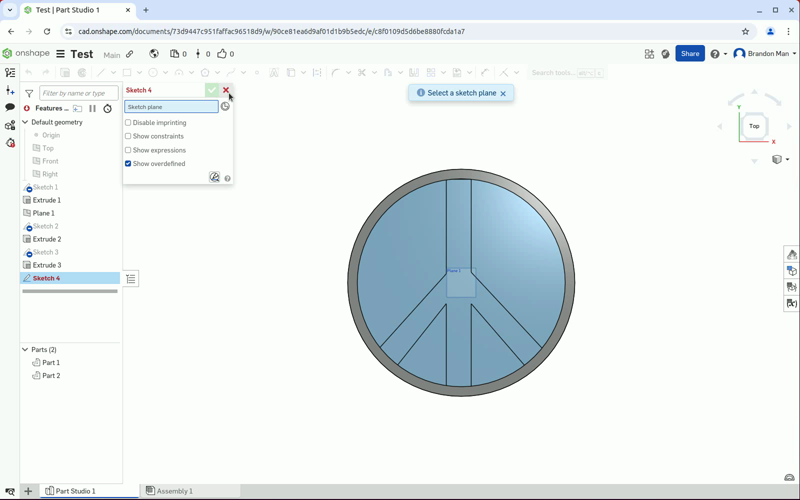
mouse_move(73, 215)
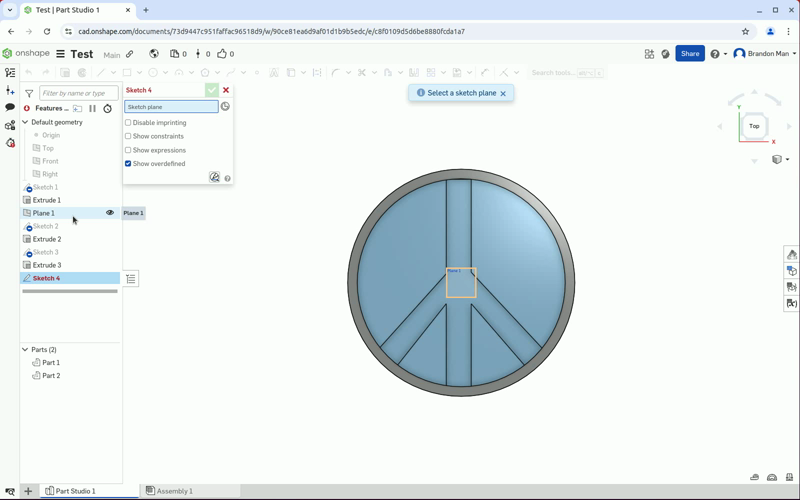
click(73, 215)
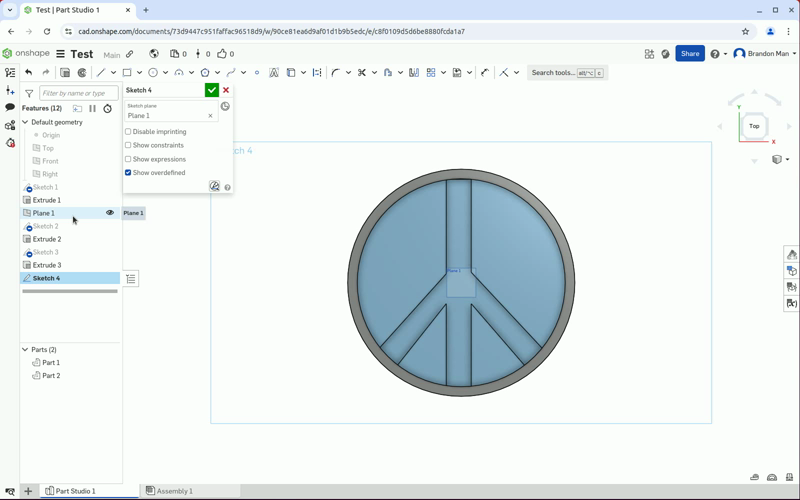
mouse_move(73, 352)
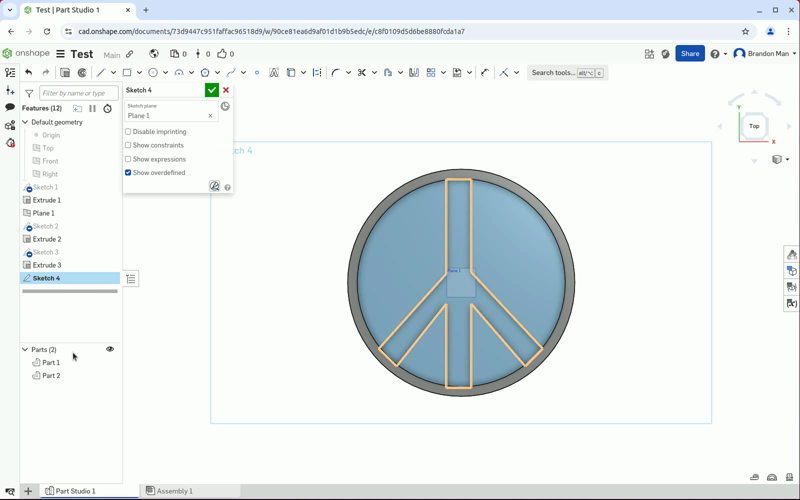
key(y)
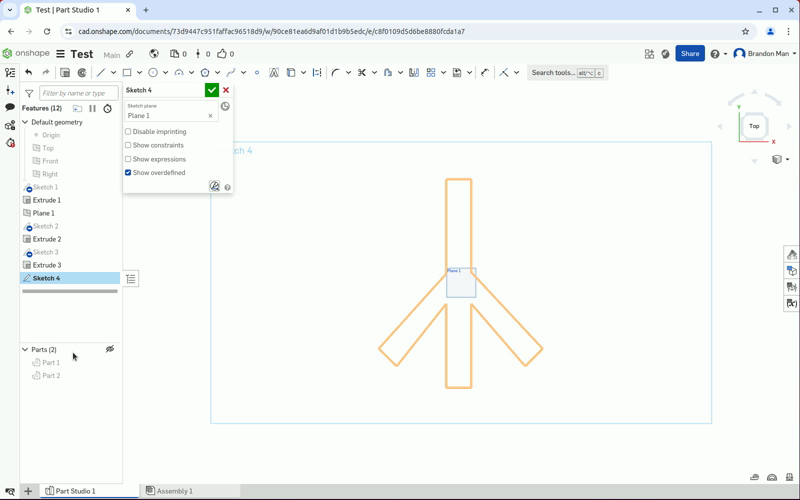
key(c)
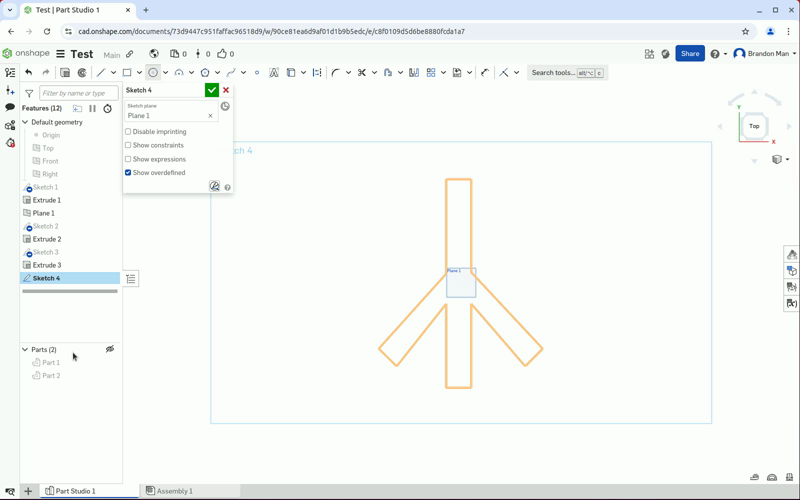
key_down(shift)
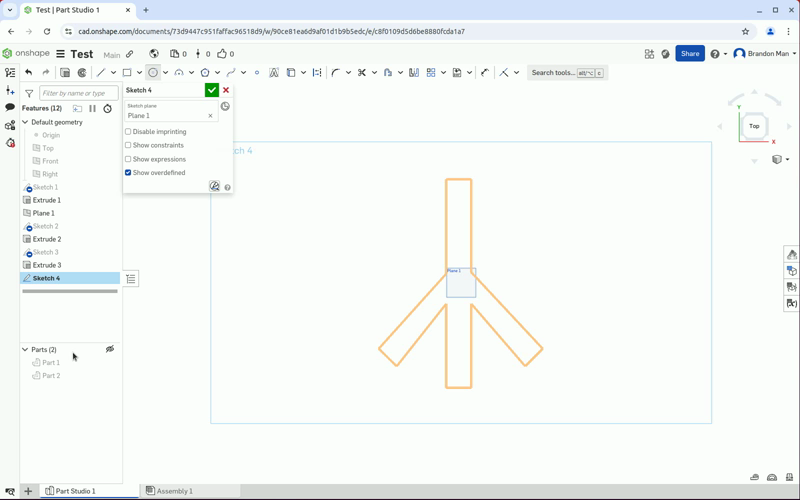
mouse_move(407, 216)
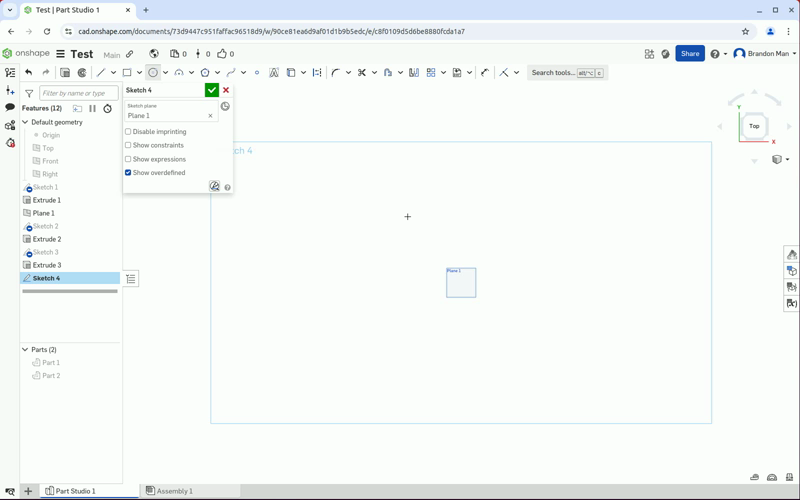
click(407, 216)
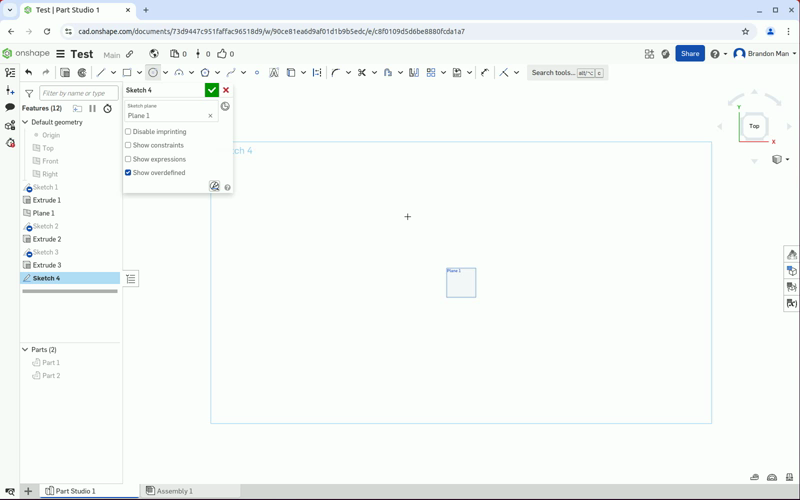
key_up(shift)
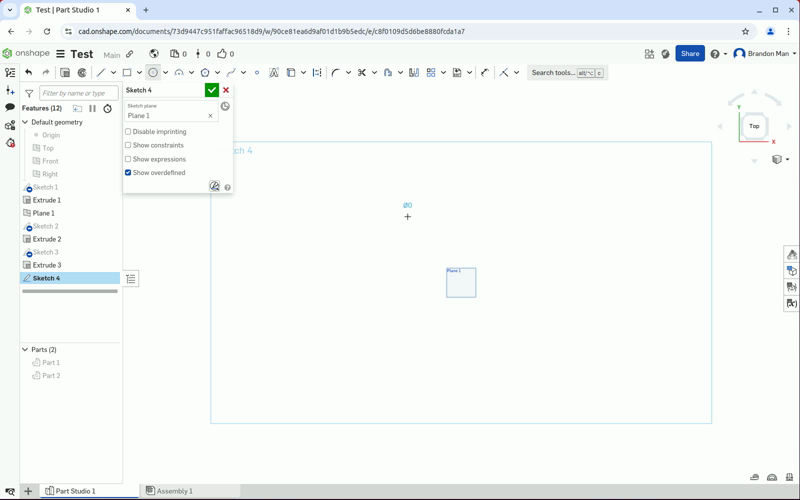
mouse_move(414, 216)
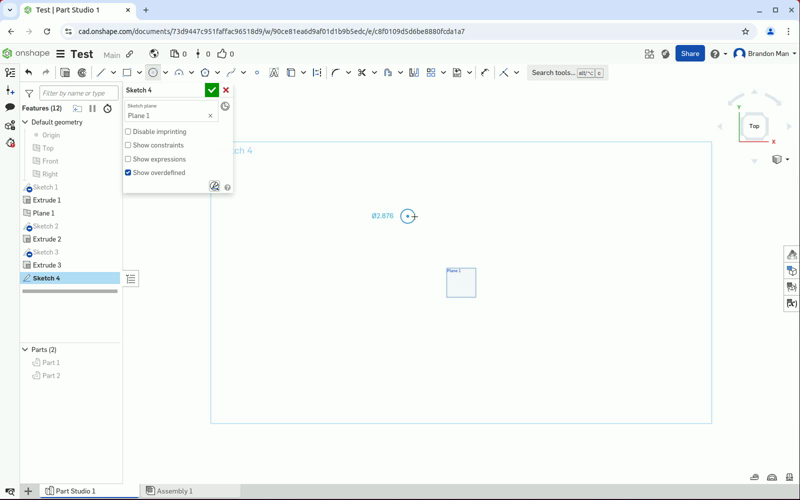
click(414, 216)
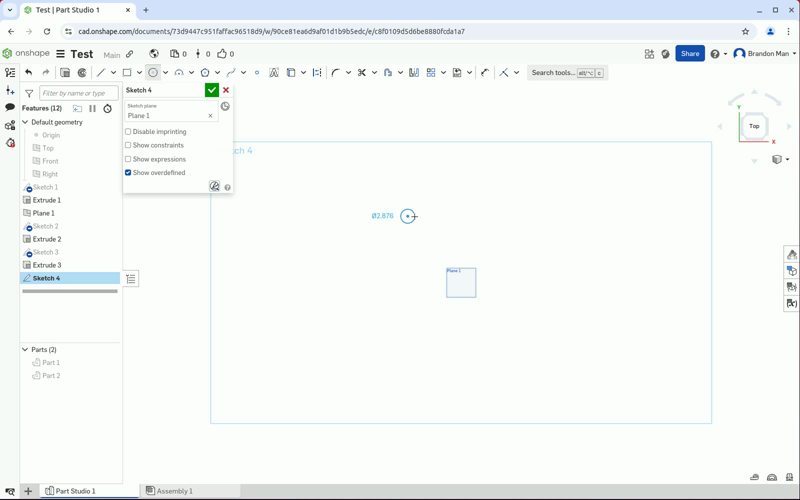
key(esc)
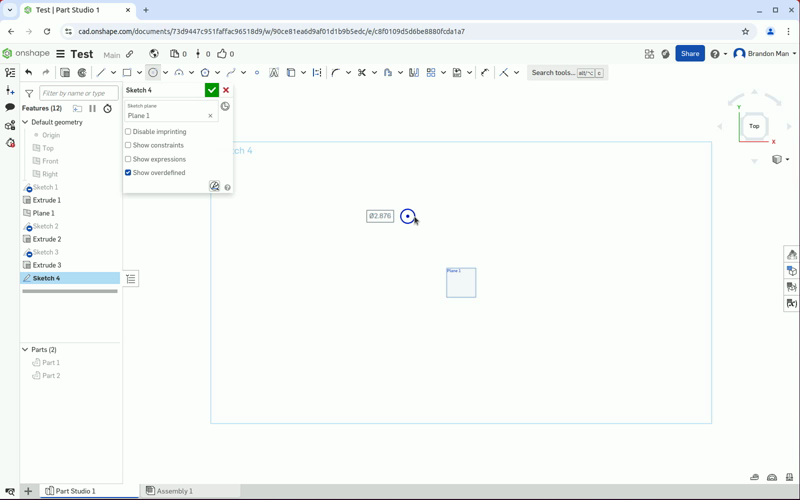
mouse_move(411, 217)
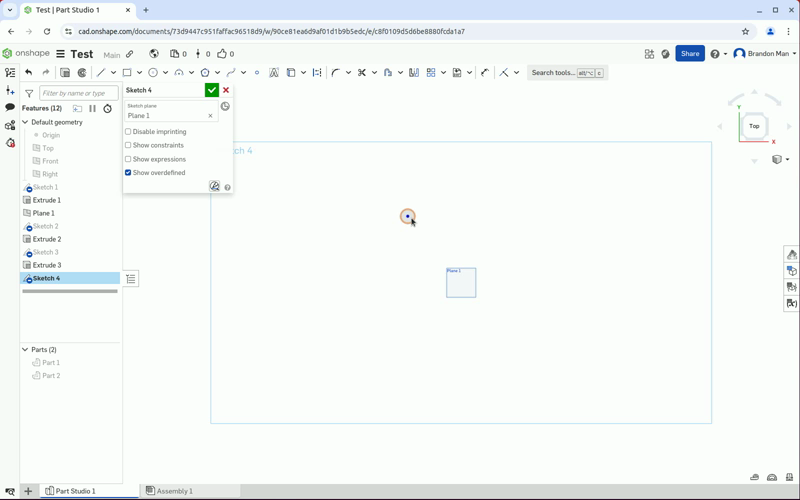
scroll(6)
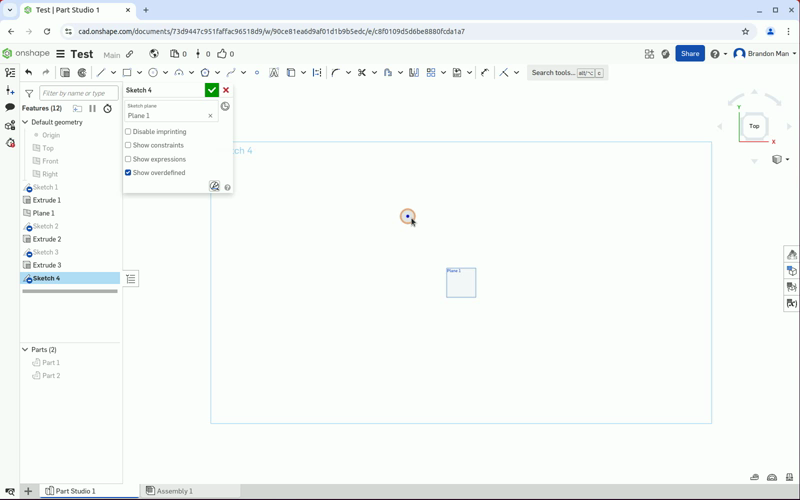
scroll(6)
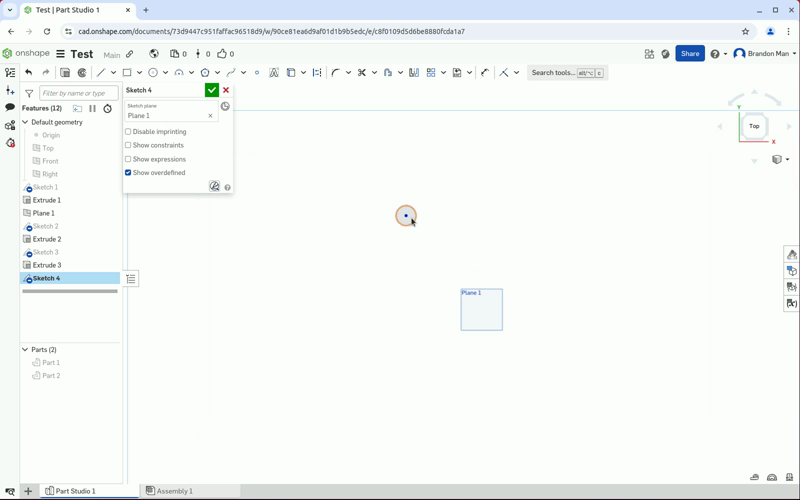
scroll(6)
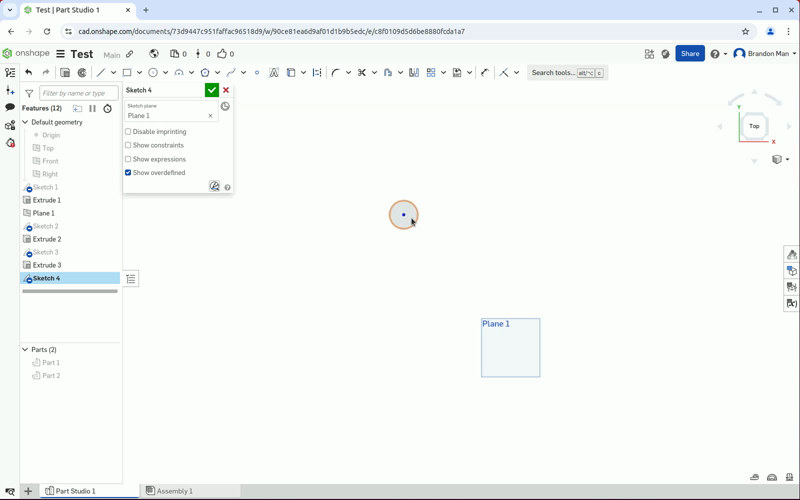
scroll(6)
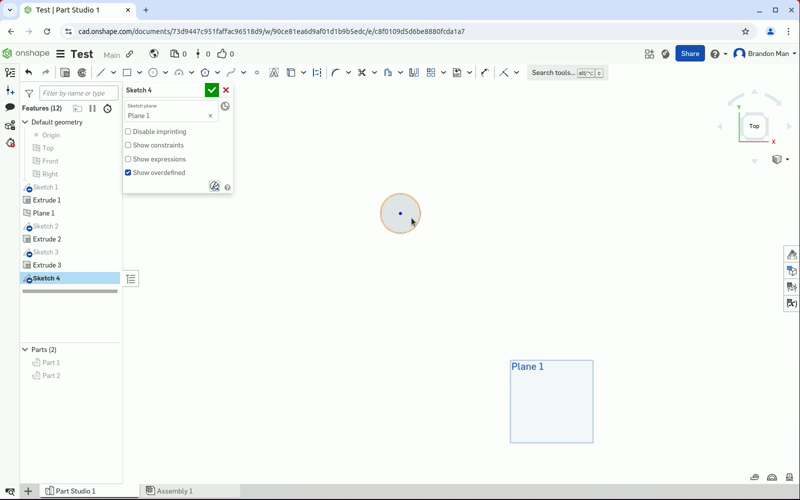
scroll(6)
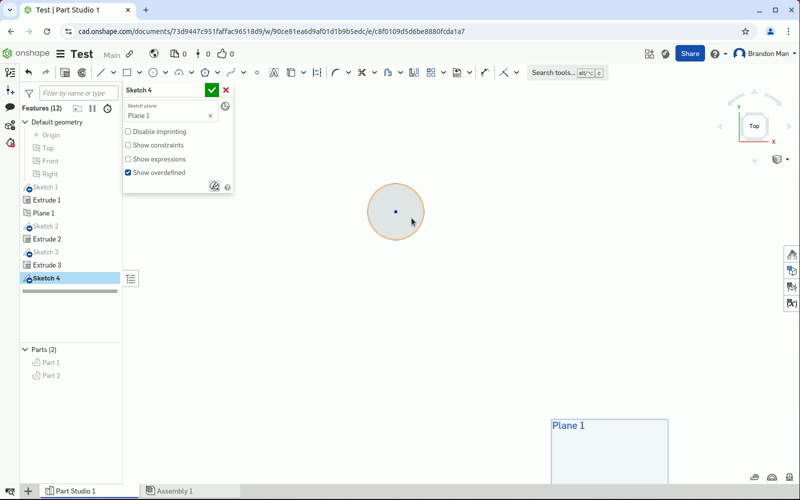
scroll(6)
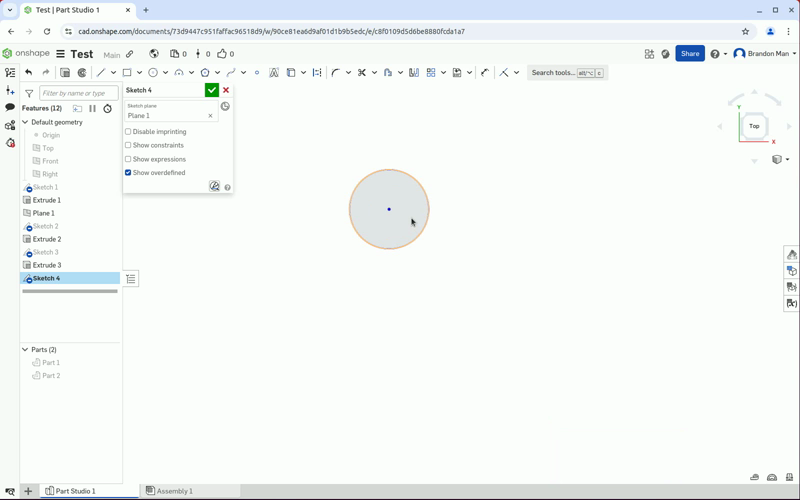
scroll(6)
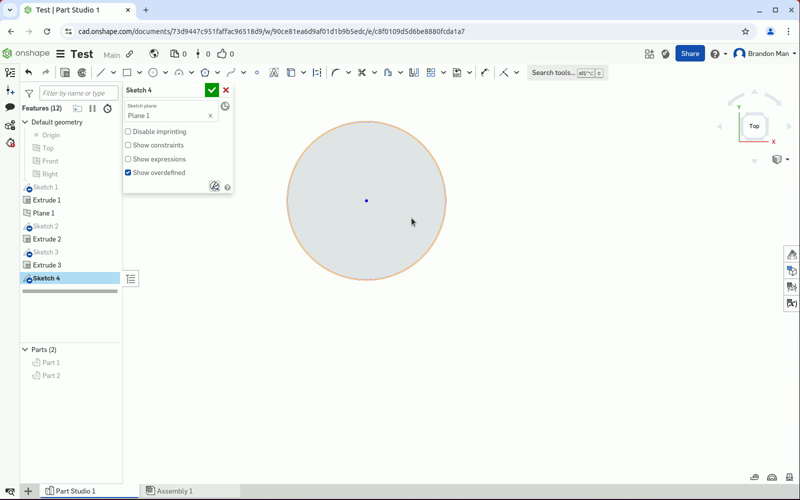
click(411, 217)
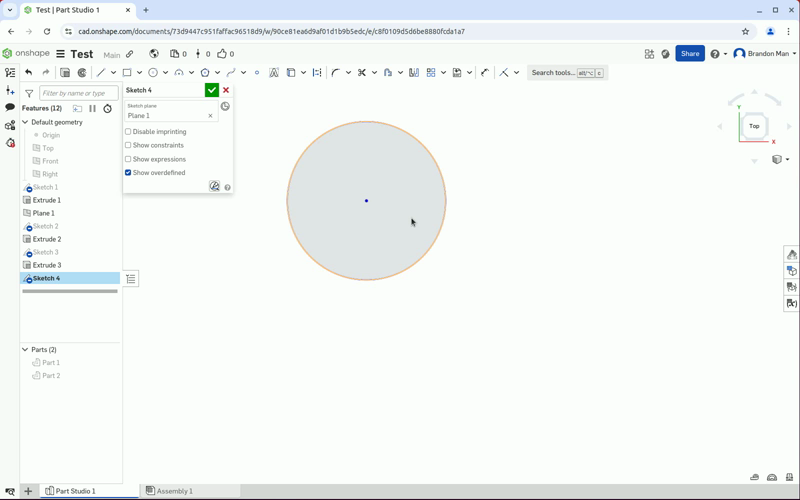
scroll(-6)
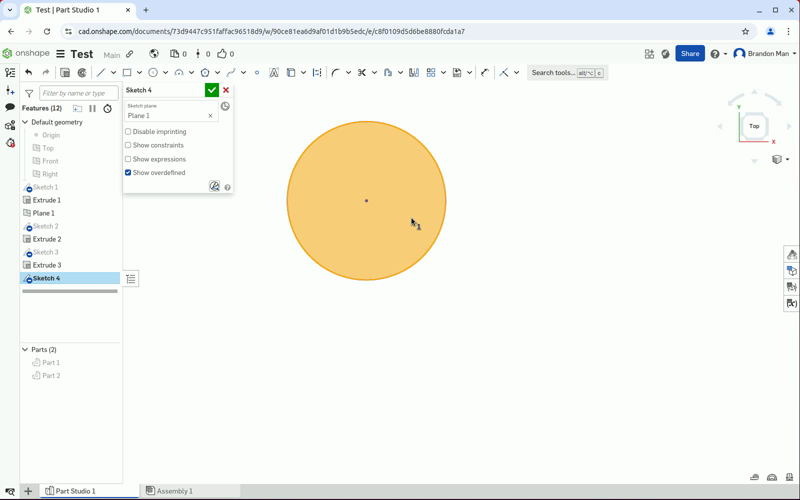
scroll(-6)
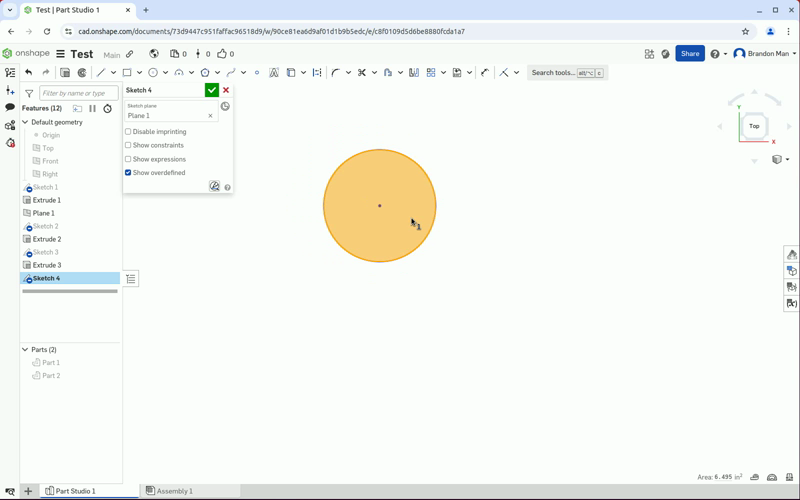
scroll(-6)
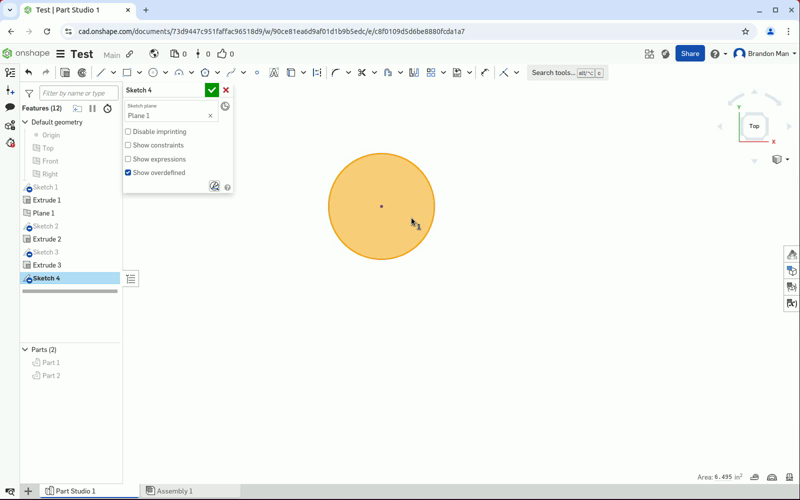
scroll(-6)
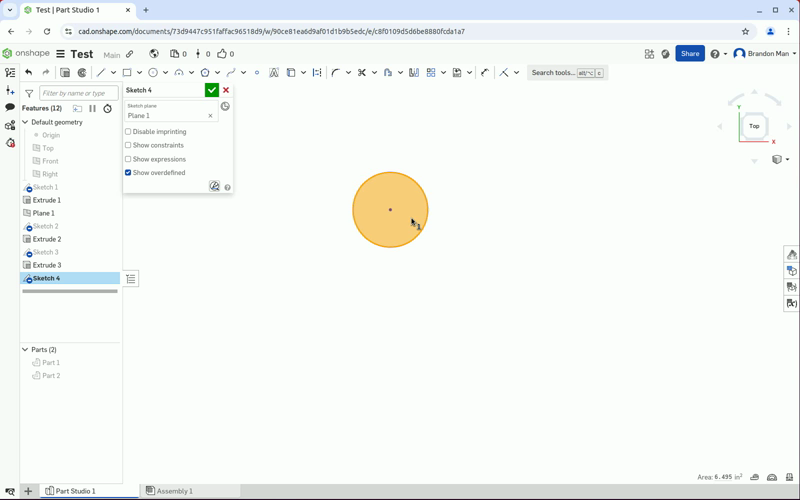
scroll(-6)
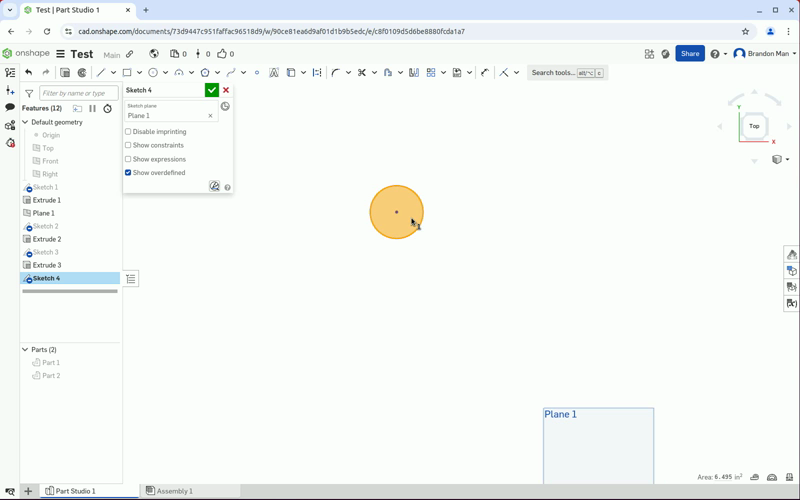
scroll(-6)
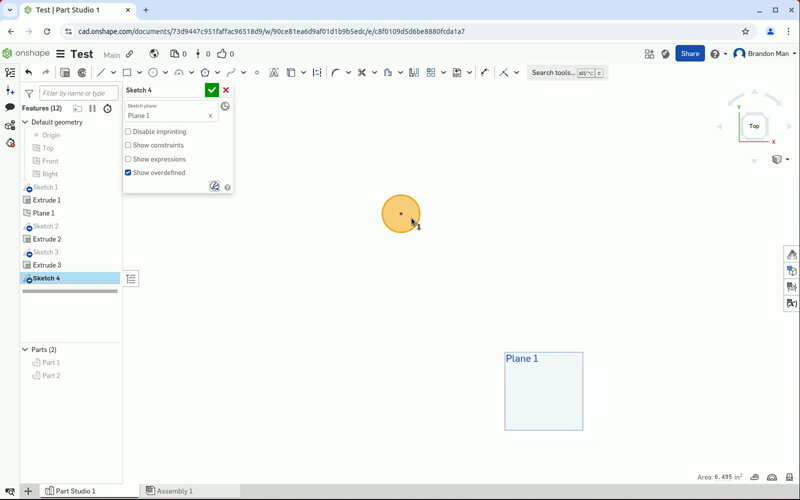
scroll(-6)
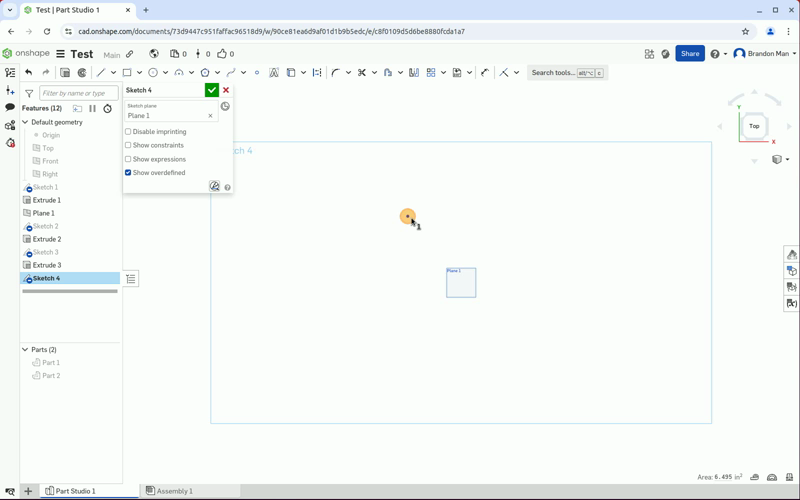
mouse_move(73, 352)
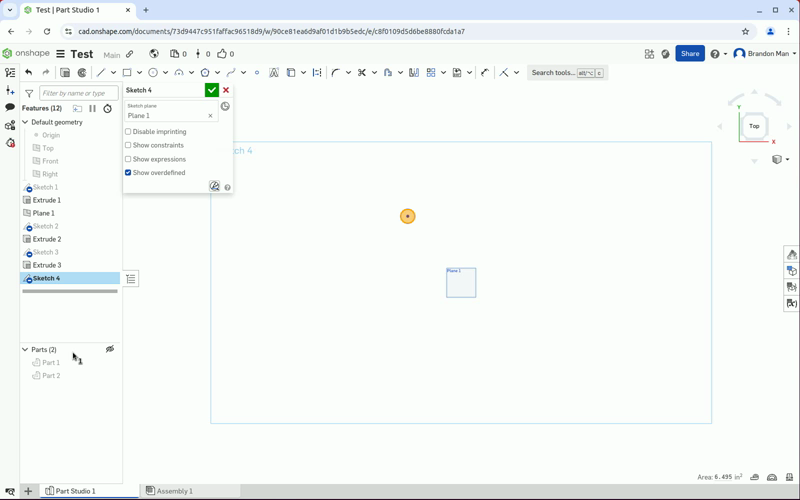
key(shift+y)
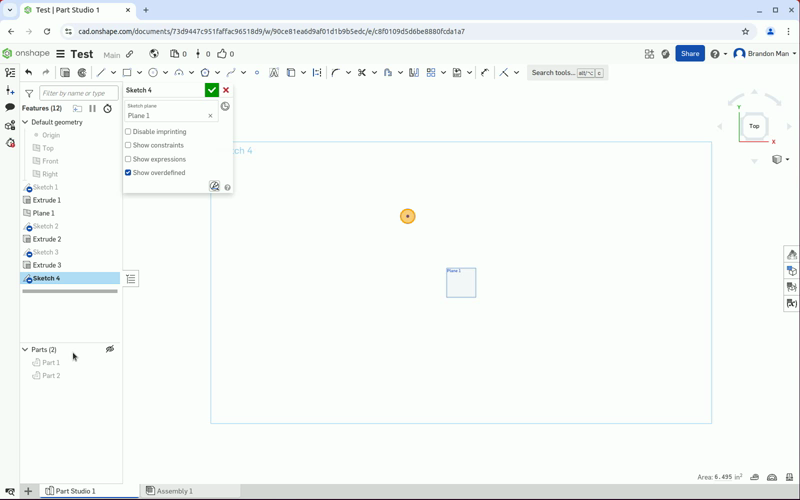
key(shift+e)
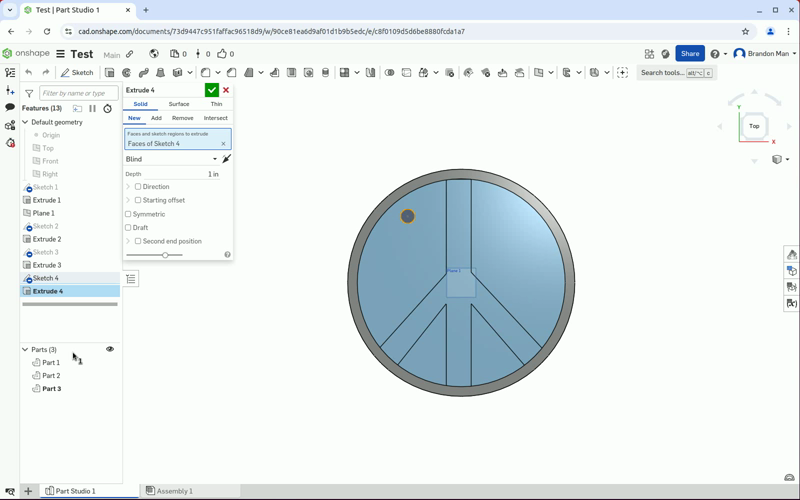
mouse_move(143, 106)
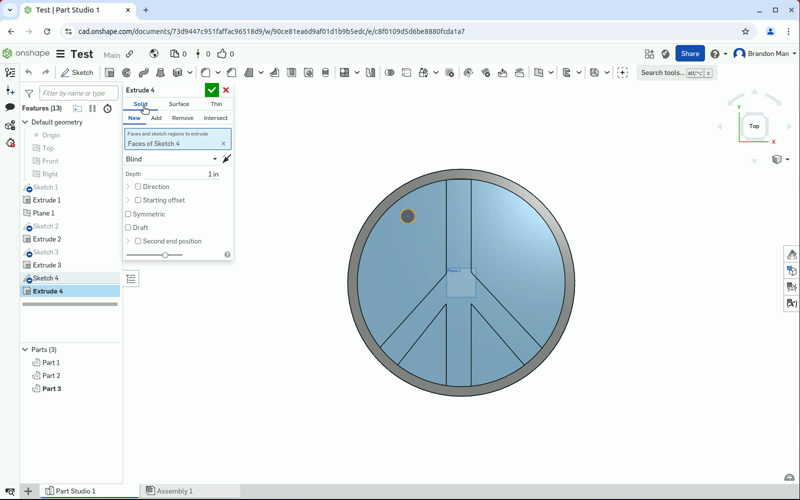
click(143, 106)
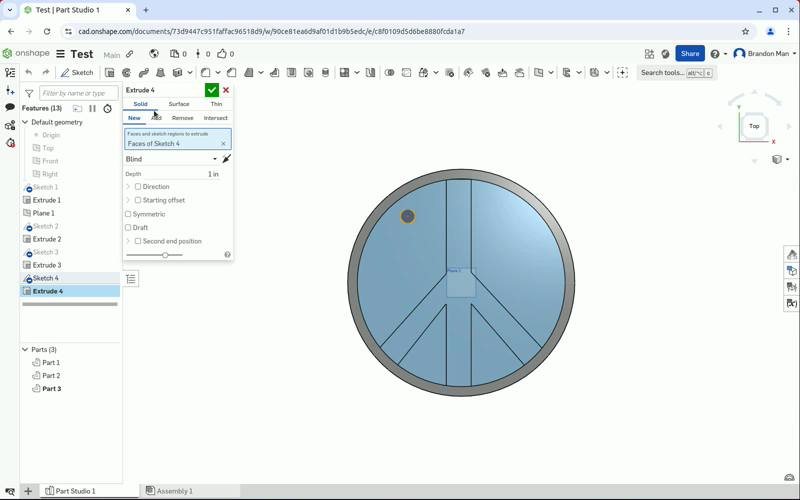
mouse_move(186, 120)
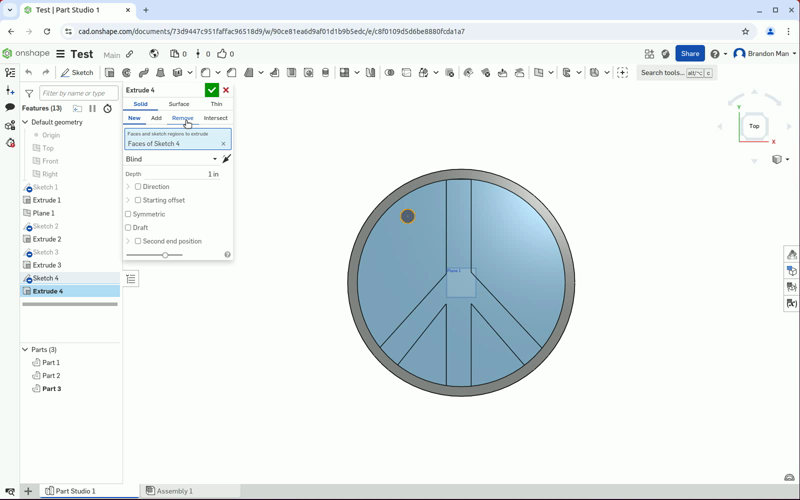
click(186, 120)
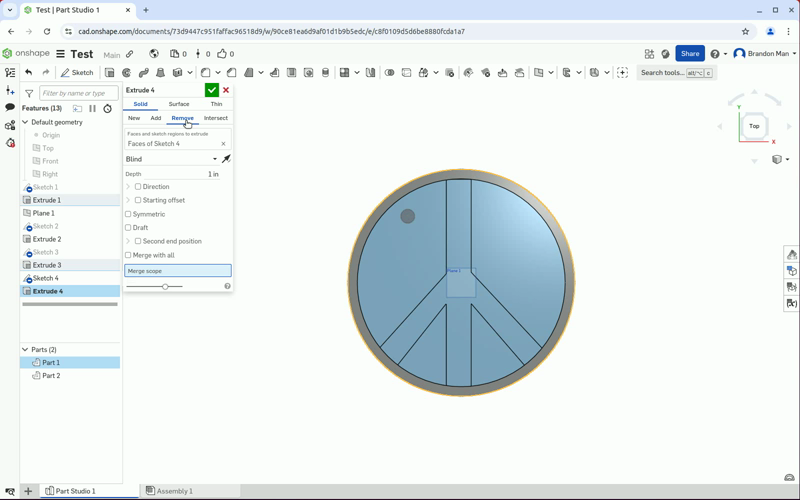
key(tab, 4)
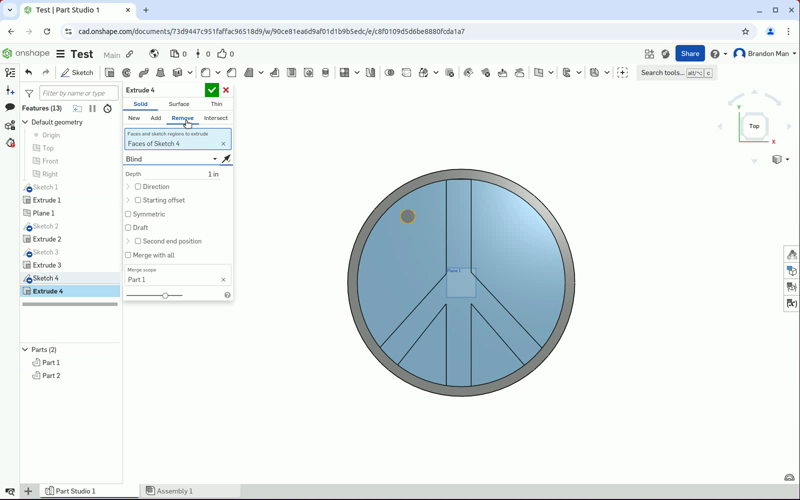
text(1.444)
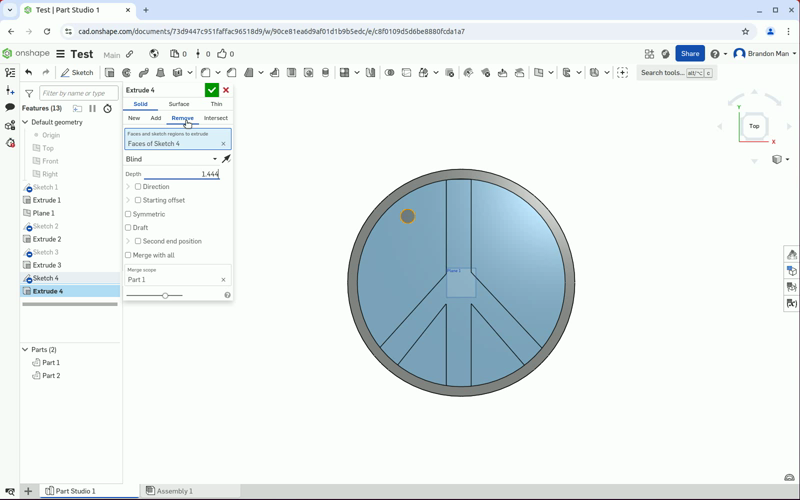
key(tab, 6)
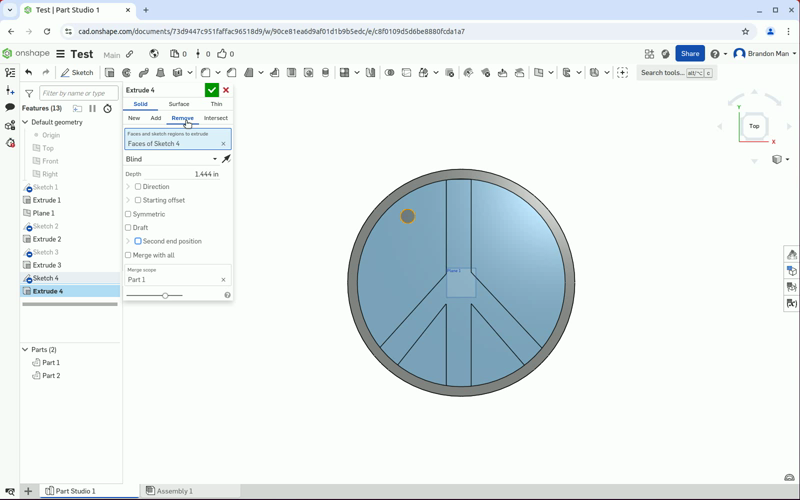
key(space)
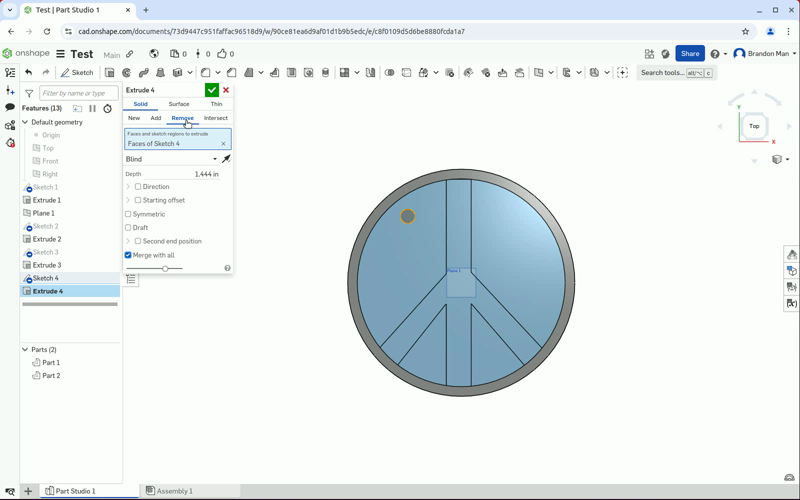
key(enter)
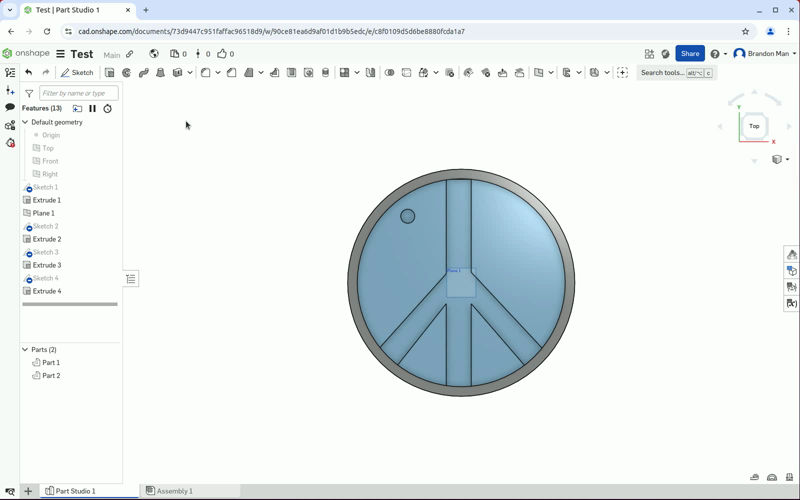
key(shift+h)
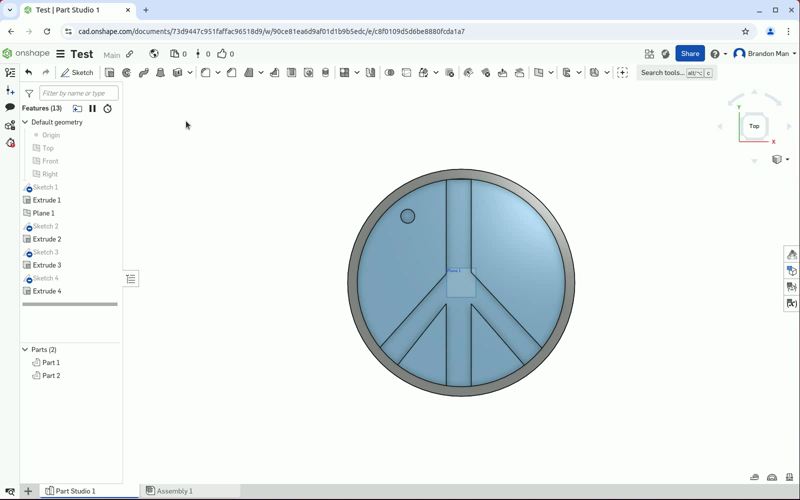
key(shift+h)
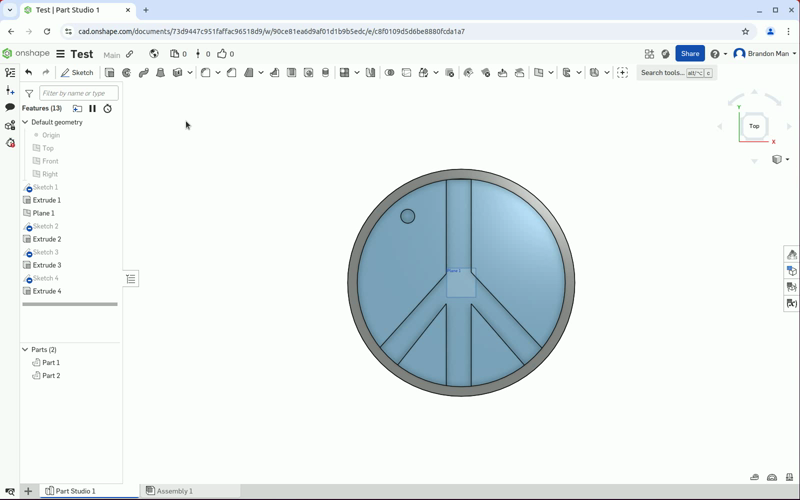
key(shift+7)
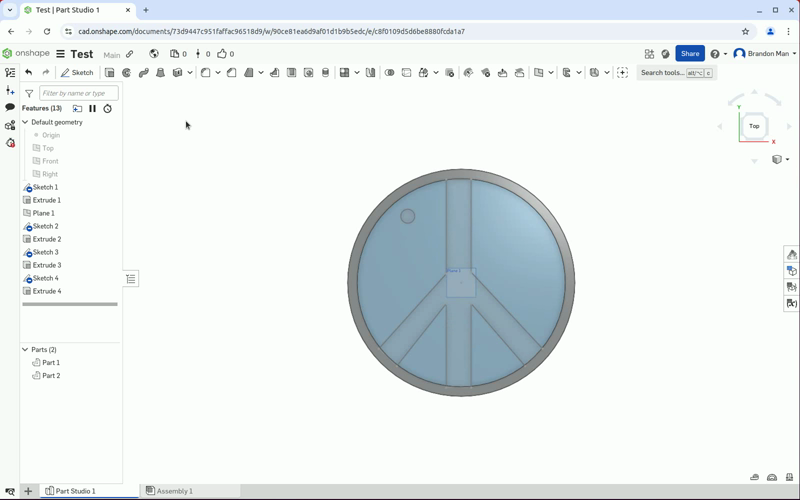
key(up, 3)
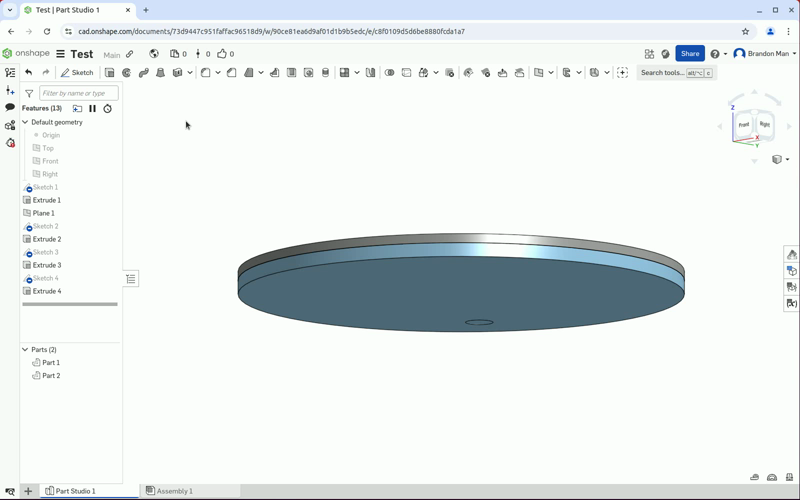
key(left, 3)
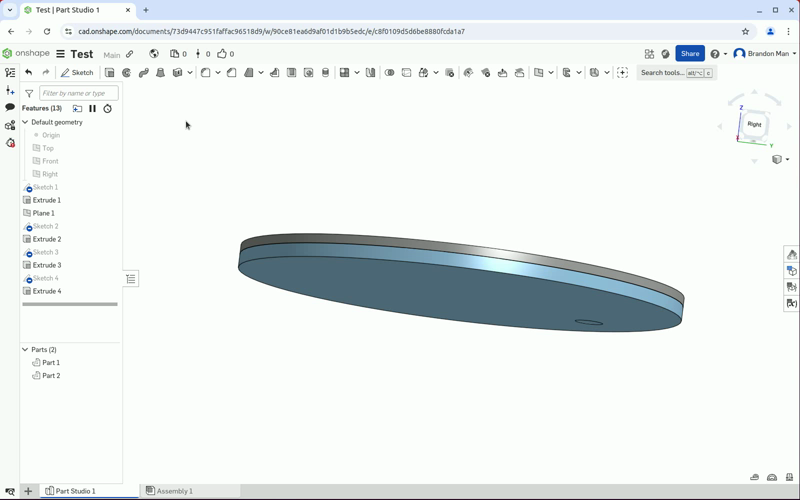
key(right, 3)
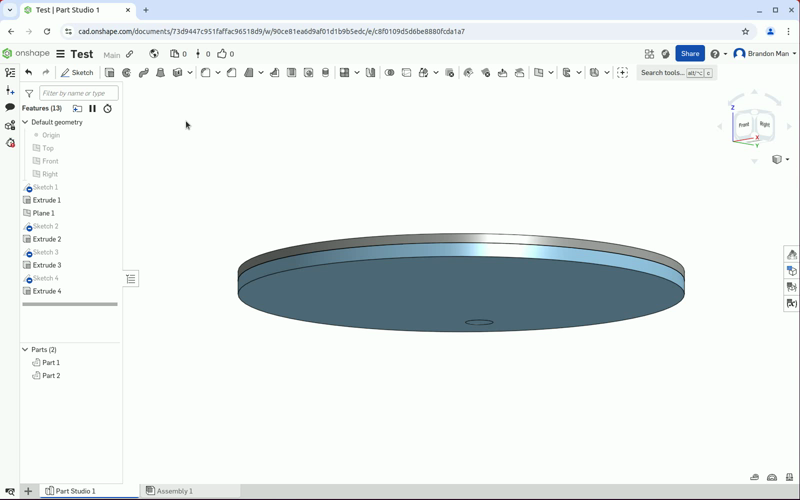
key(down, 3)
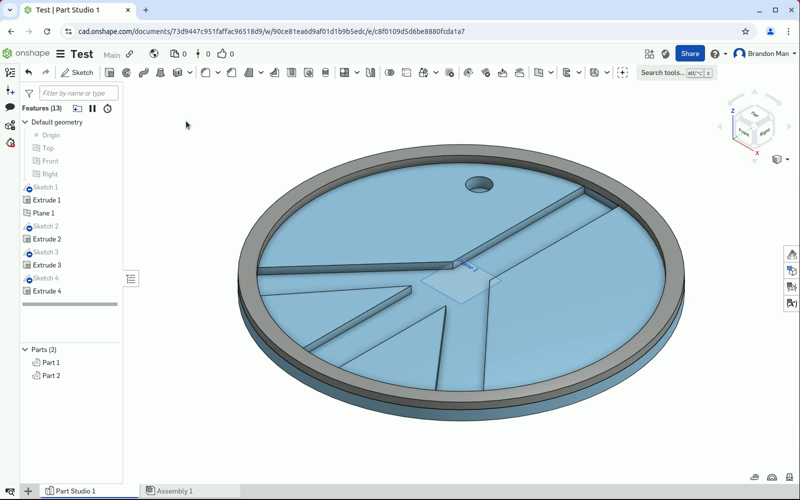
mouse_move(73, 189)
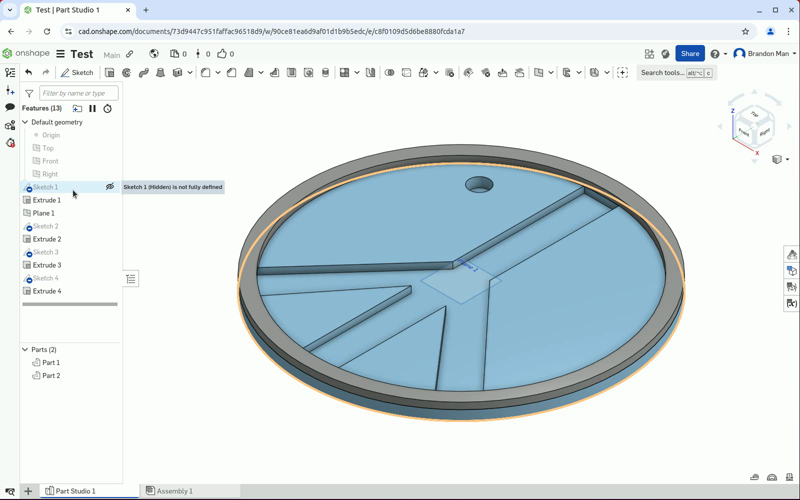
click(73, 189)